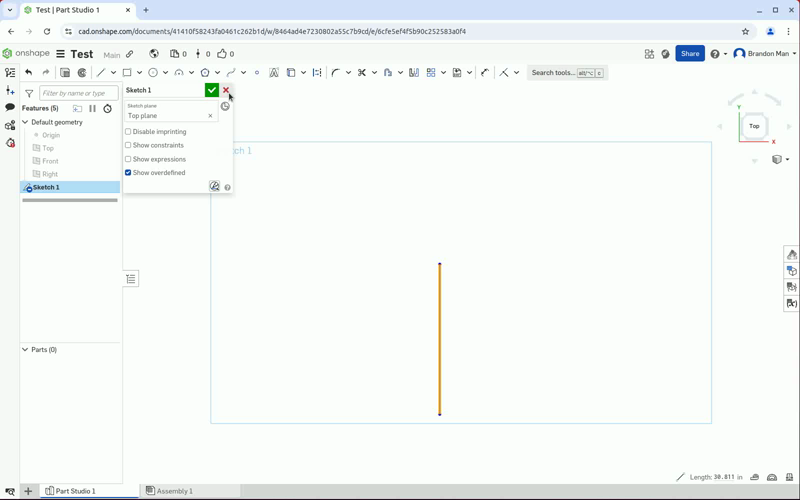
key(shift+h)
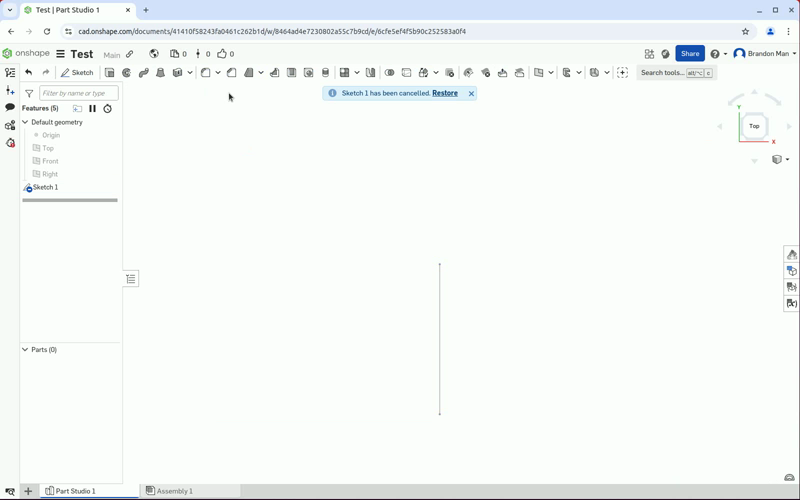
key(shift+s)
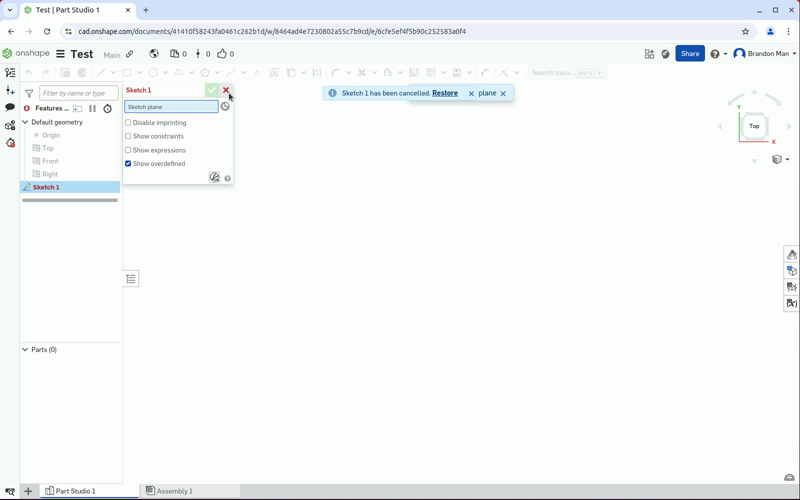
mouse_move(73, 150)
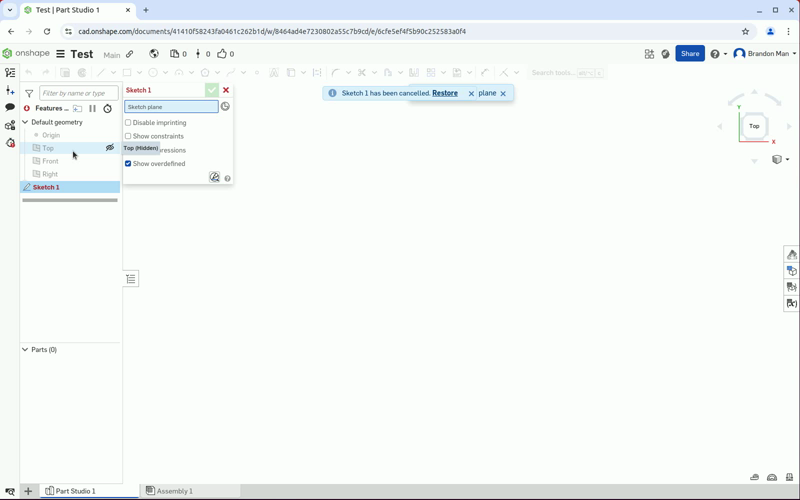
click(73, 150)
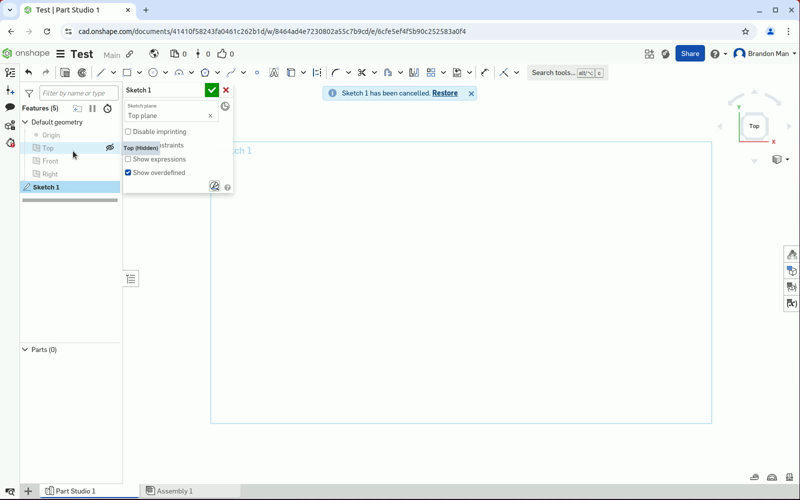
mouse_move(73, 352)
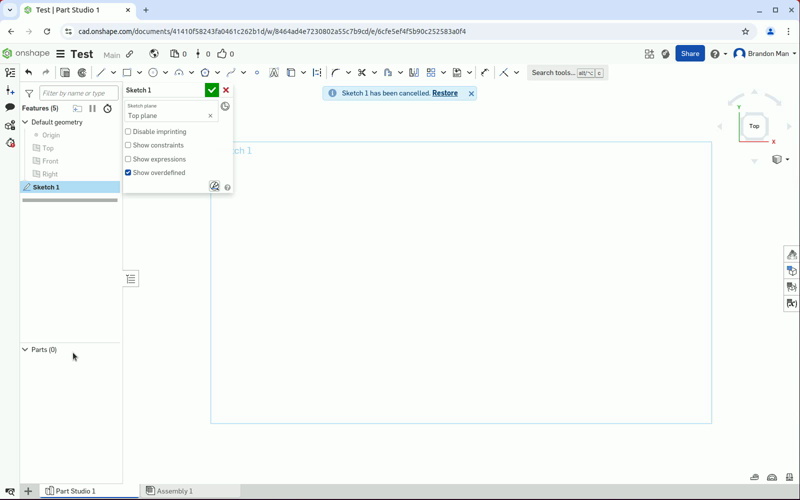
key(y)
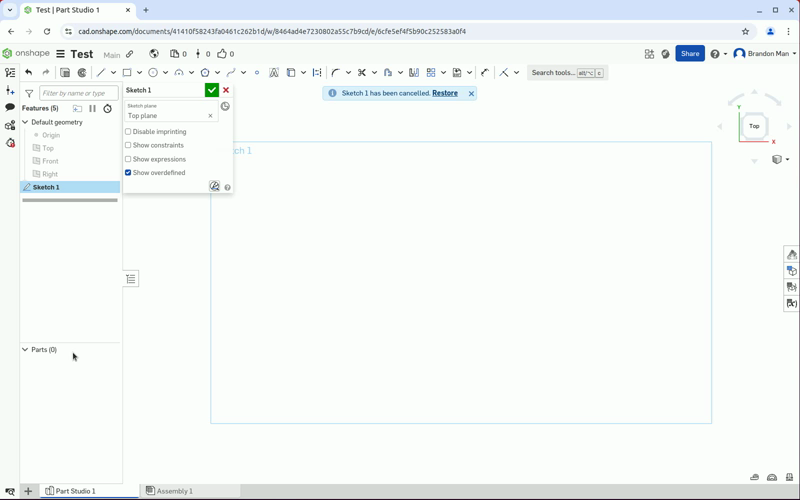
key(l)
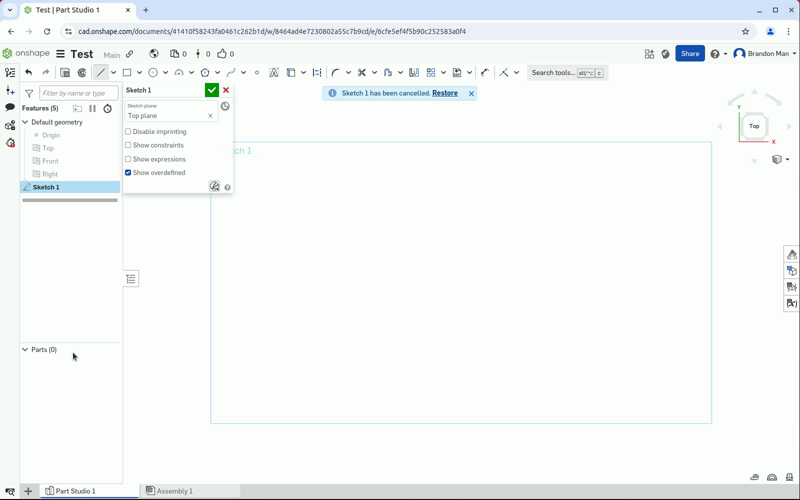
key_down(shift)
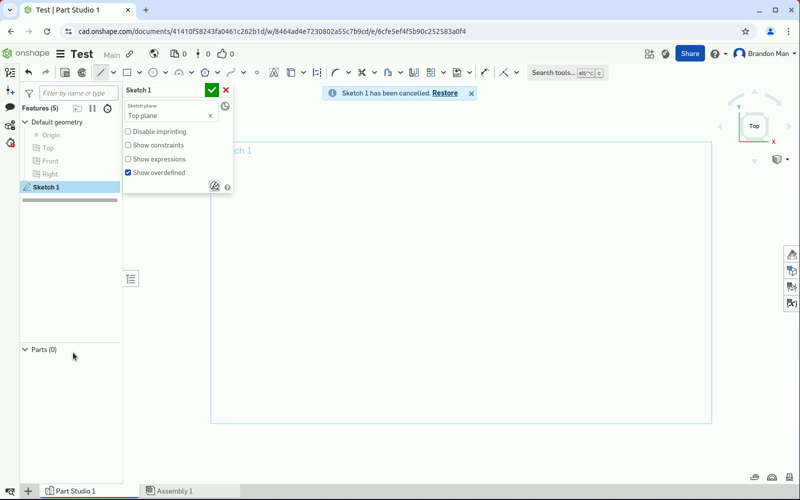
mouse_move(382, 316)
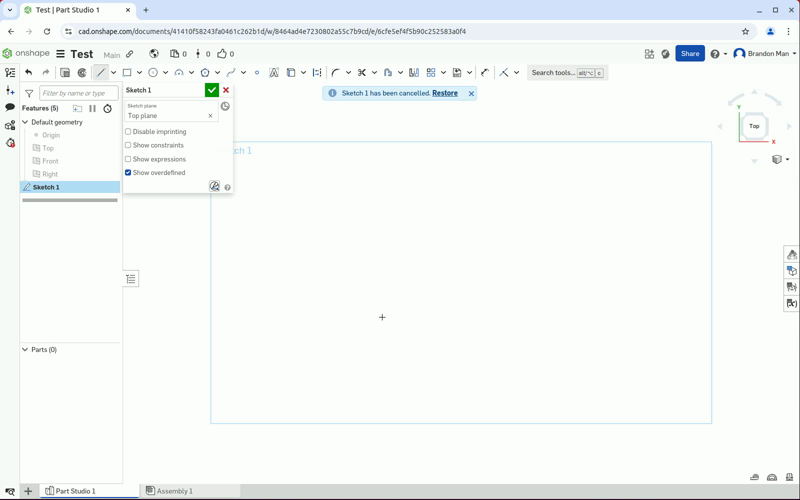
click(382, 316)
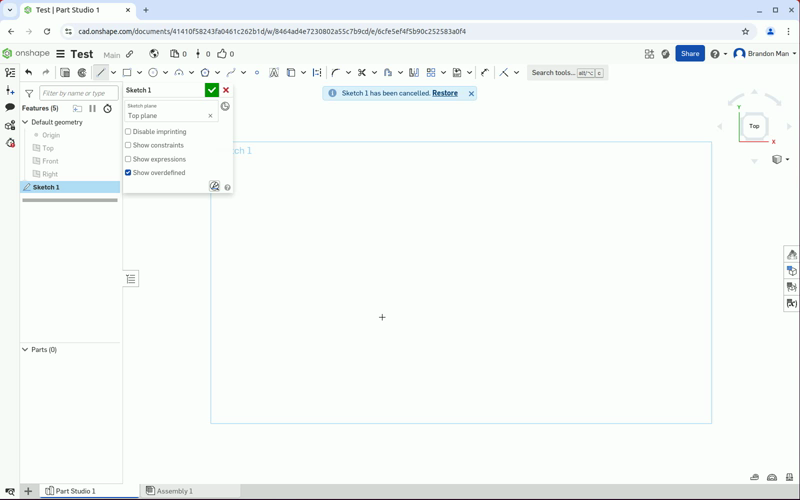
key_up(shift)
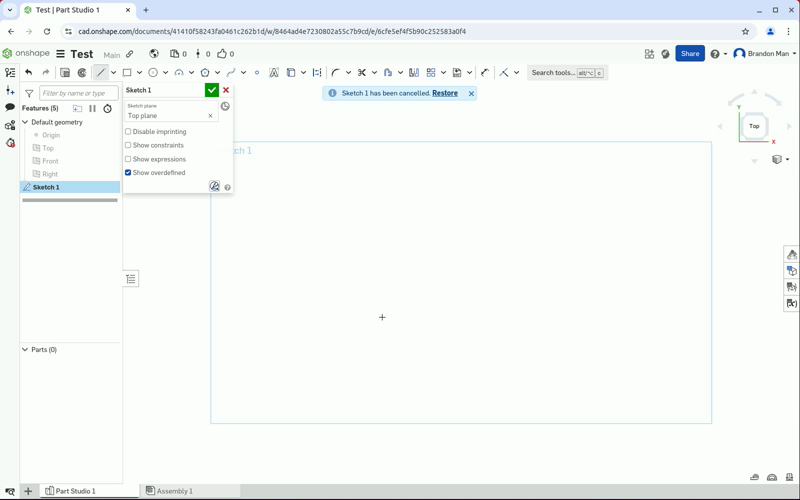
key_down(shift)
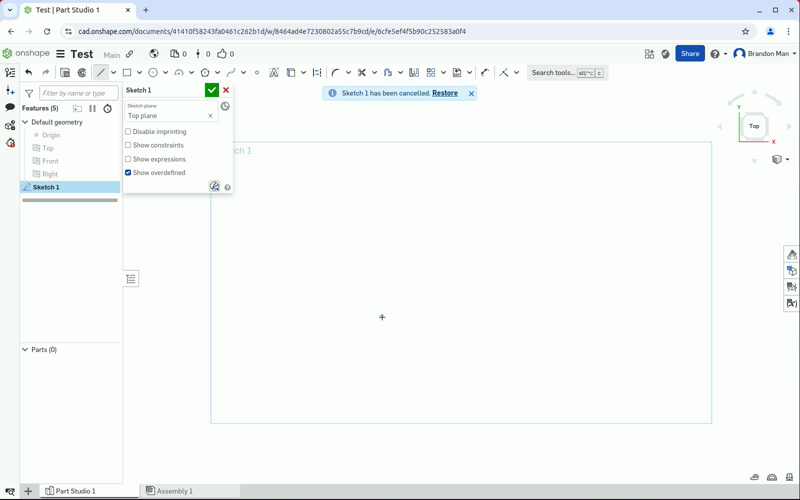
mouse_move(538, 316)
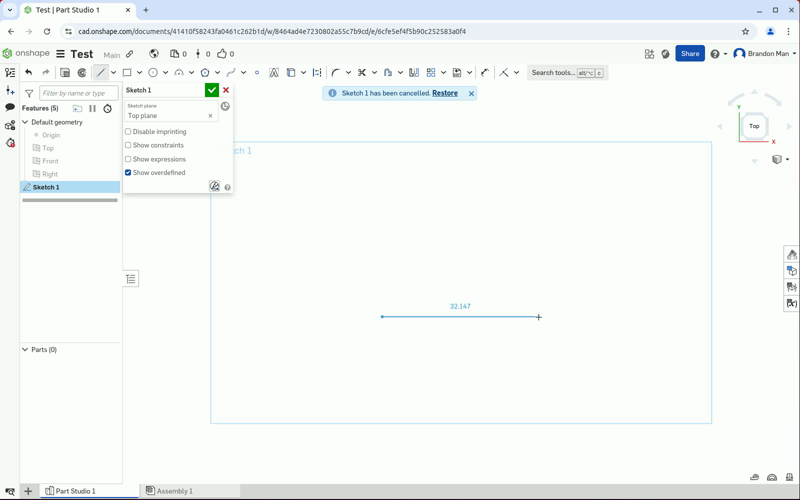
click(538, 316)
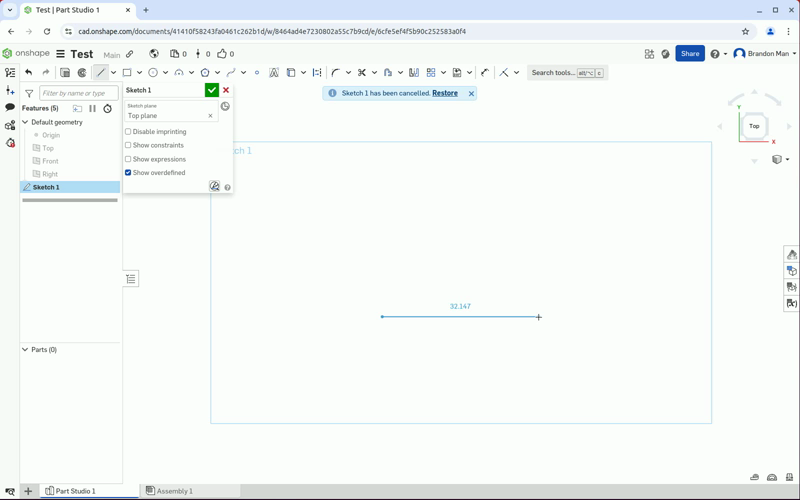
key_up(shift)
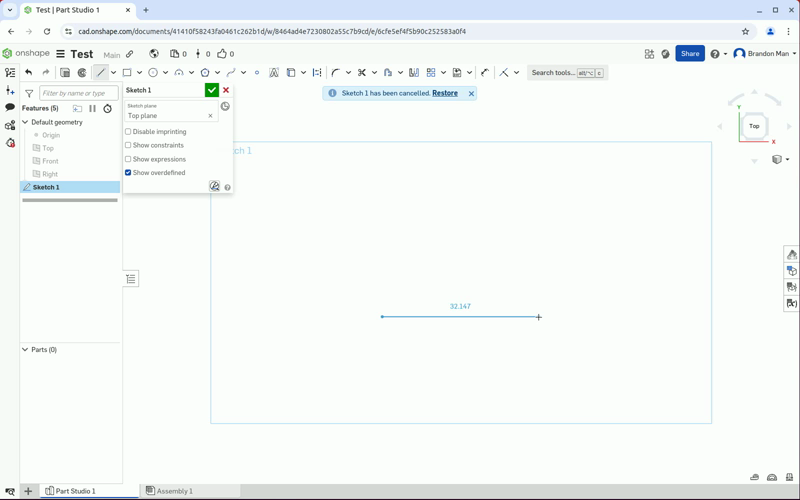
key(esc)
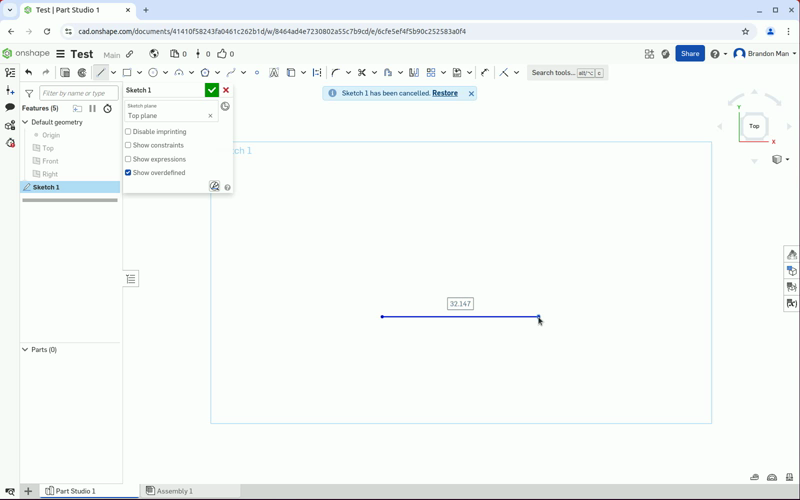
key(a)
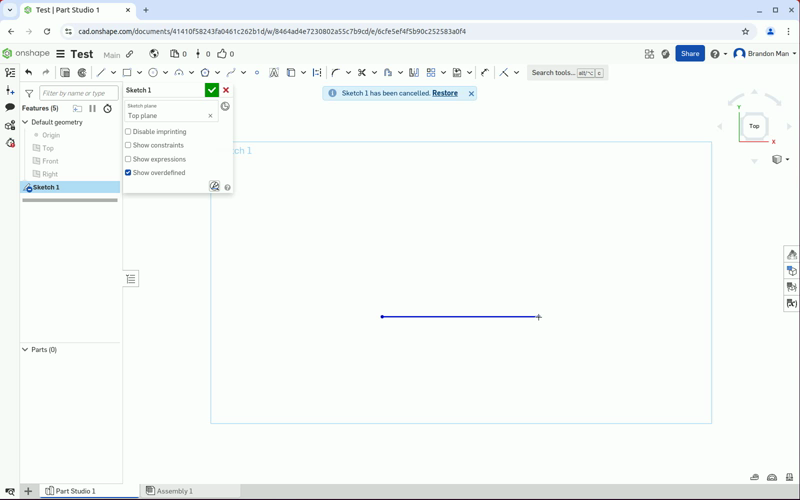
mouse_move(538, 316)
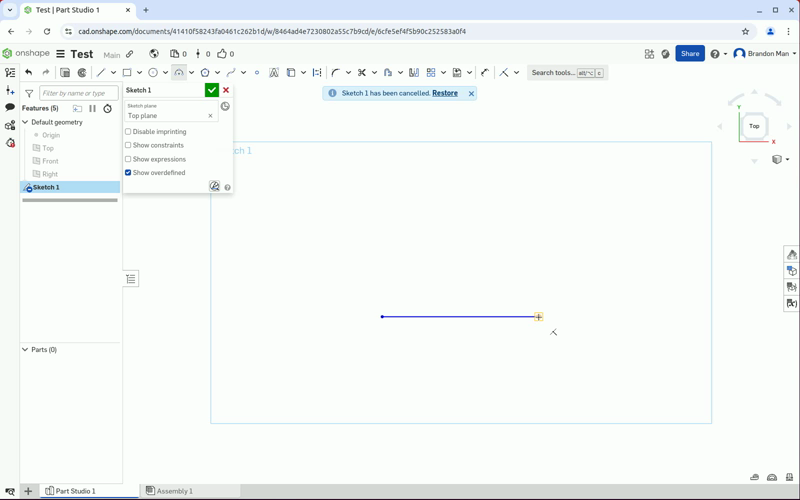
click(538, 316)
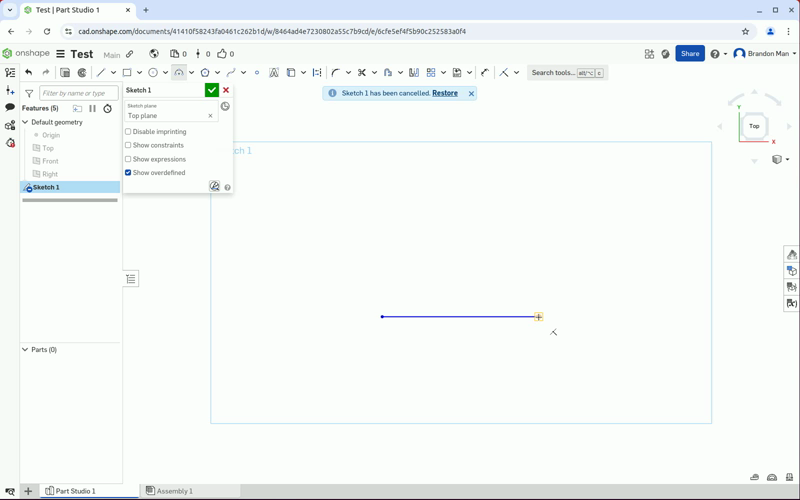
key_down(shift)
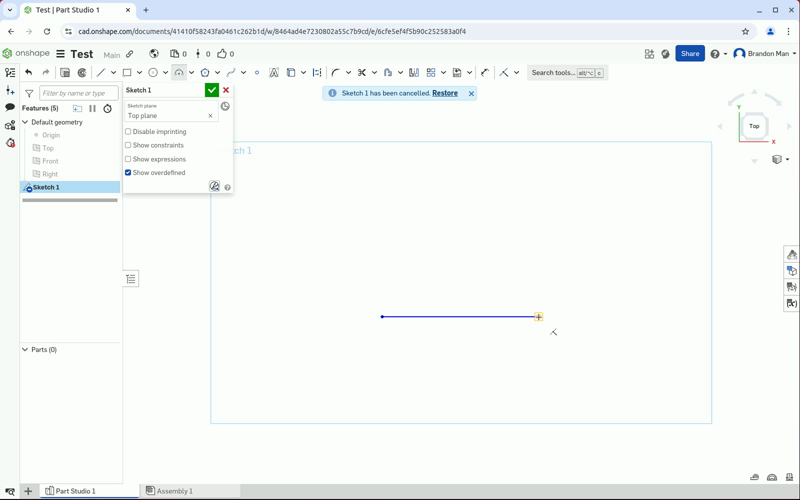
mouse_move(538, 249)
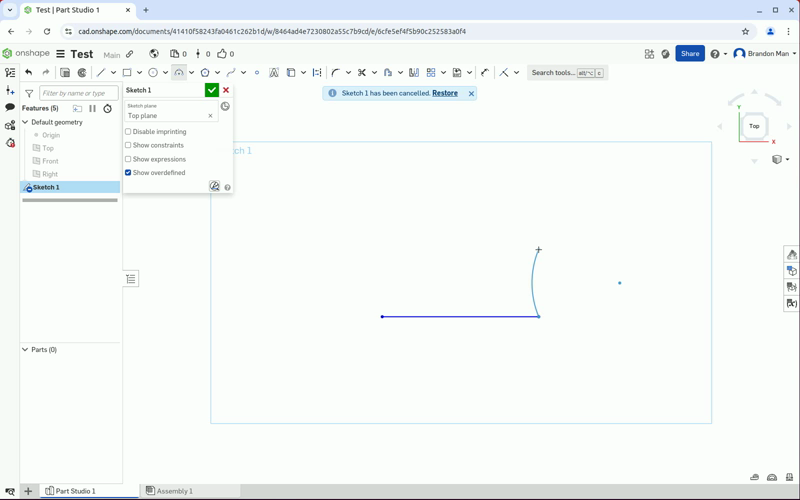
click(538, 249)
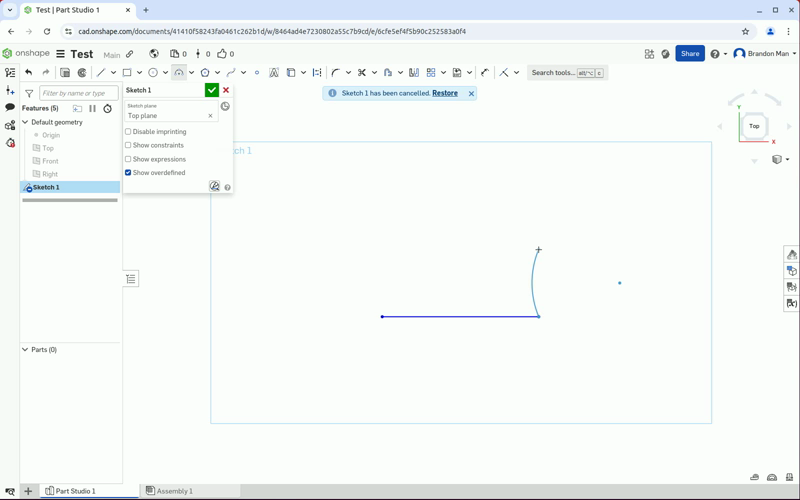
mouse_move(572, 282)
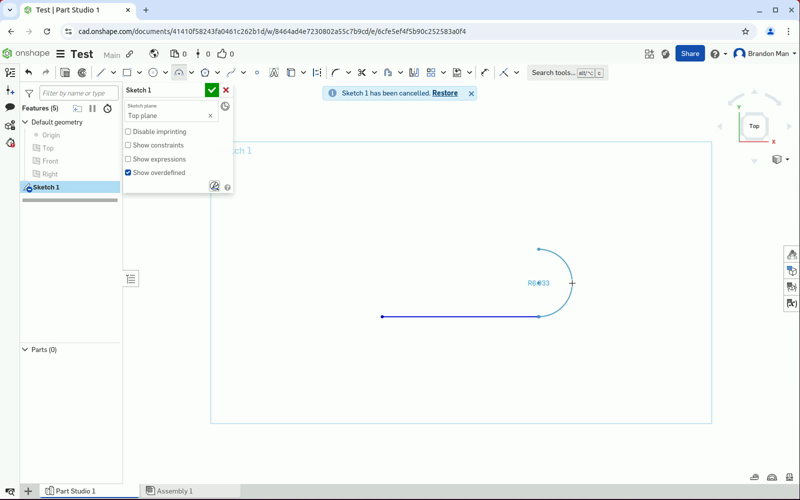
click(572, 282)
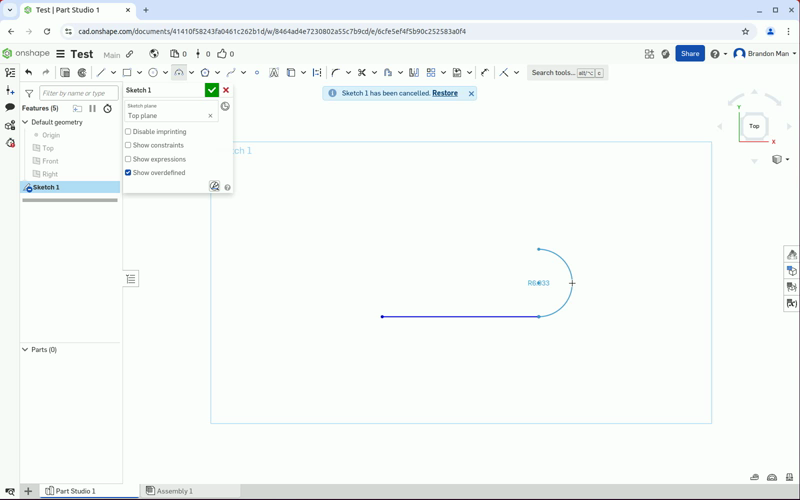
key_up(shift)
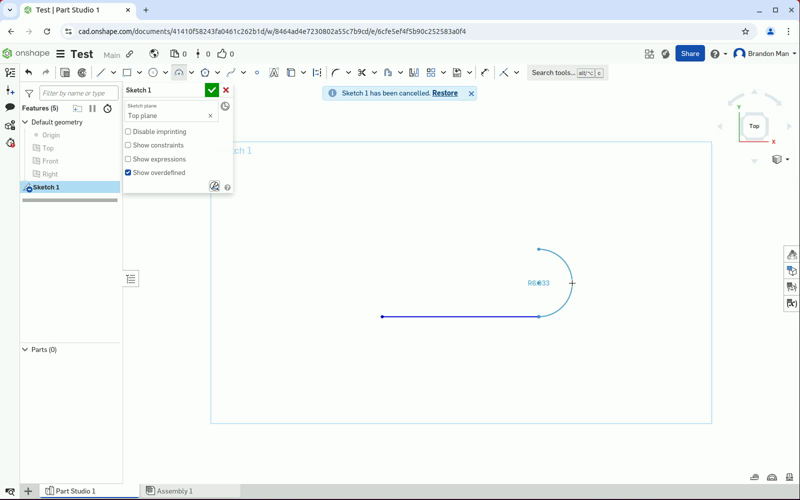
key(esc)
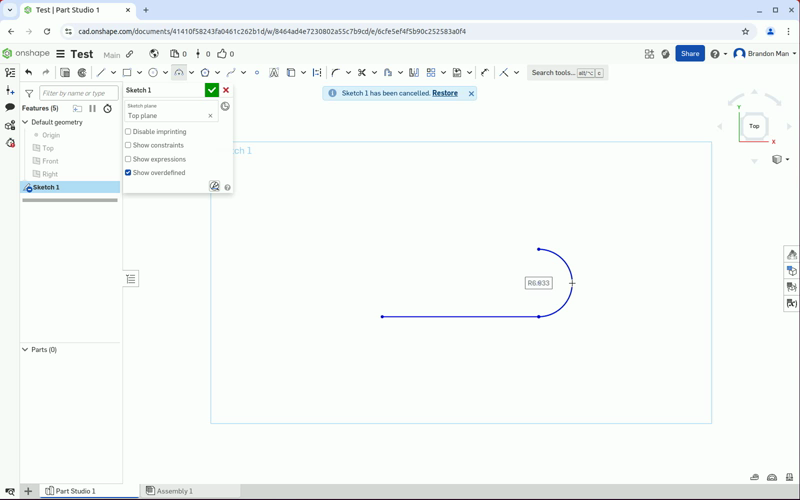
key(l)
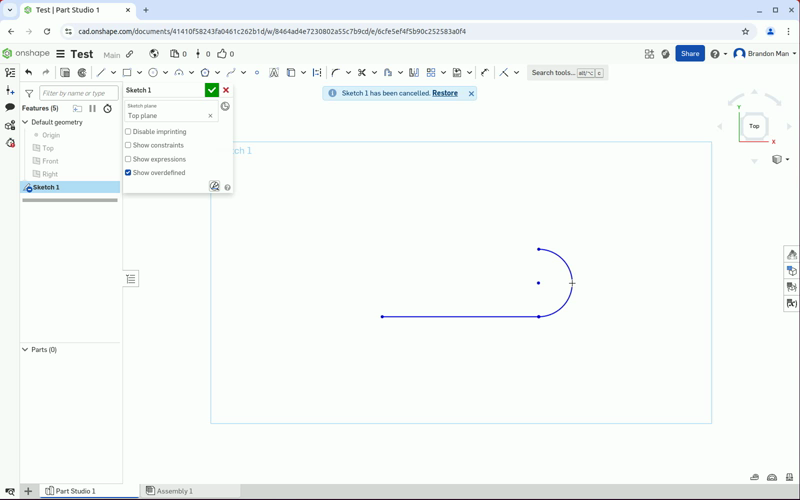
mouse_move(538, 249)
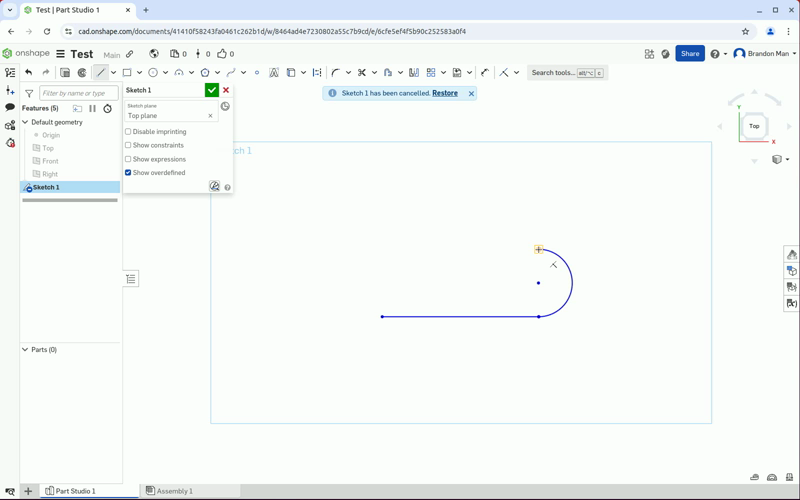
click(538, 249)
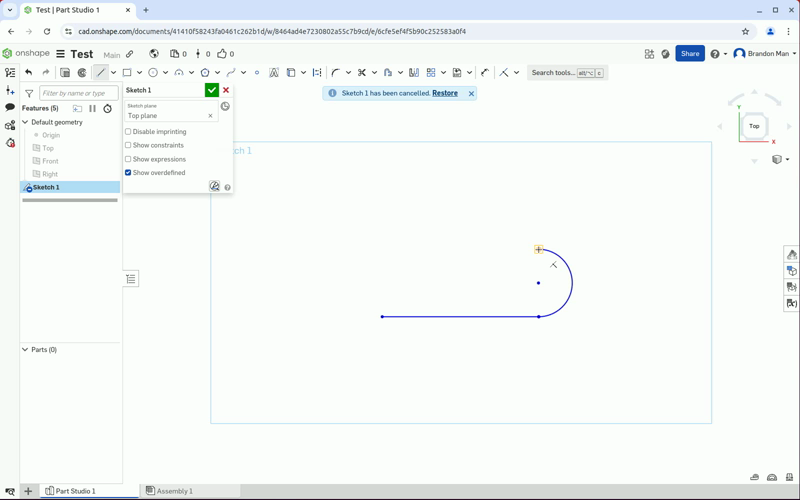
key_down(shift)
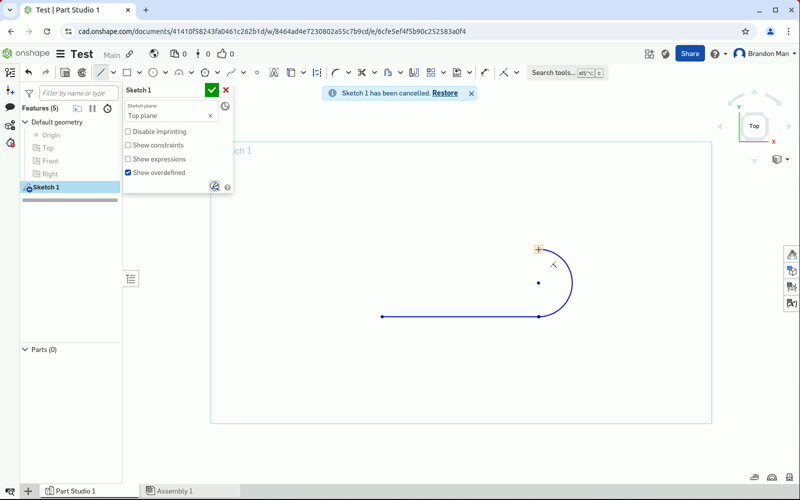
mouse_move(382, 249)
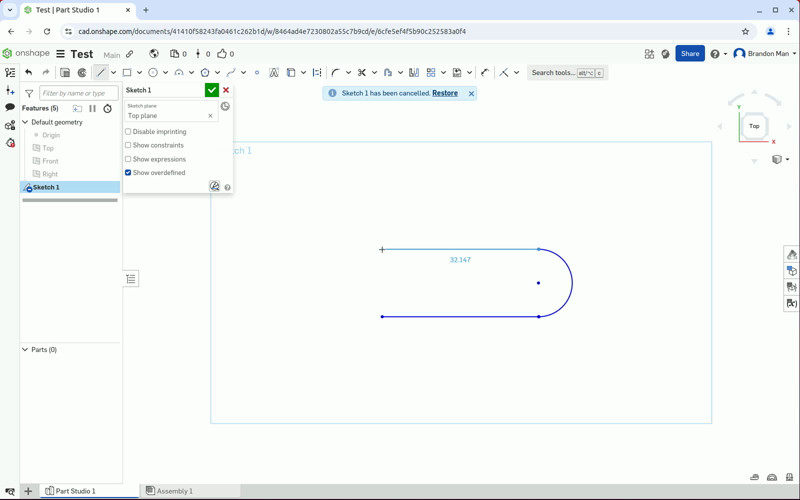
click(382, 249)
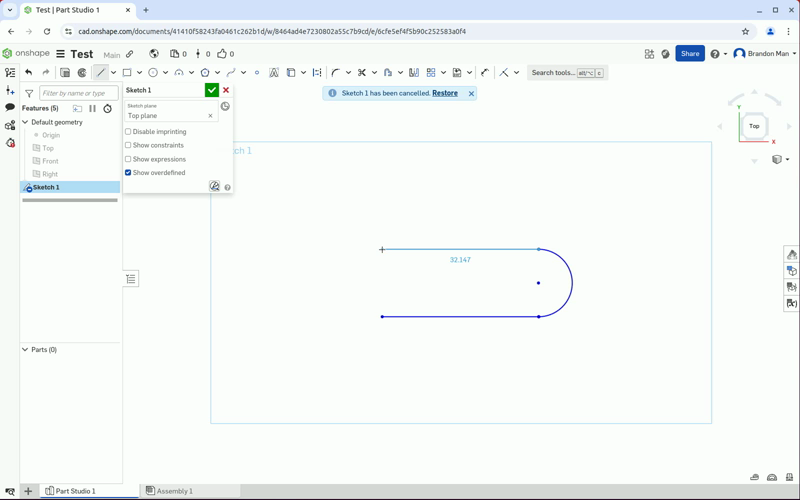
key_up(shift)
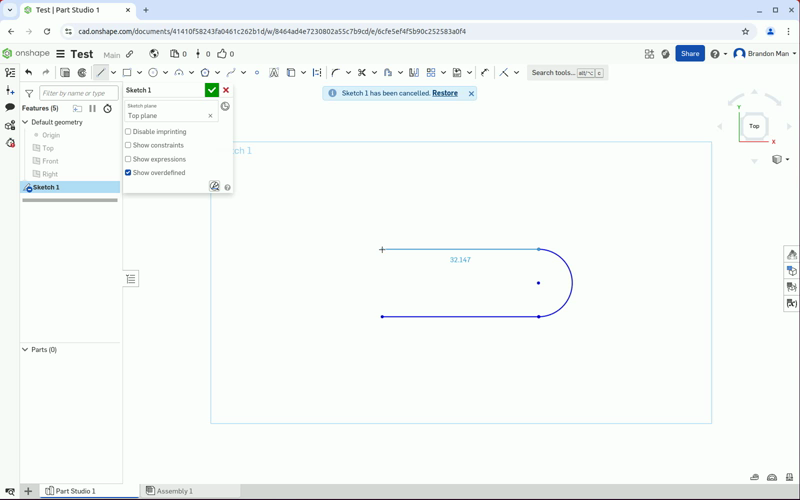
key(esc)
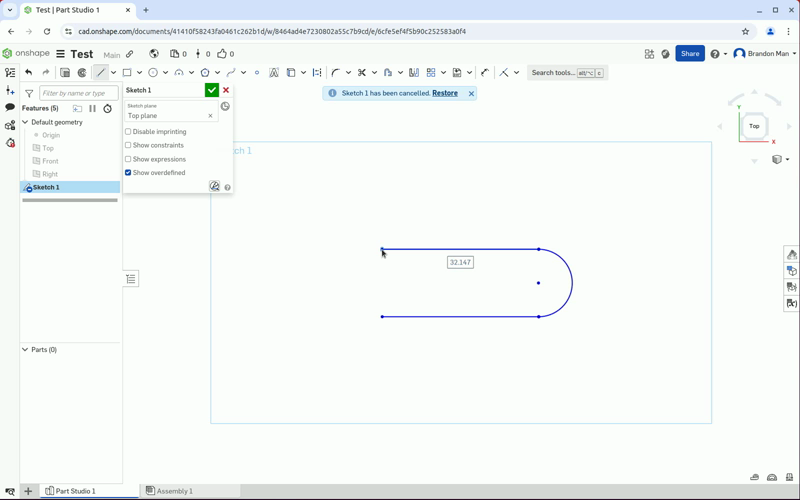
key(a)
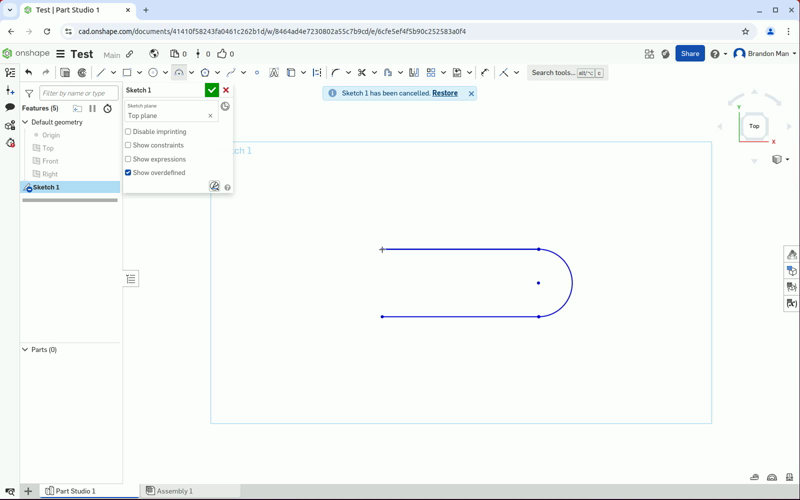
mouse_move(382, 249)
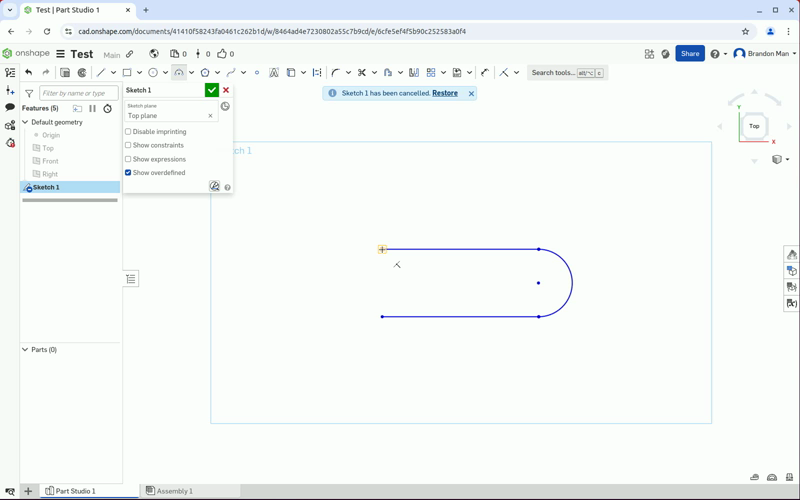
click(382, 249)
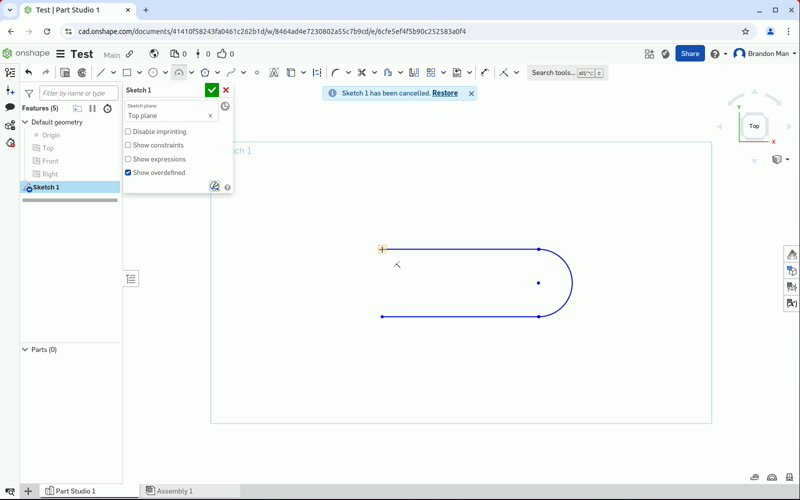
mouse_move(382, 316)
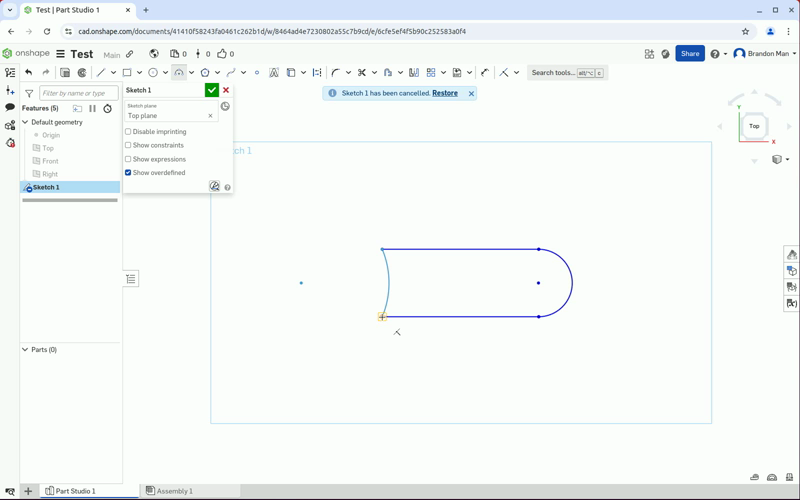
click(382, 316)
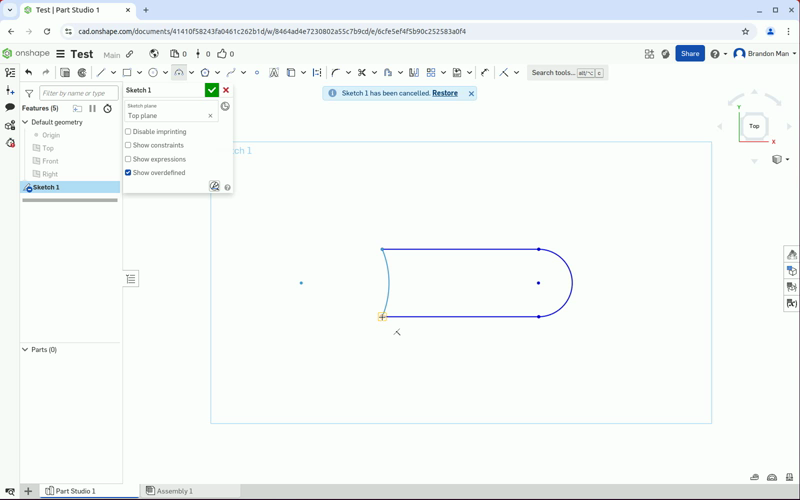
key_down(shift)
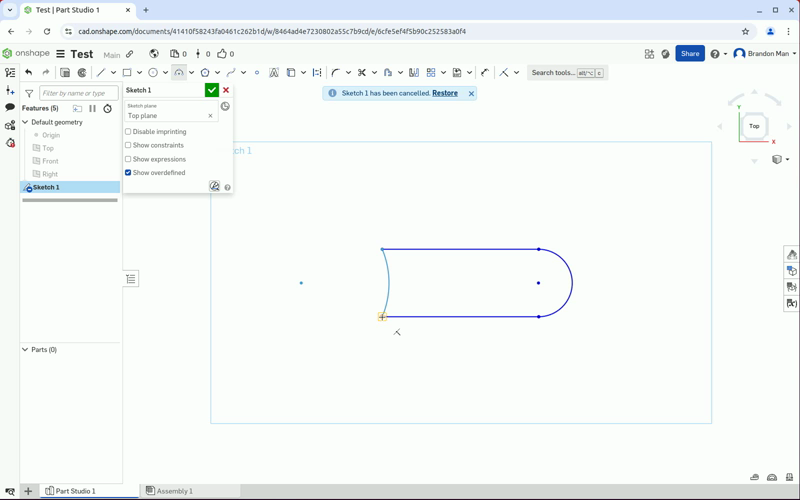
mouse_move(348, 282)
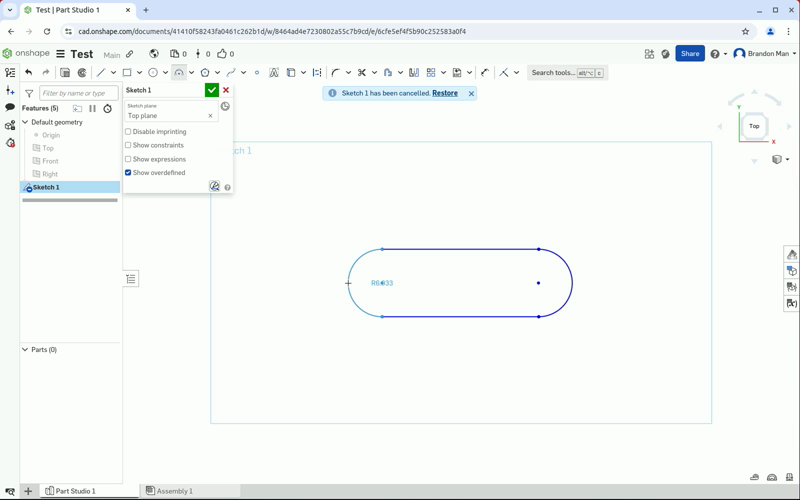
click(348, 282)
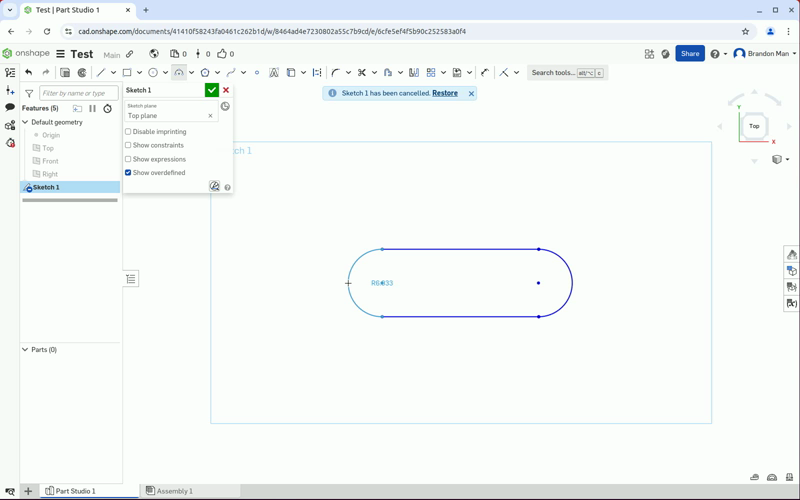
key_up(shift)
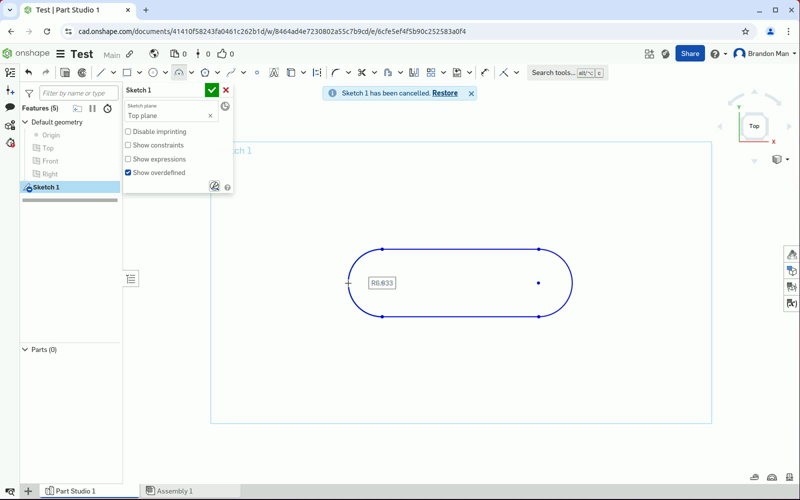
key(esc)
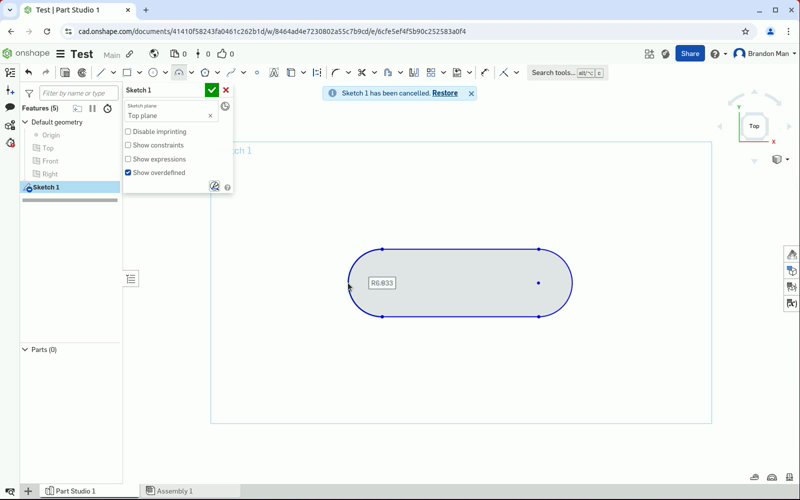
key(c)
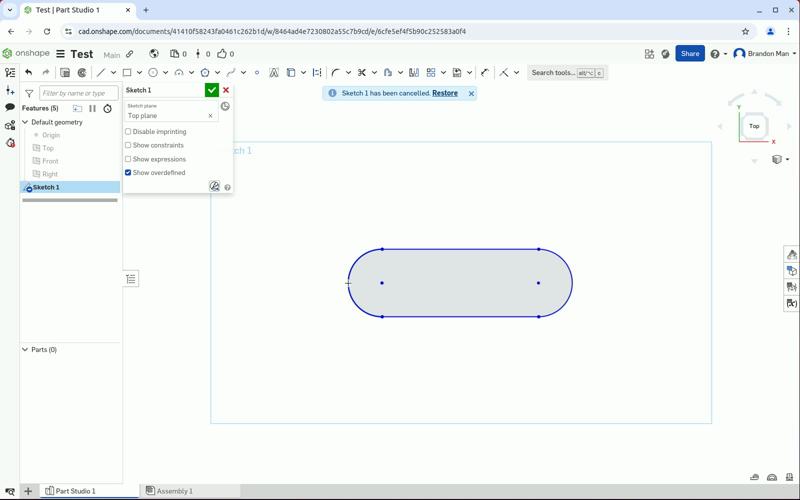
key_down(shift)
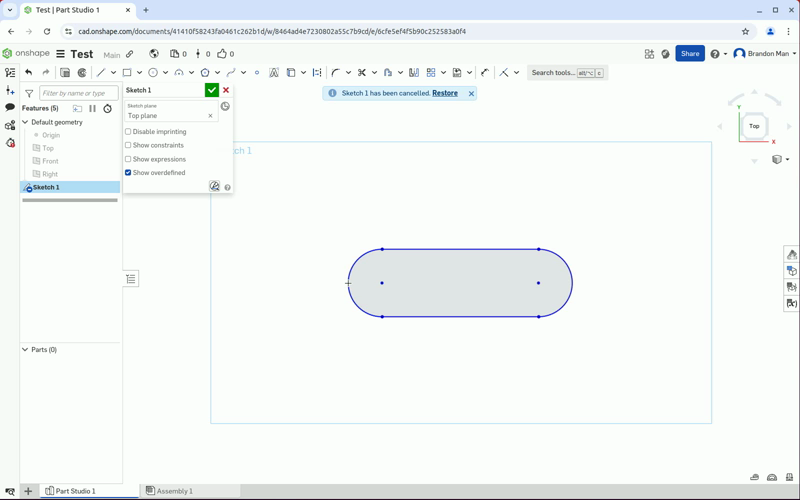
mouse_move(382, 282)
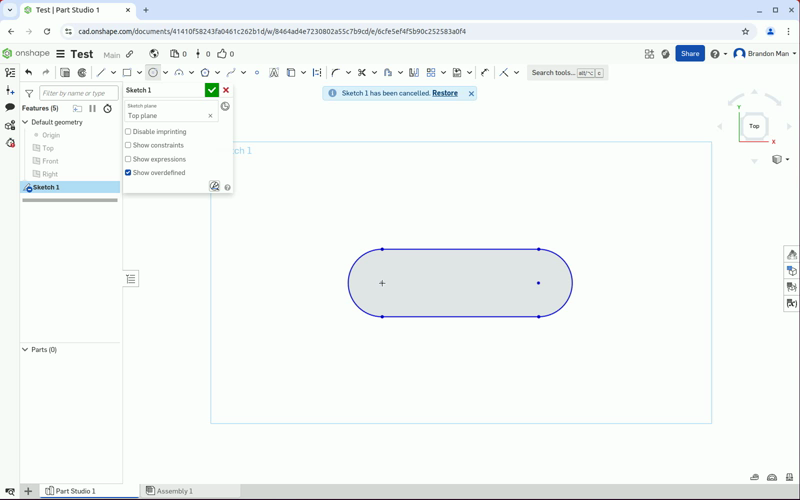
click(382, 282)
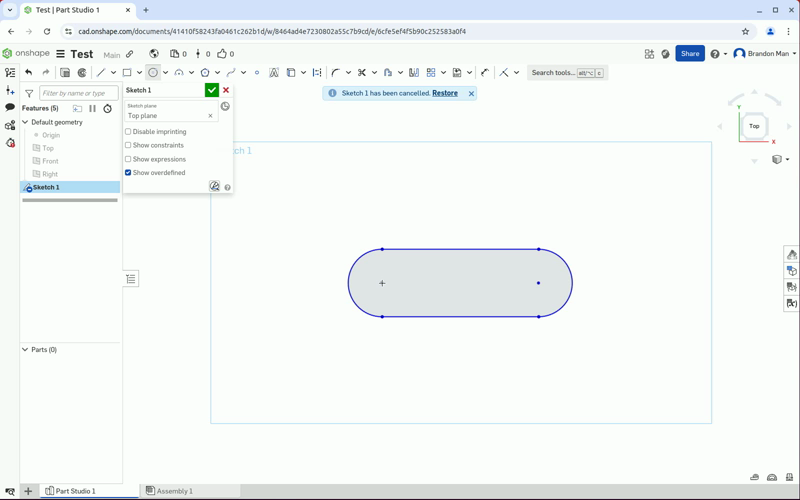
key_up(shift)
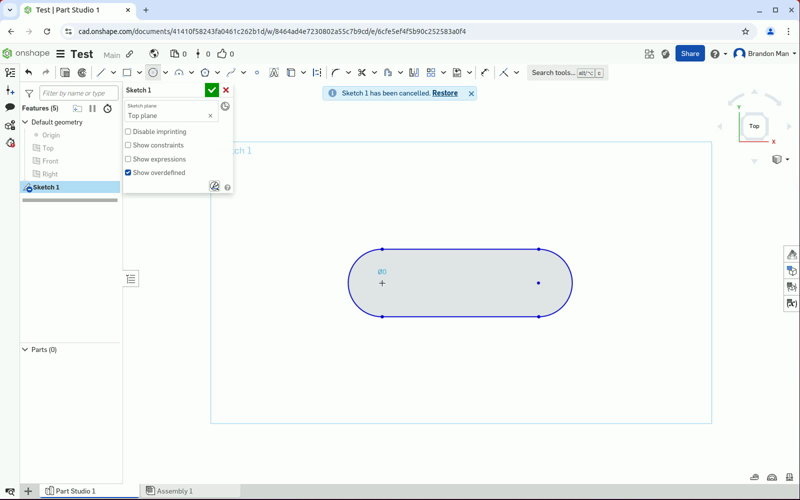
mouse_move(390, 282)
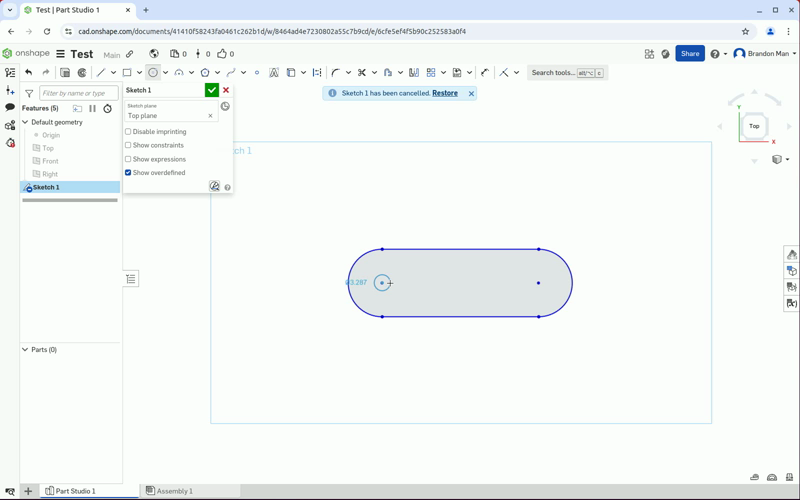
click(390, 282)
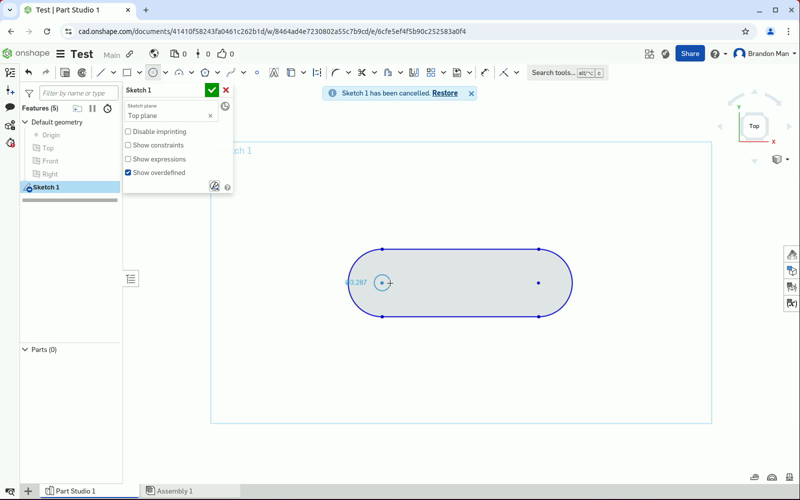
key(esc)
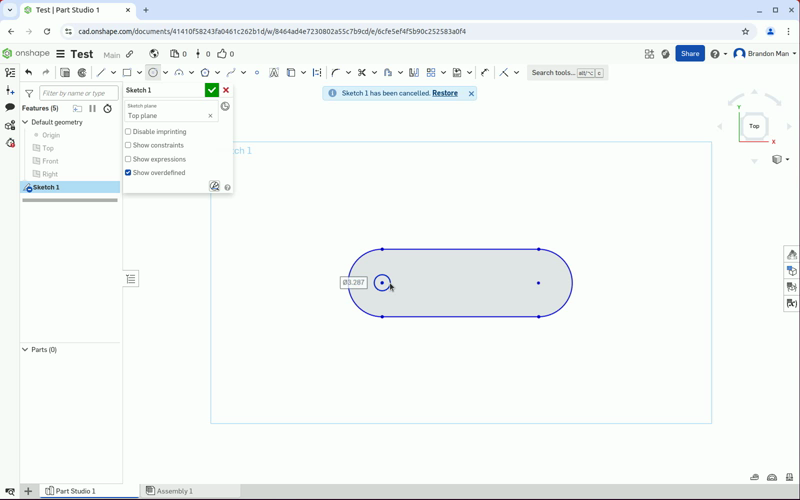
key(c)
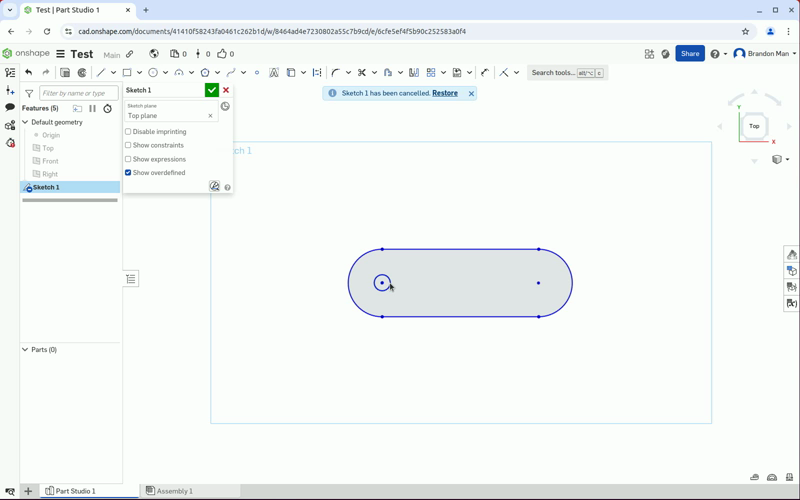
key_down(shift)
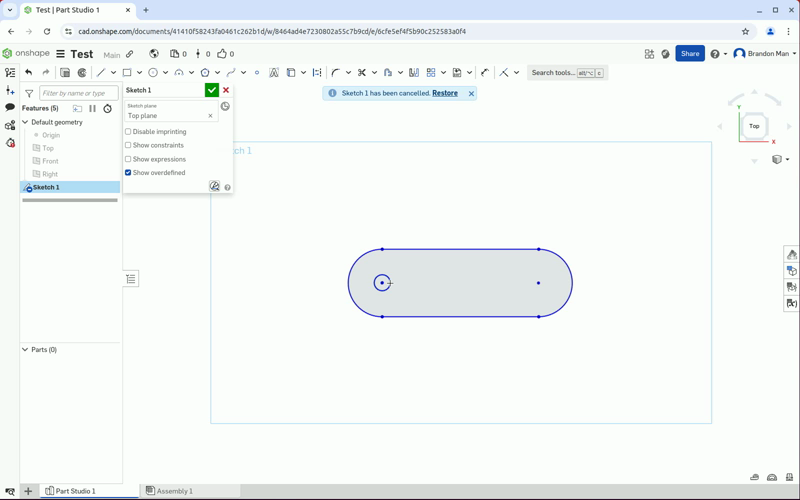
mouse_move(538, 282)
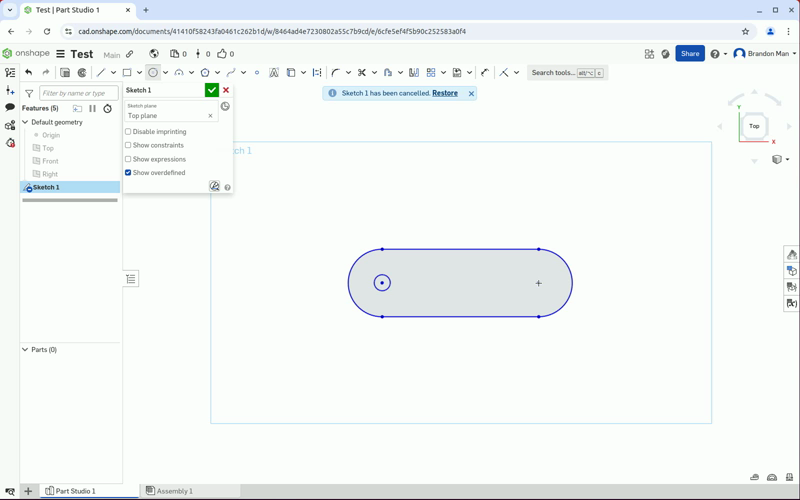
click(538, 282)
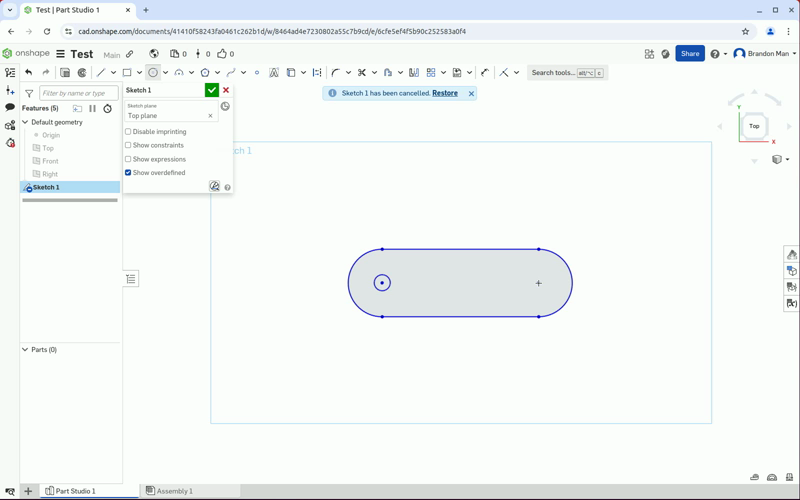
key_up(shift)
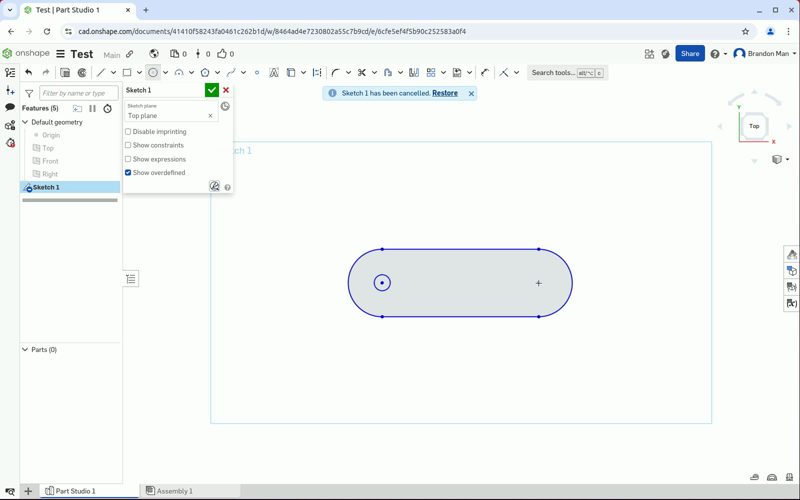
mouse_move(546, 282)
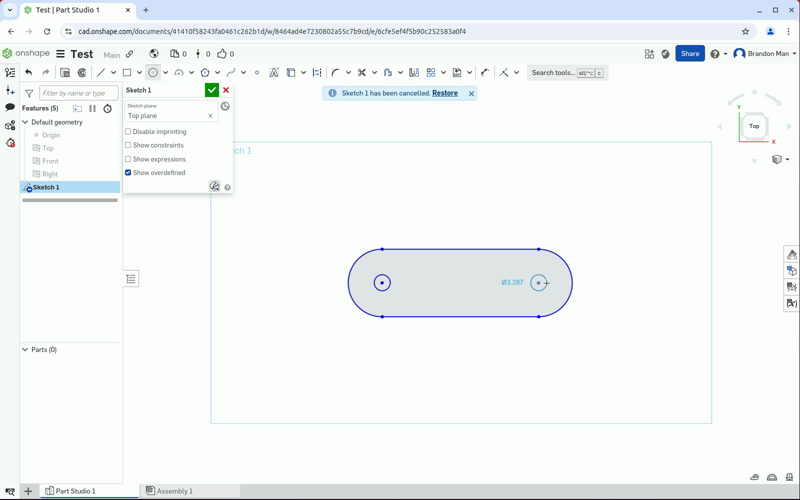
click(546, 282)
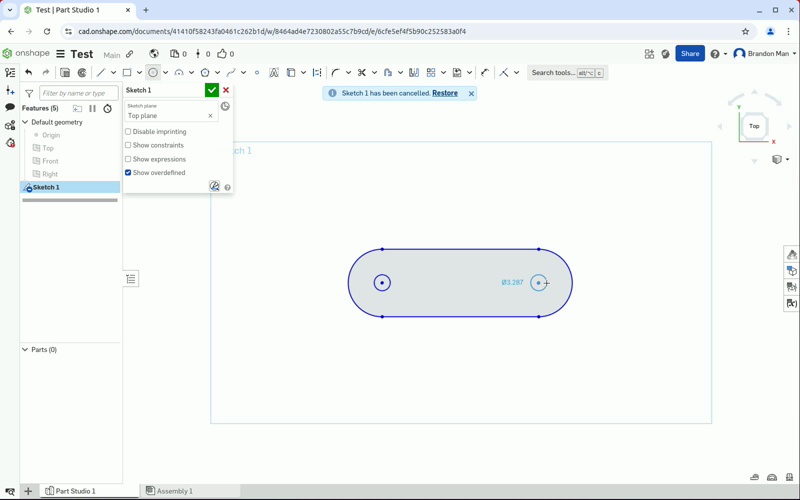
key(esc)
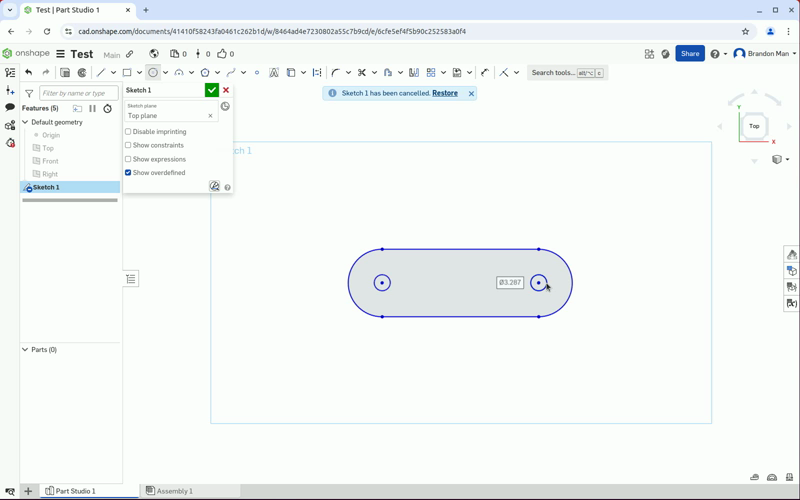
mouse_move(499, 305)
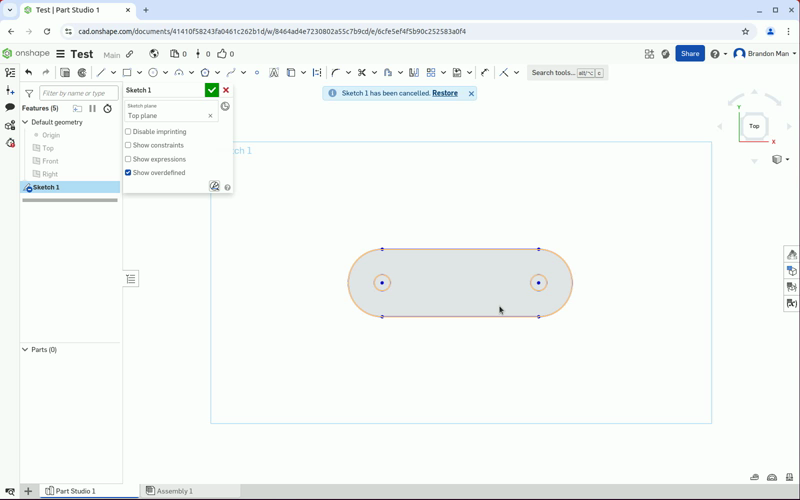
click(499, 305)
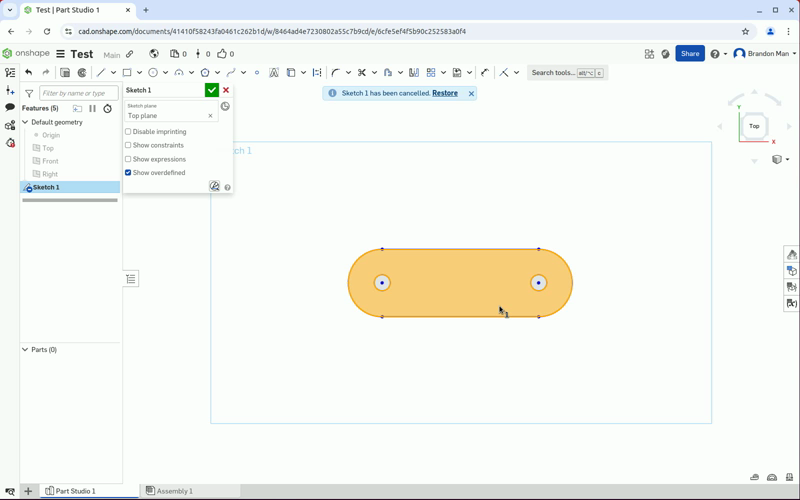
mouse_move(73, 352)
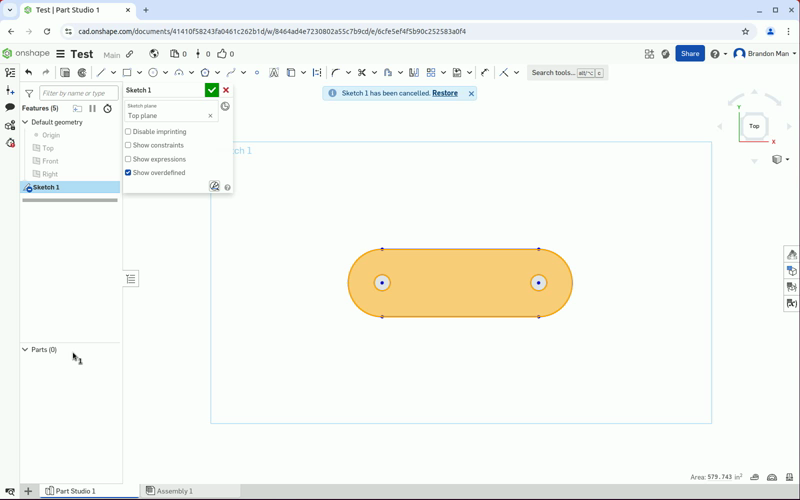
key(shift+y)
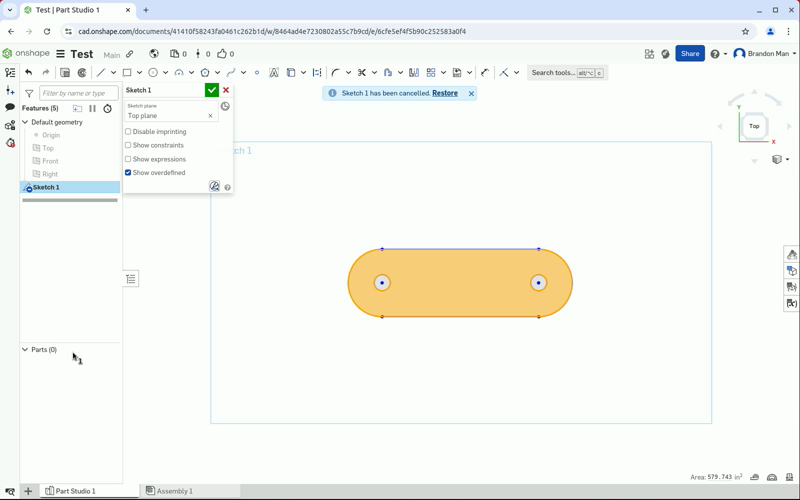
key(shift+e)
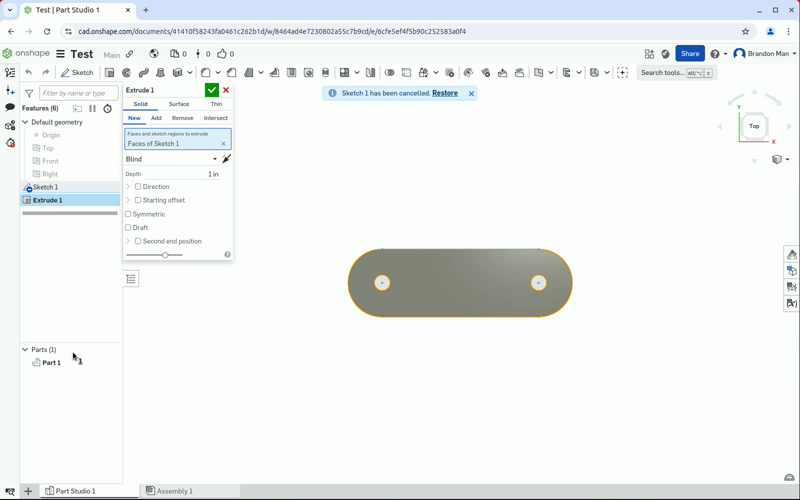
mouse_move(143, 106)
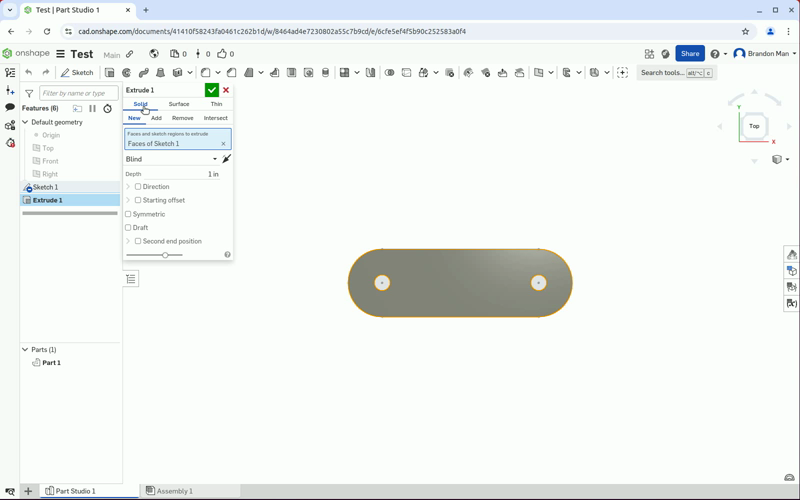
click(143, 106)
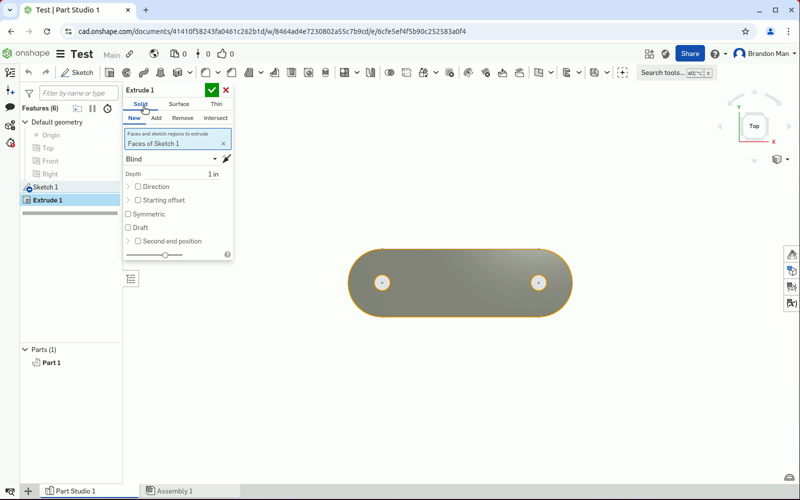
mouse_move(137, 120)
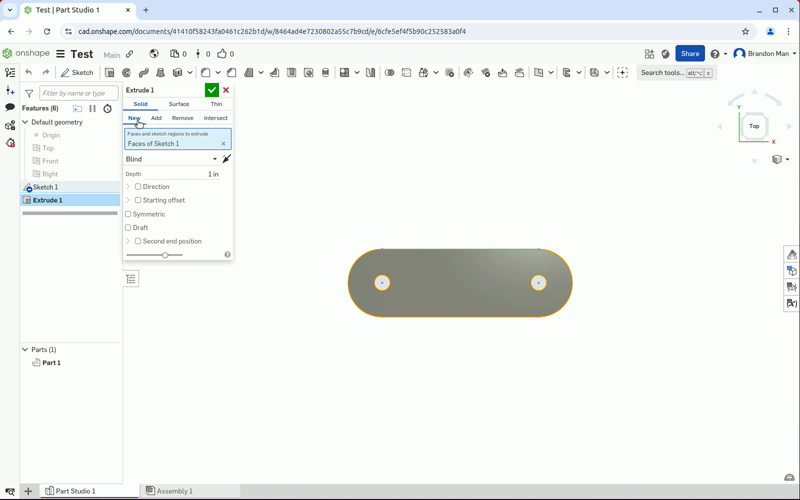
click(137, 120)
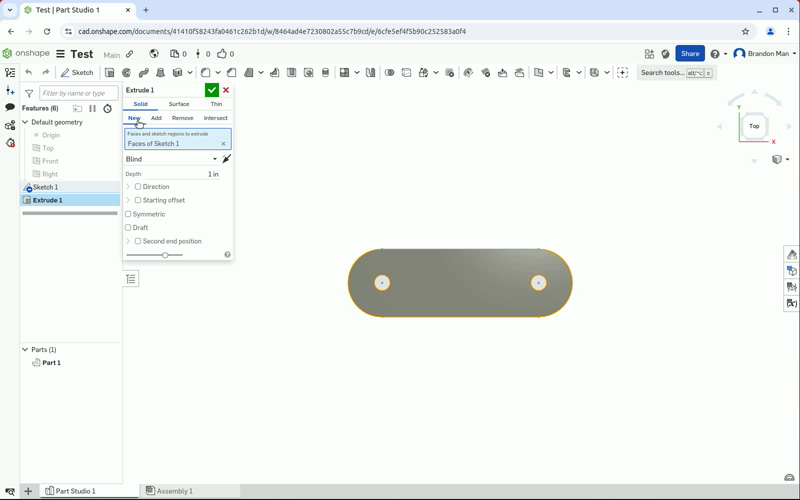
key(tab, 4)
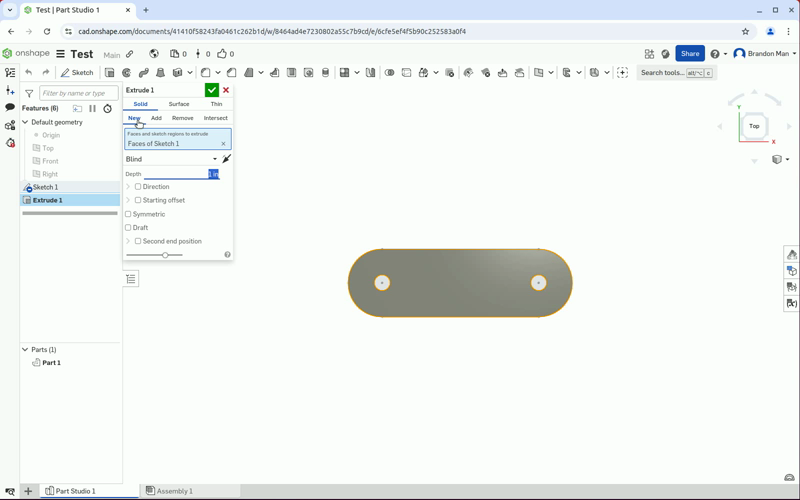
text(4.092)
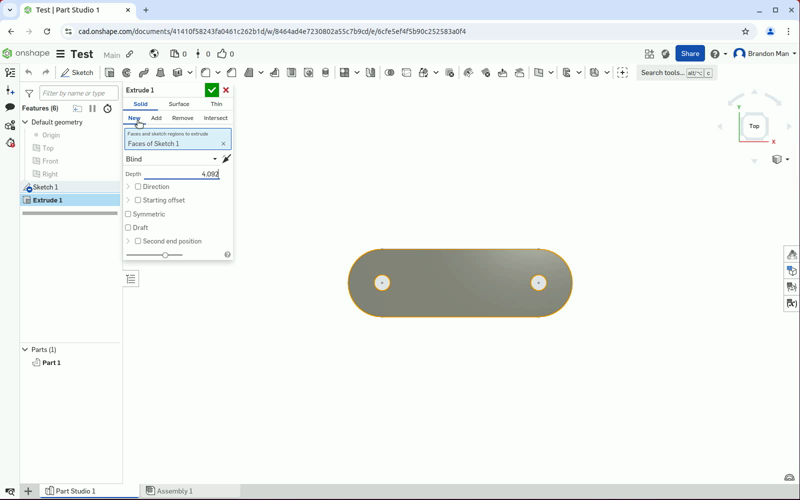
key(enter)
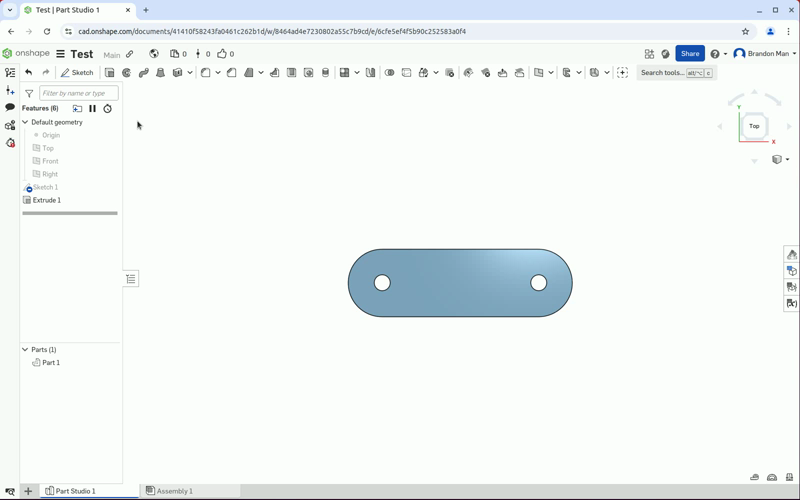
key(shift+h)
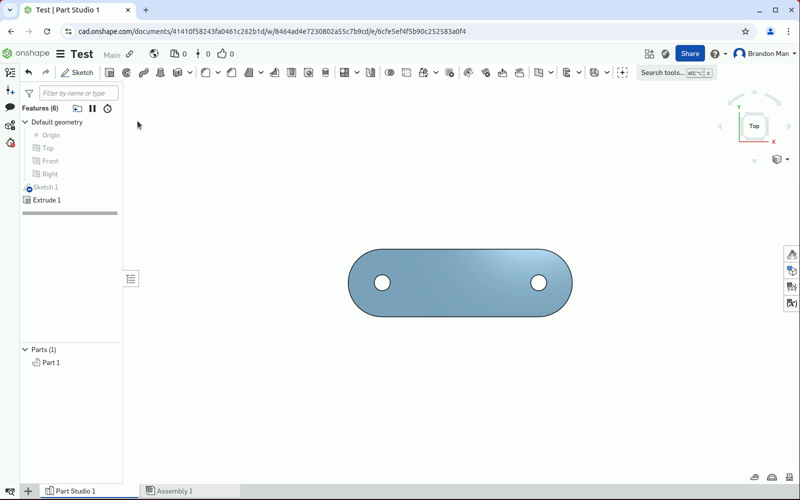
key(shift+h)
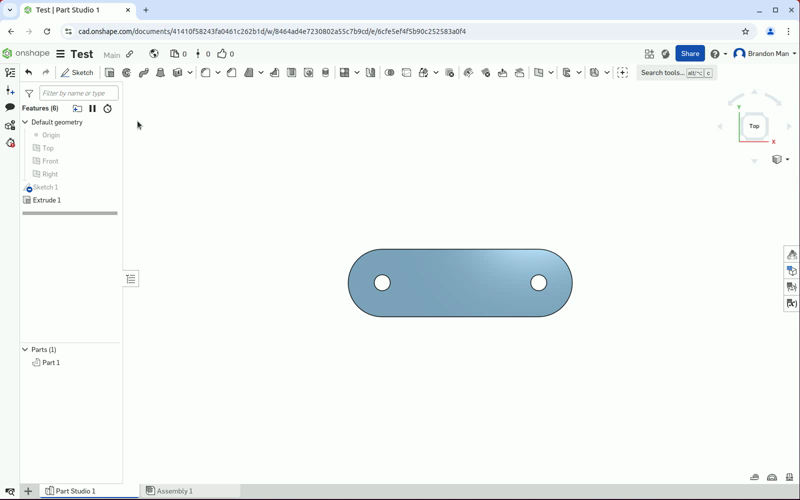
mouse_move(73, 189)
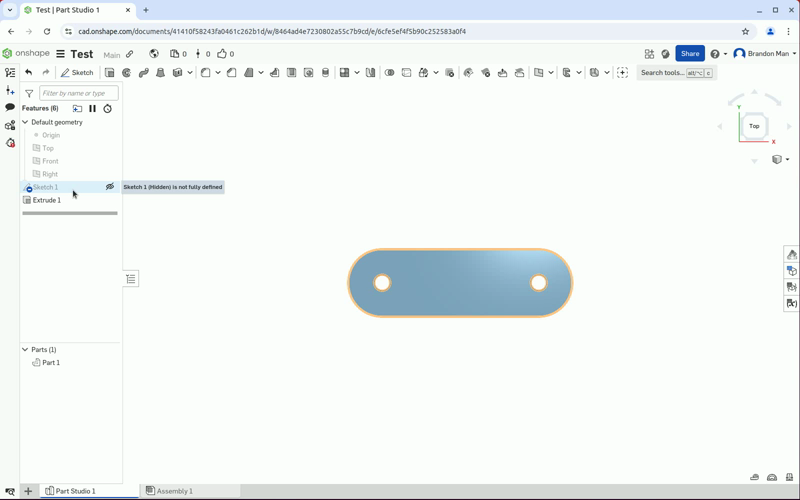
click(73, 189)
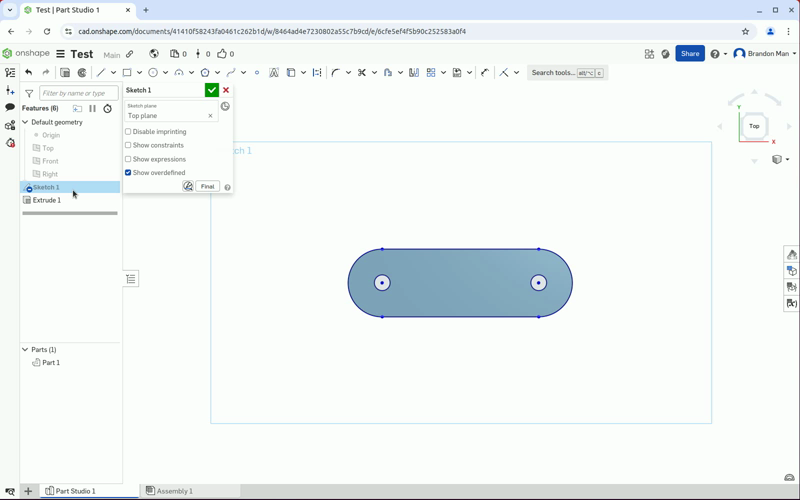
mouse_move(229, 92)
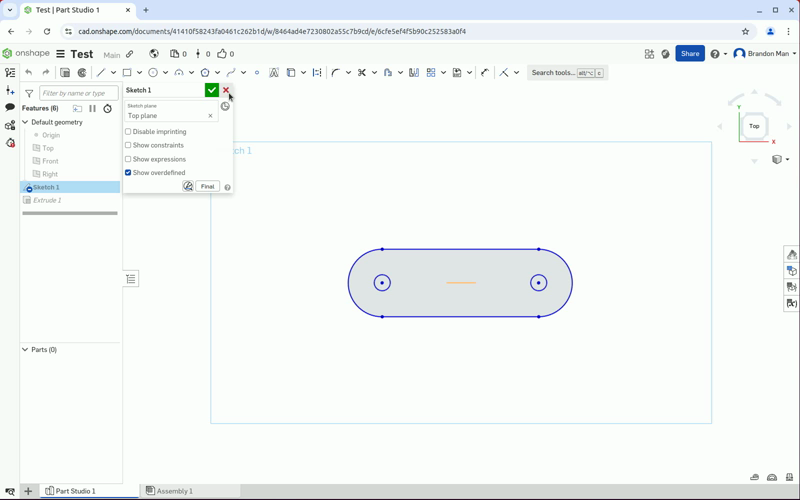
click(229, 92)
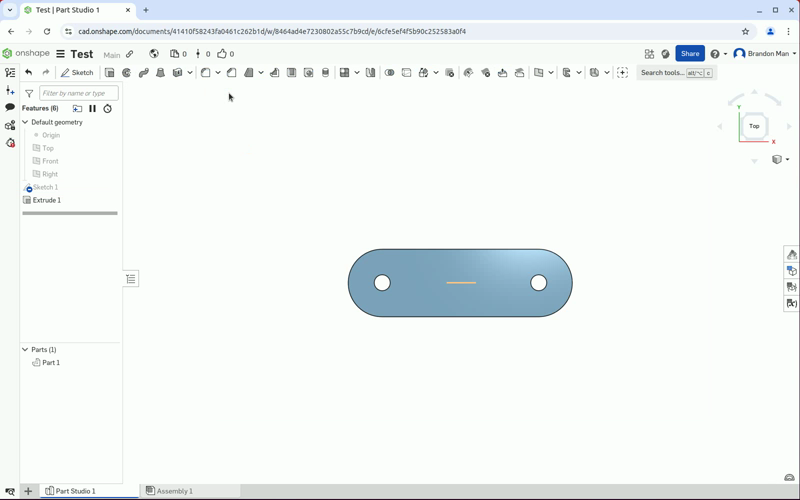
mouse_move(73, 352)
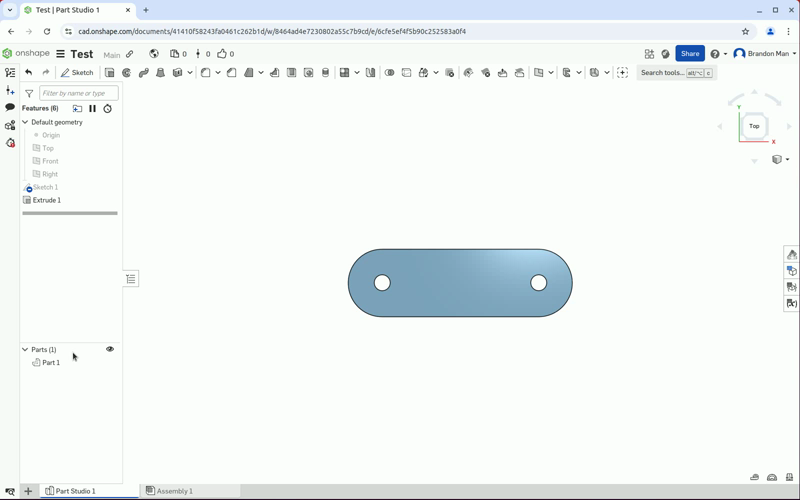
key(y)
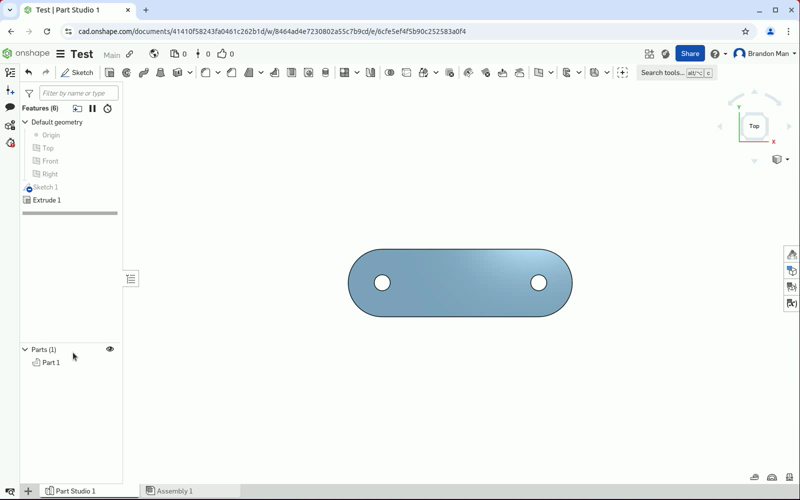
key(shift+p)
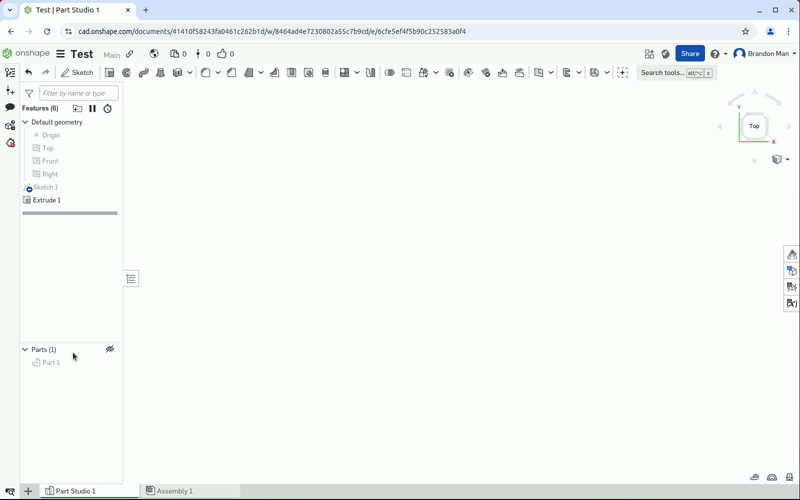
key(space)
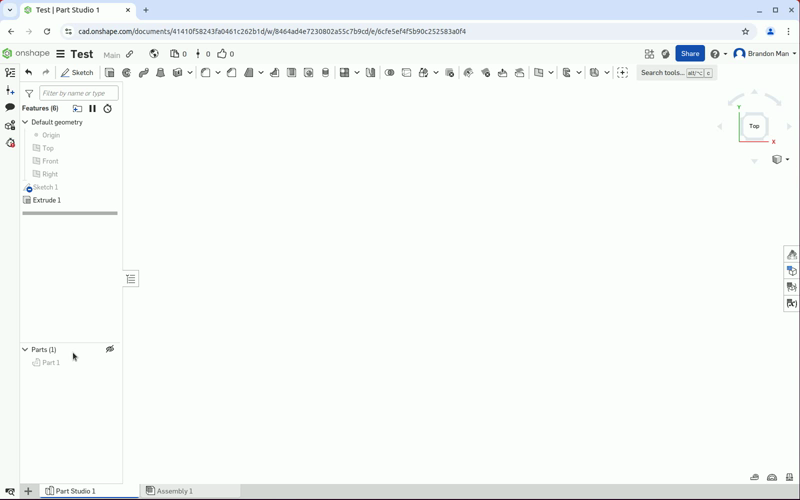
key_down(shift)
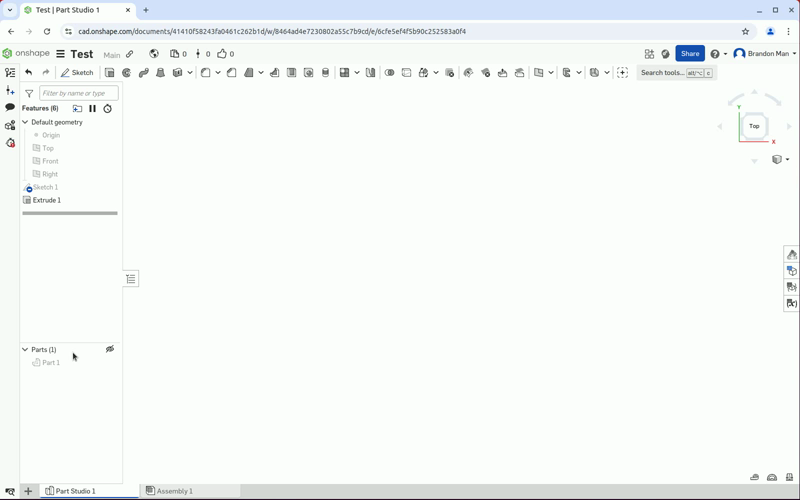
key(up)
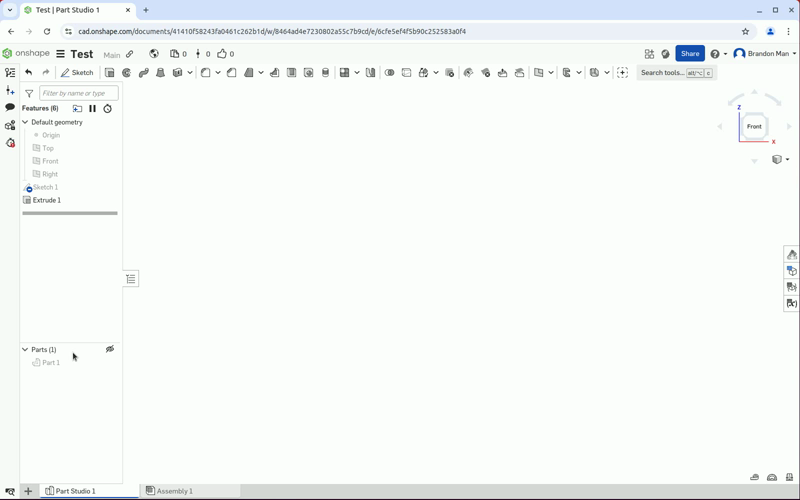
key_up(shift)
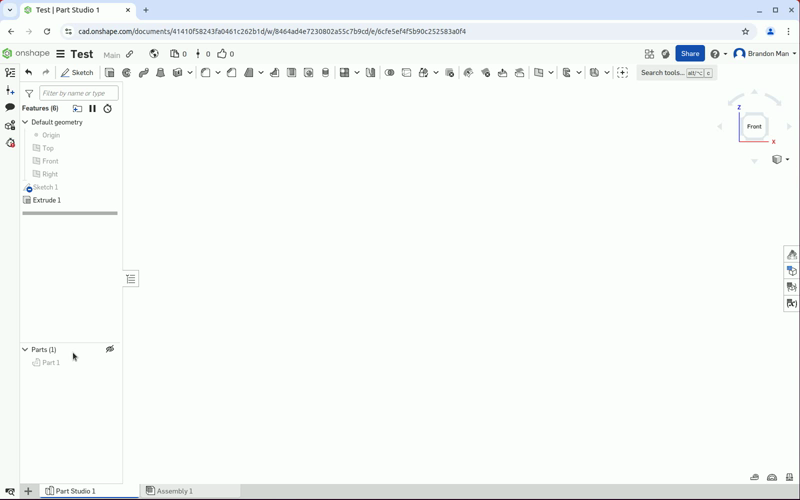
key(space)
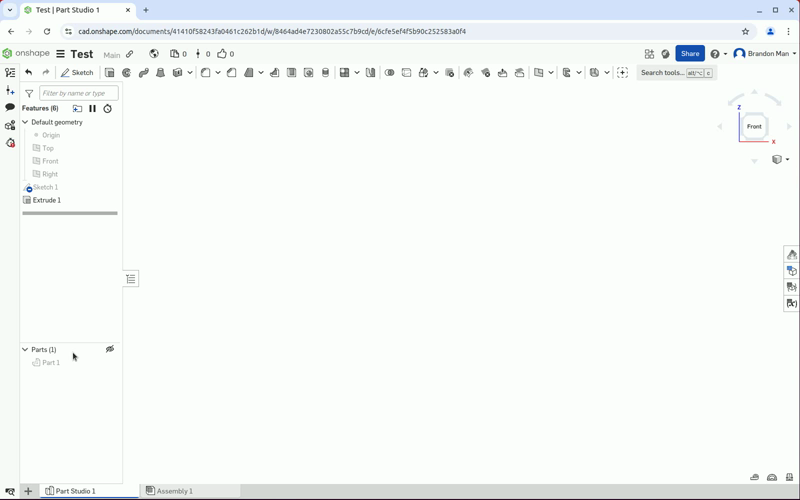
key_down(shift)
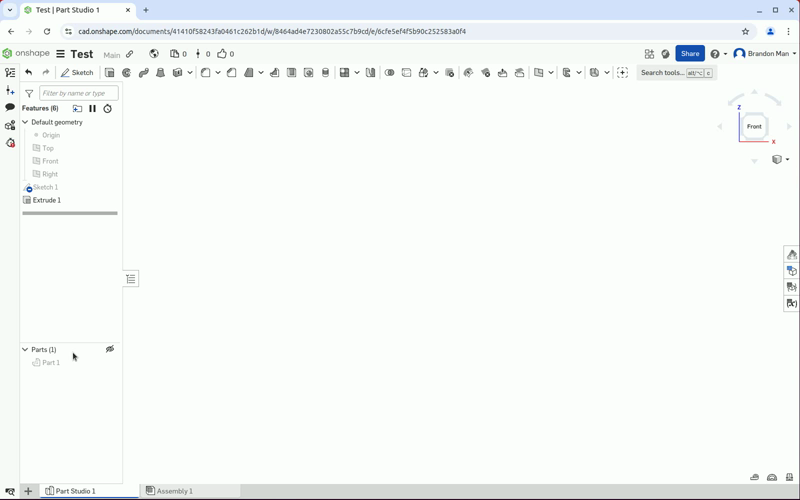
key(left)
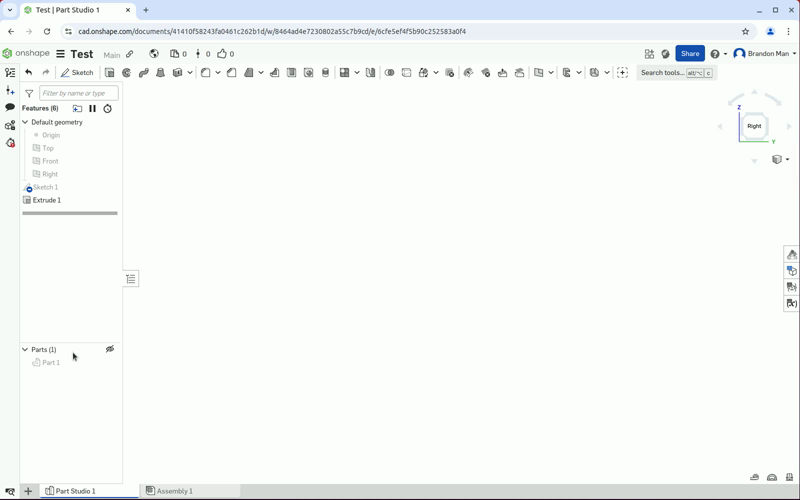
key_up(shift)
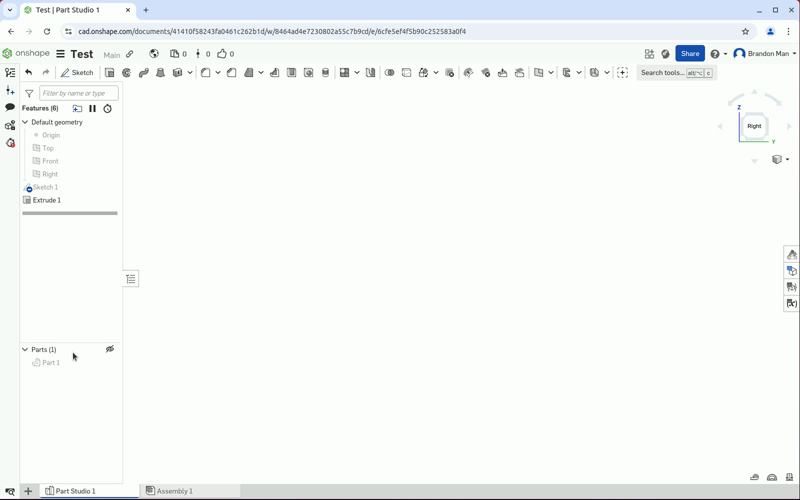
mouse_move(73, 352)
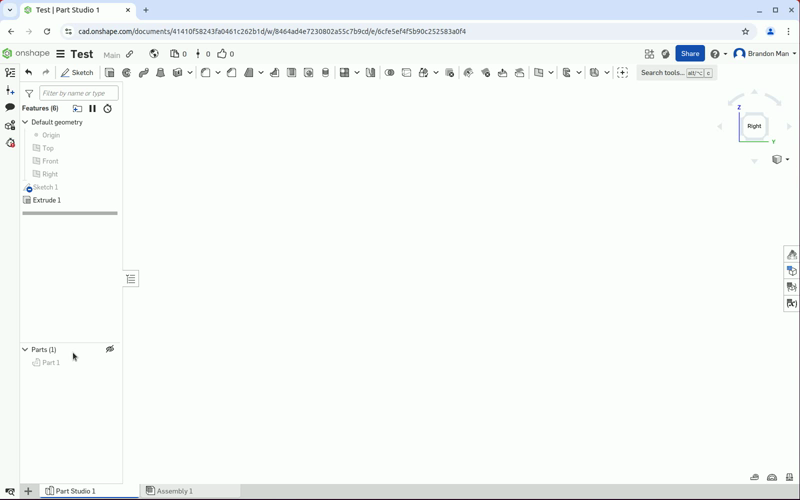
key(shift+y)
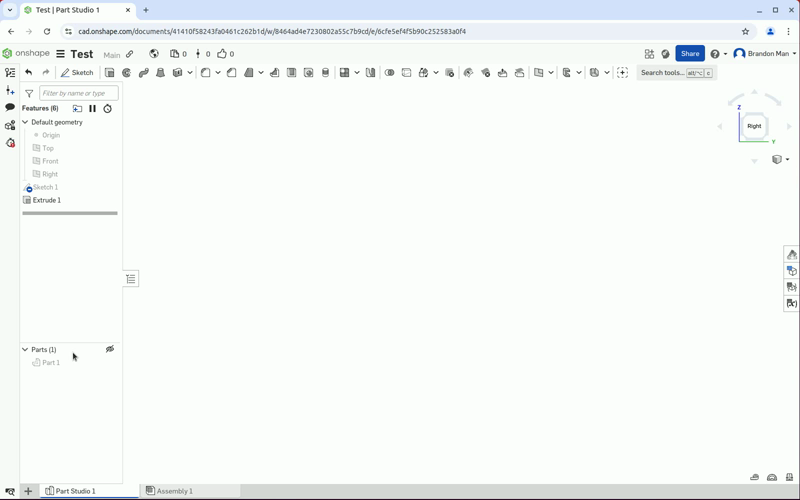
key(shift+s)
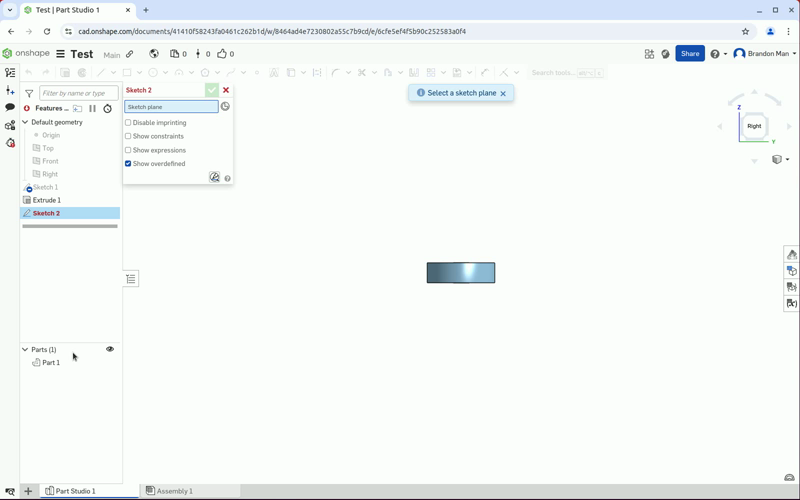
mouse_move(73, 176)
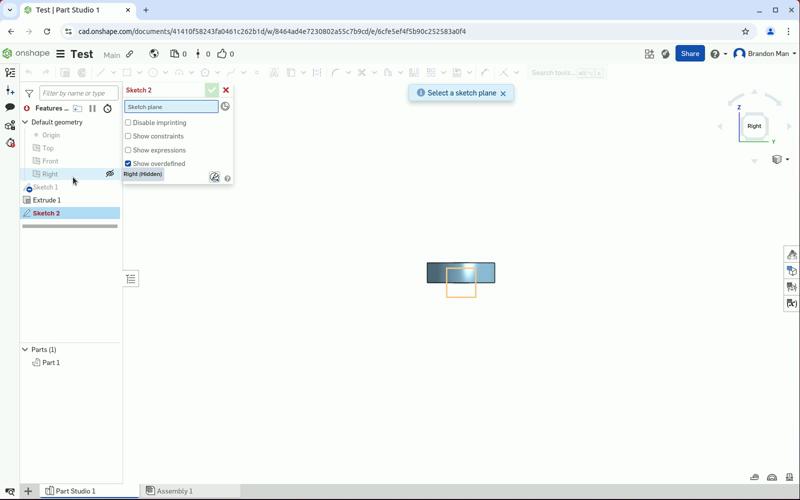
click(73, 176)
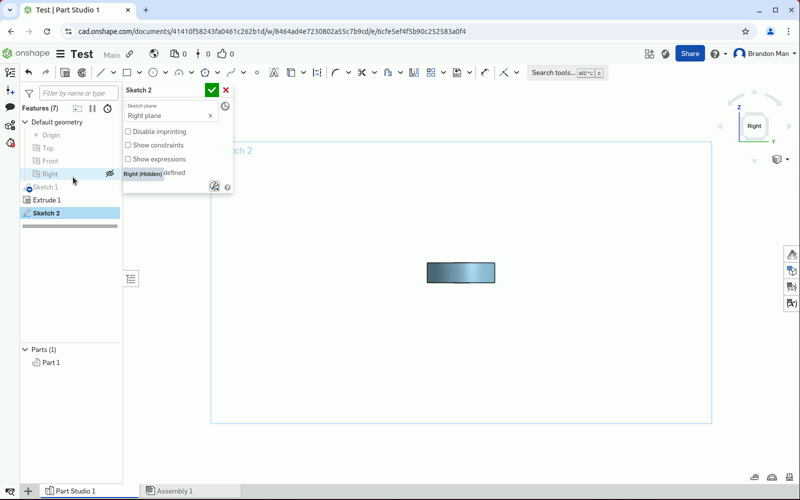
mouse_move(73, 352)
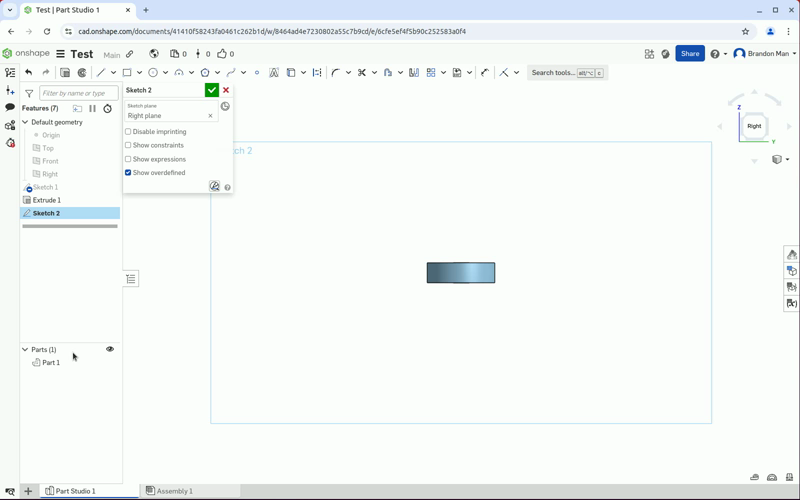
key(y)
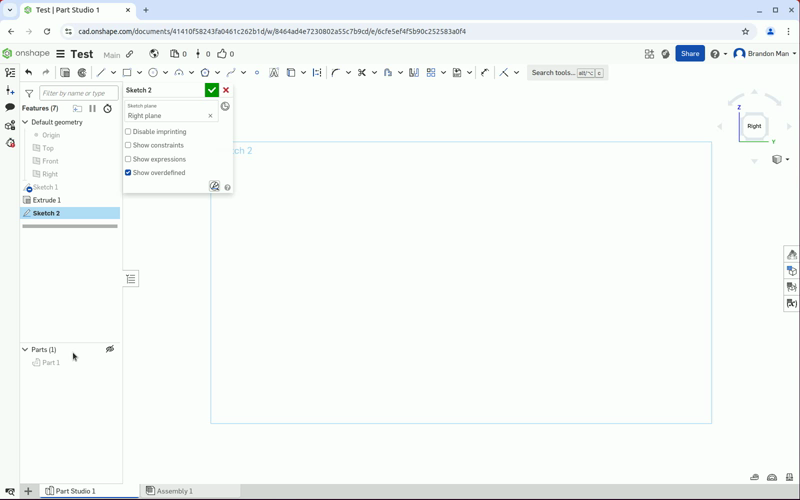
key(l)
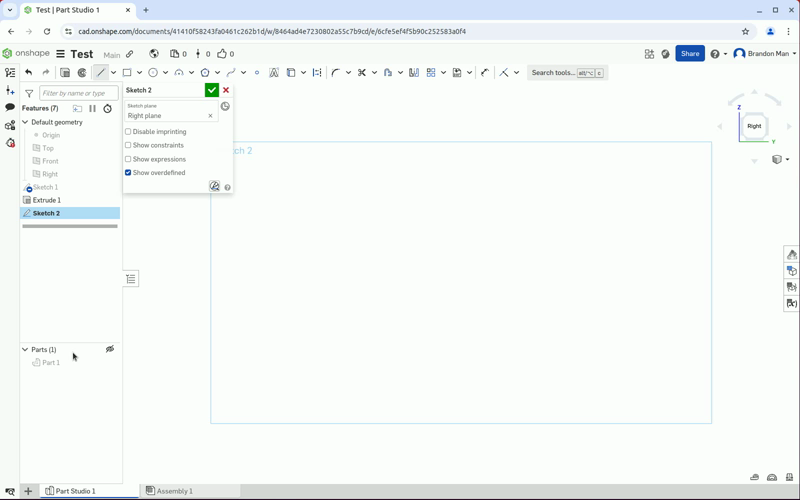
key_down(shift)
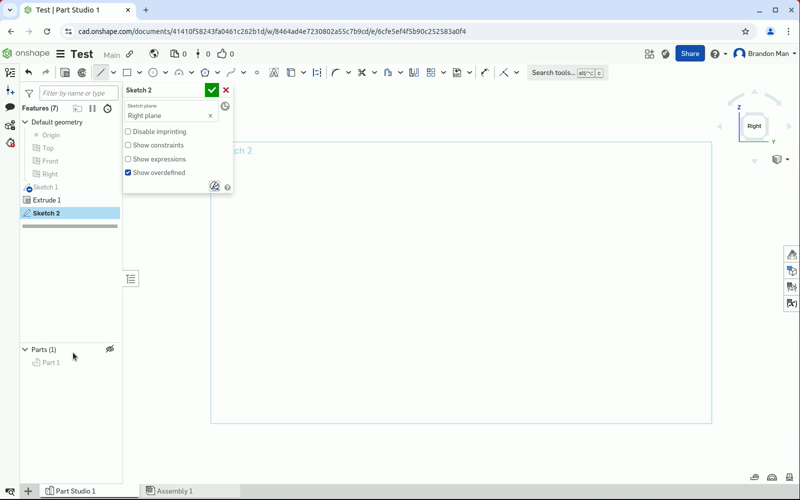
mouse_move(444, 262)
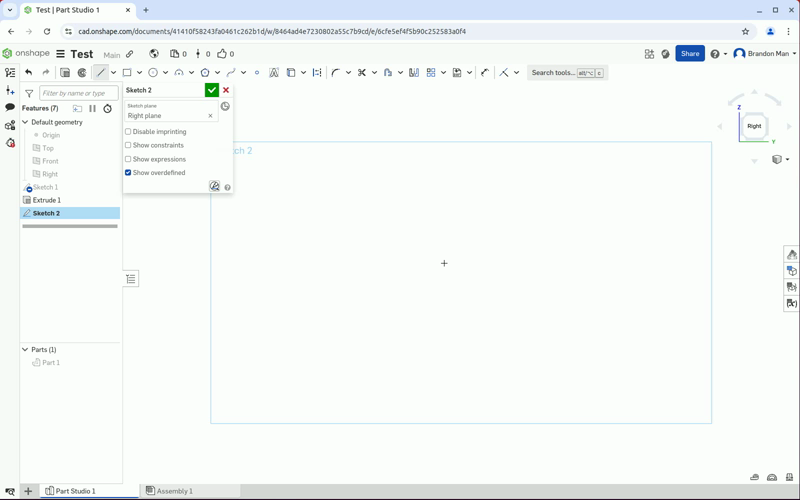
click(444, 262)
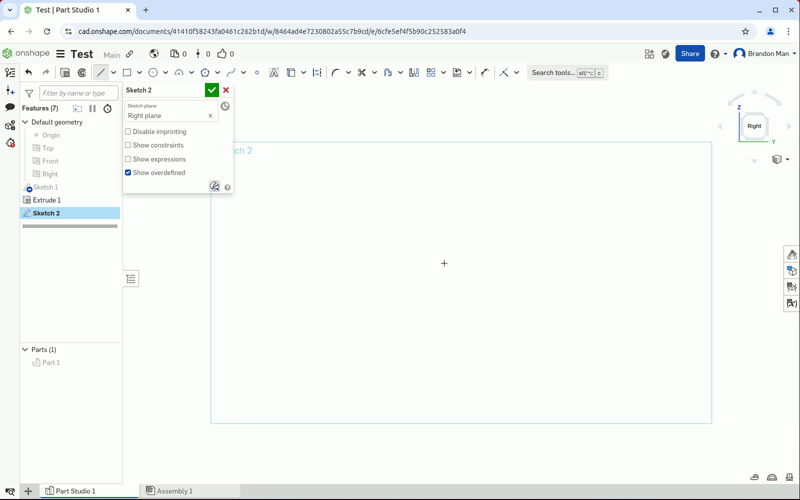
key_up(shift)
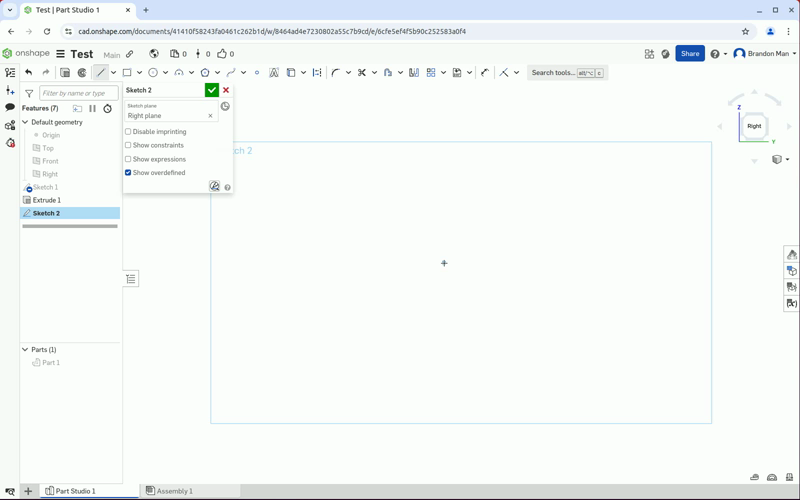
key_down(shift)
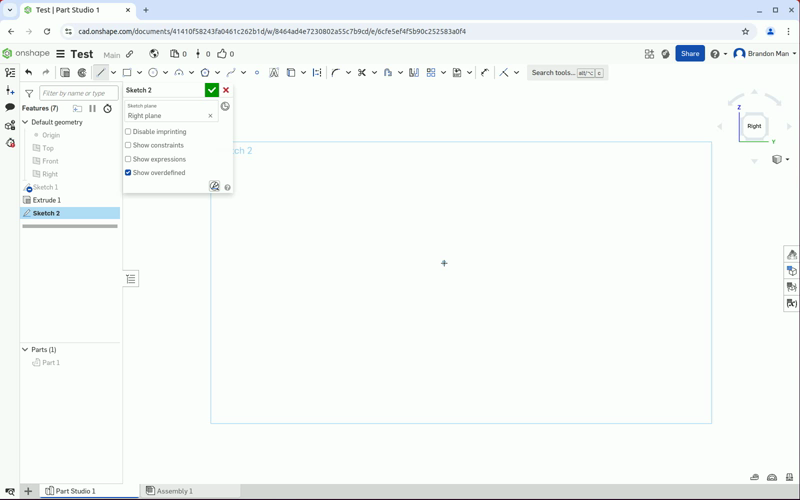
mouse_move(474, 262)
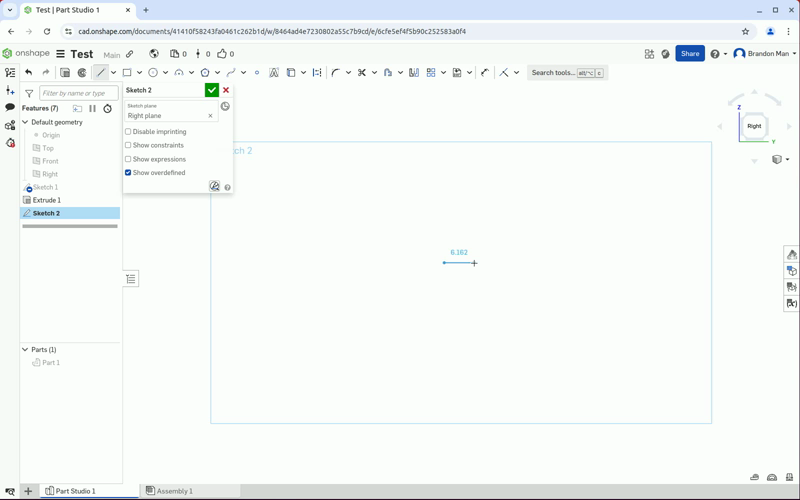
mouse_move(477, 262)
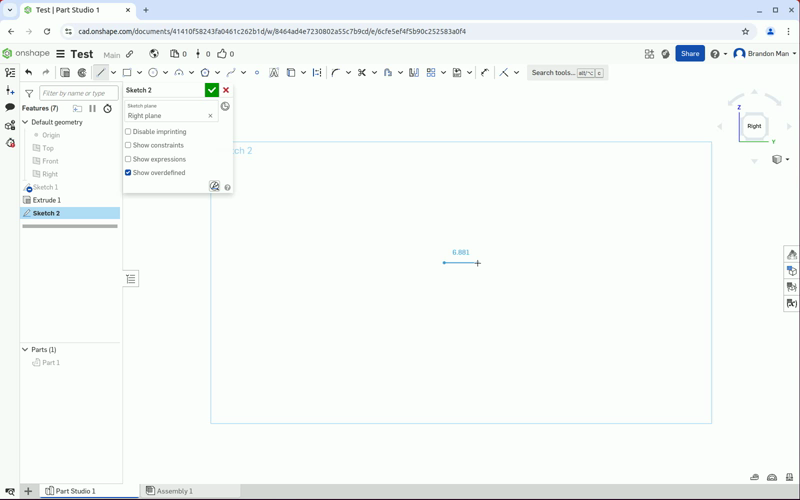
click(477, 262)
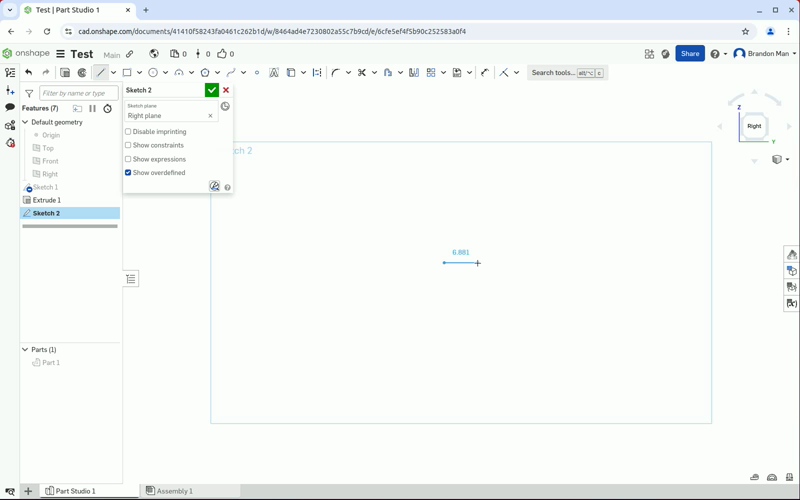
key_up(shift)
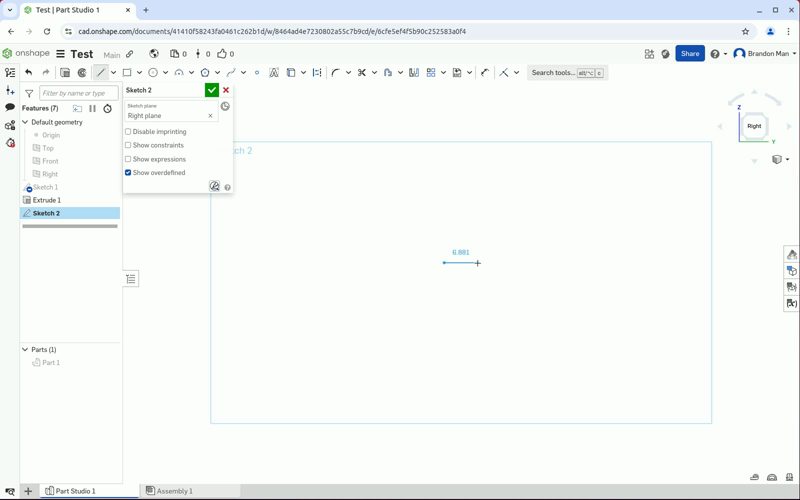
key_down(shift)
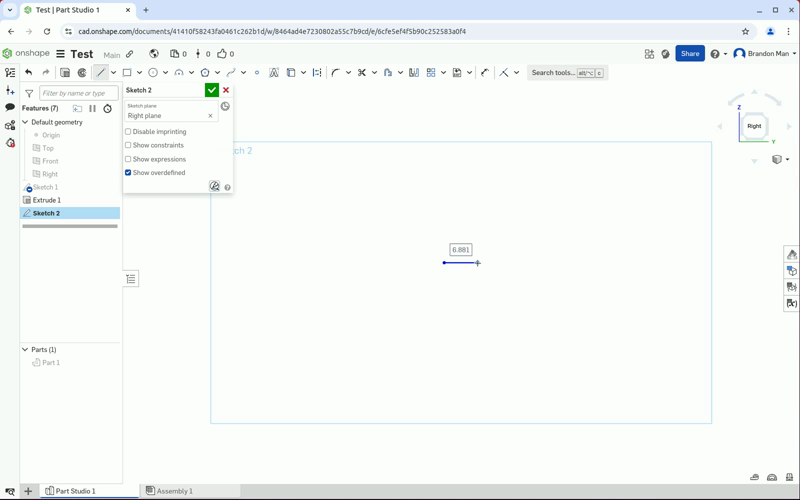
mouse_move(507, 262)
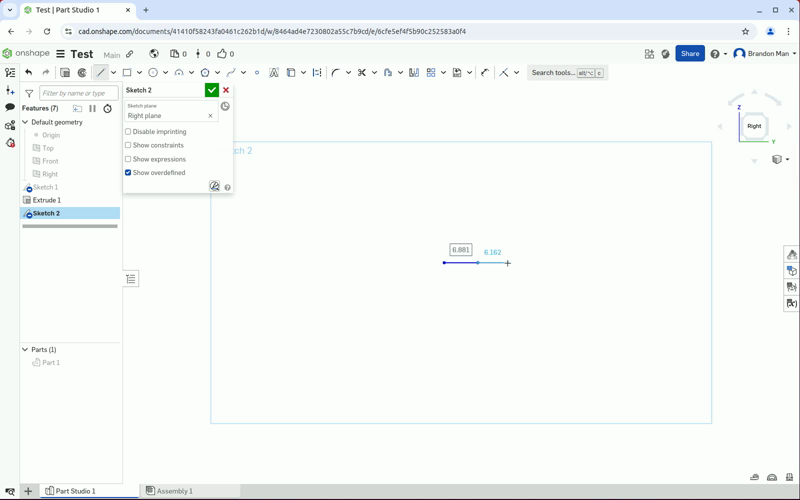
mouse_move(477, 231)
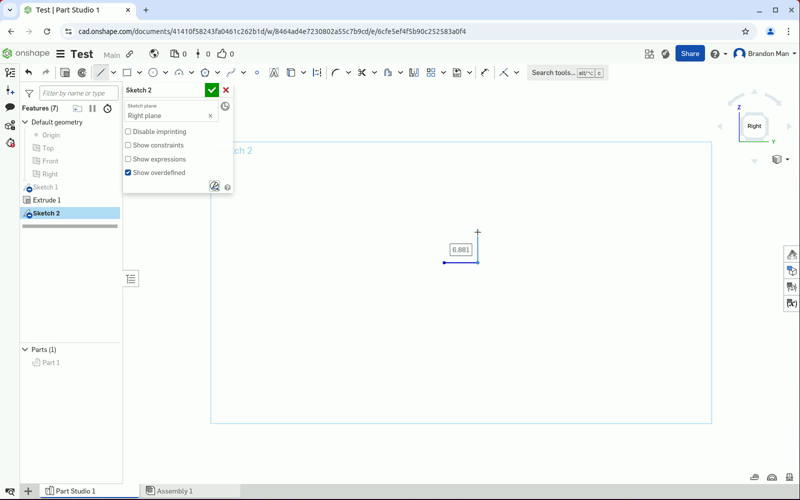
click(477, 231)
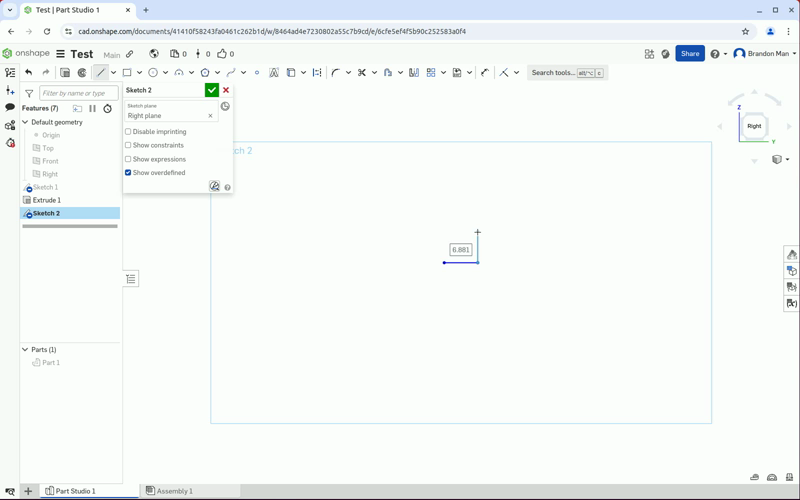
key_up(shift)
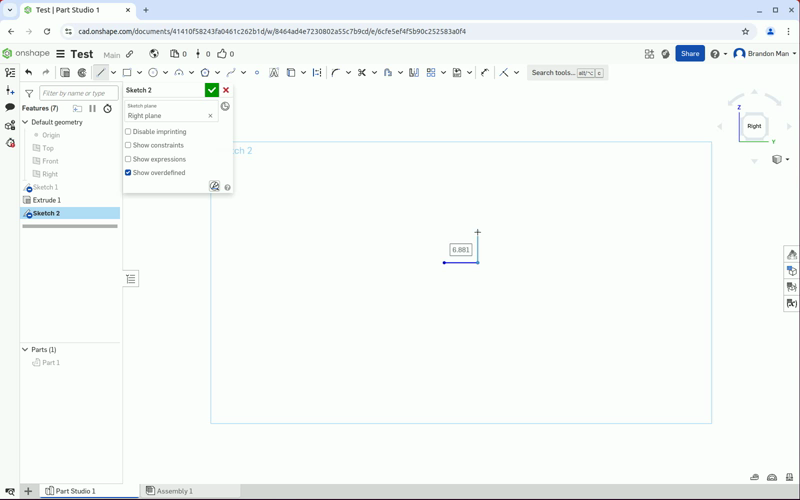
key(esc)
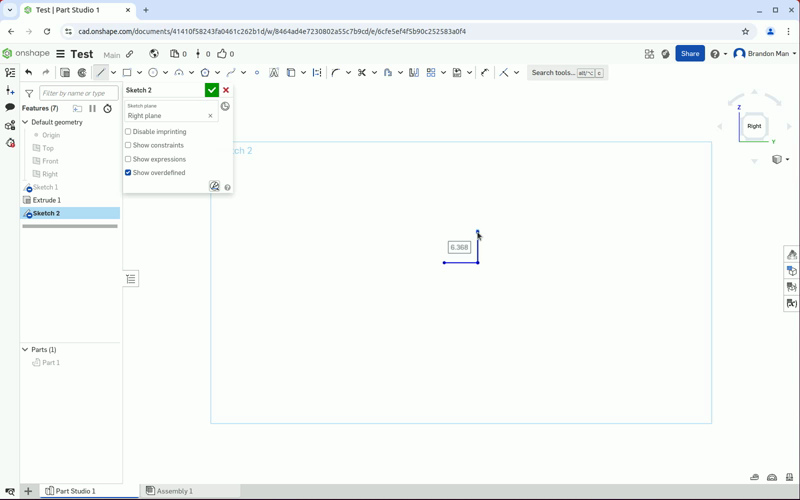
key(a)
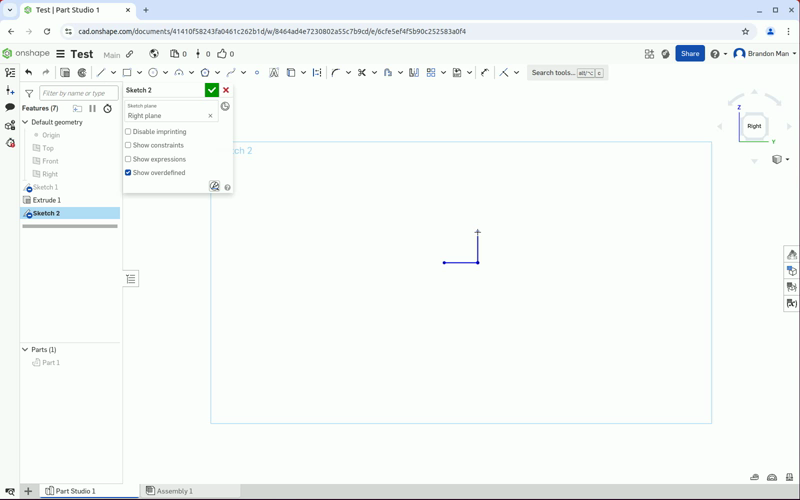
mouse_move(477, 231)
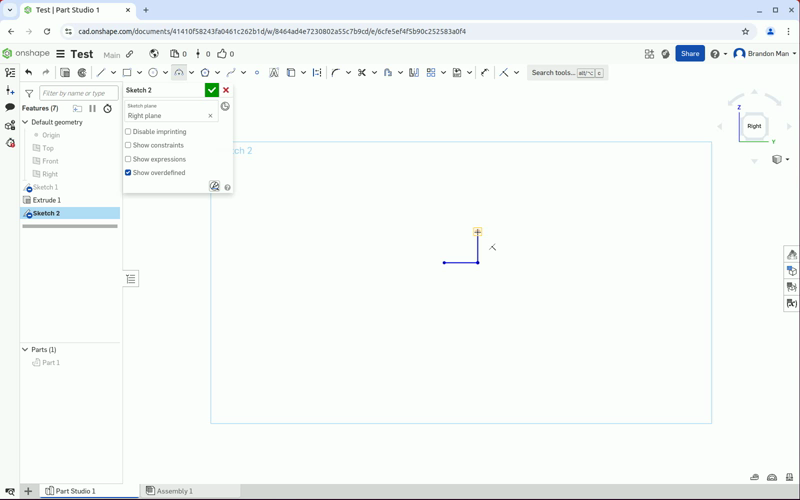
click(477, 231)
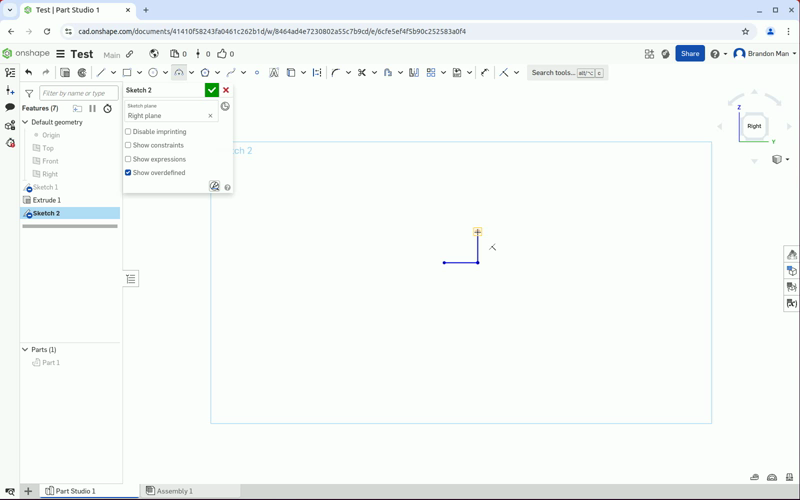
key_down(shift)
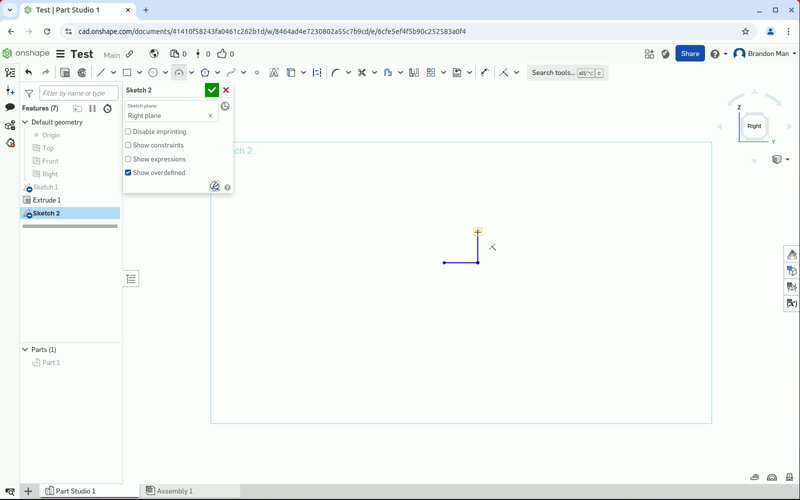
mouse_move(444, 231)
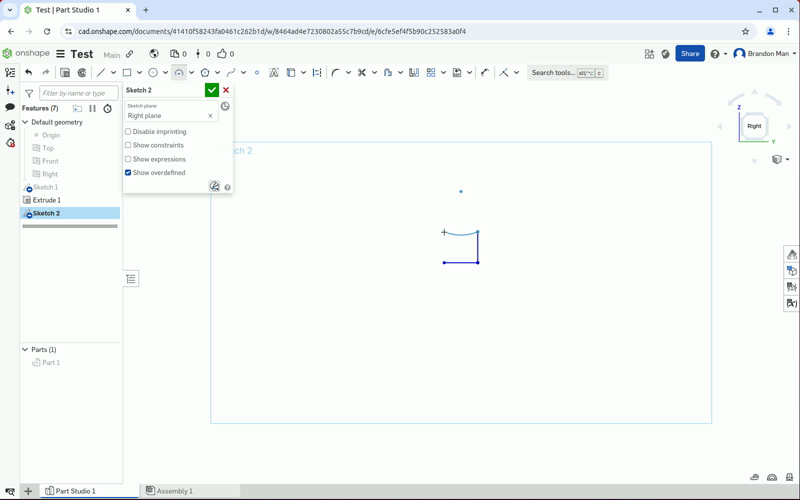
click(444, 231)
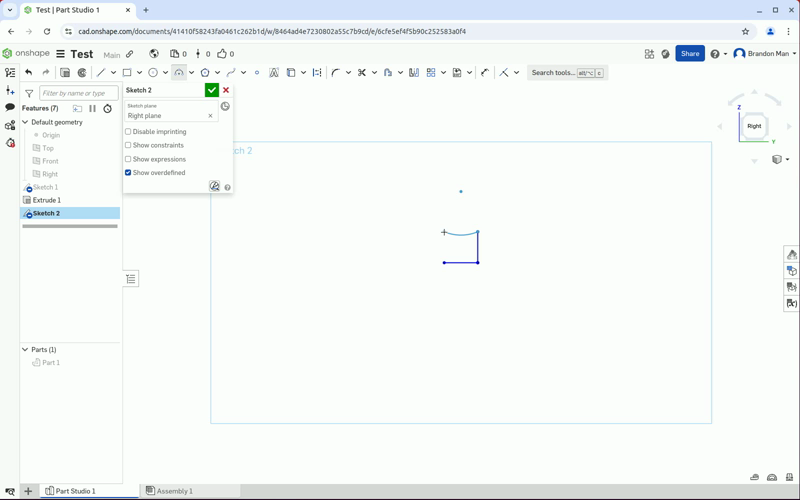
mouse_move(461, 215)
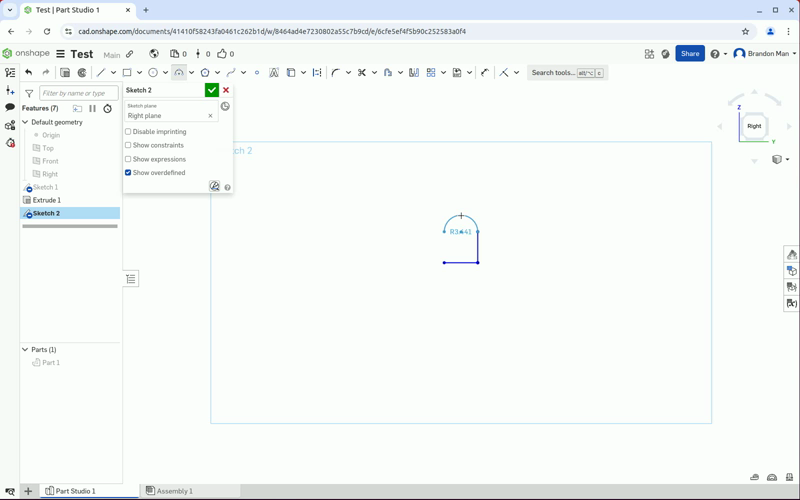
click(461, 215)
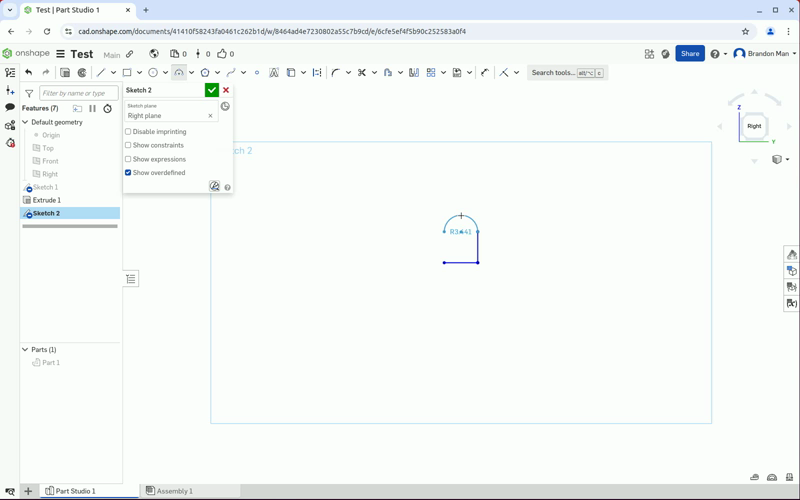
key_up(shift)
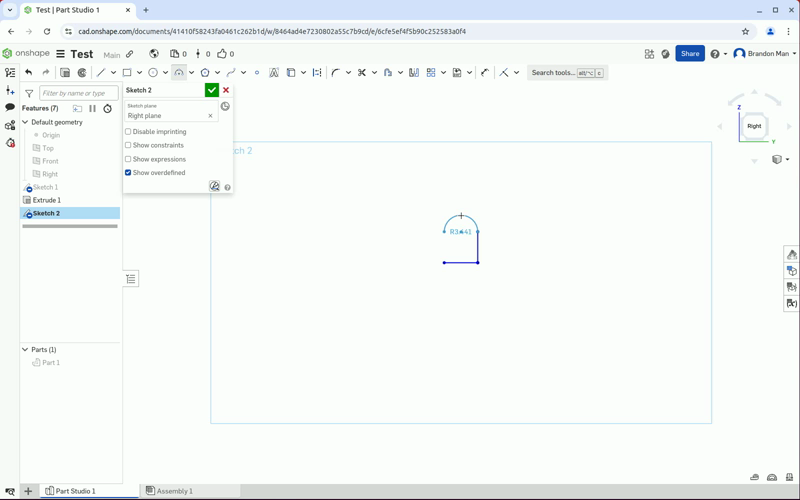
key(esc)
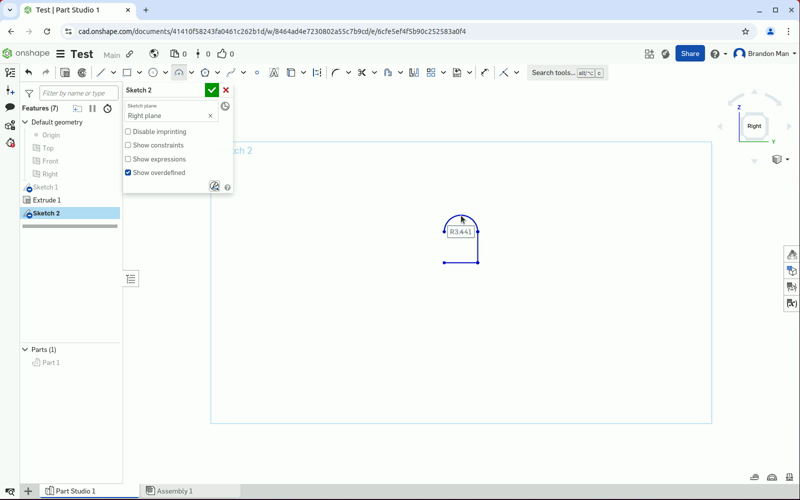
key(l)
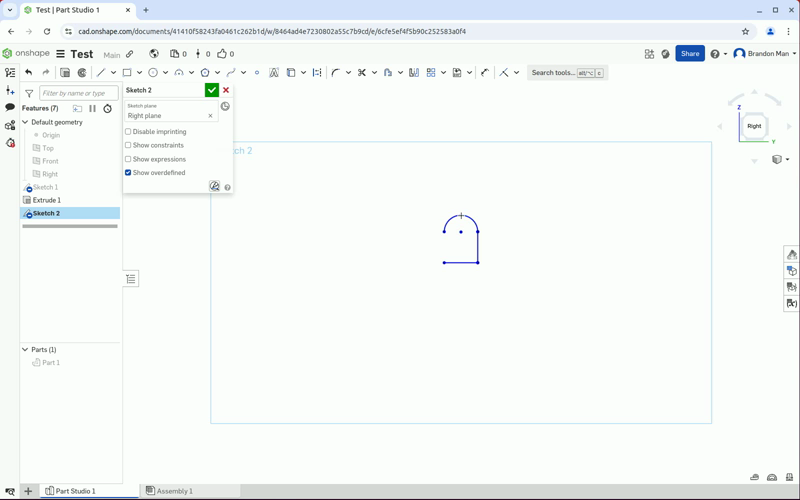
mouse_move(444, 231)
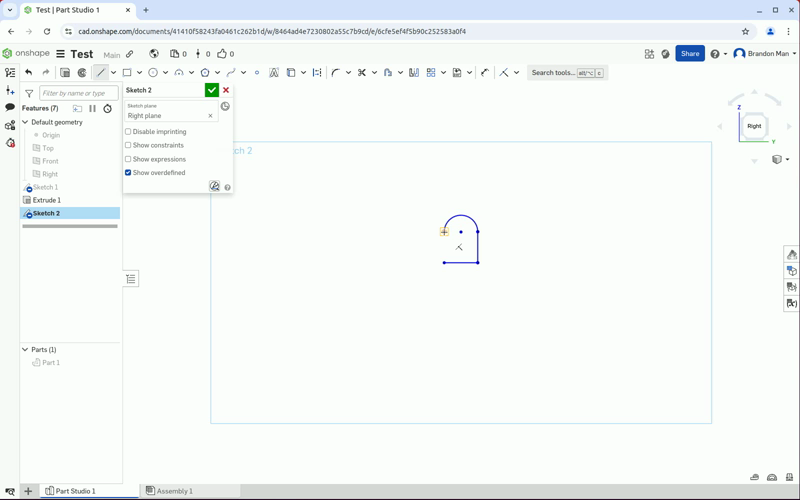
click(444, 231)
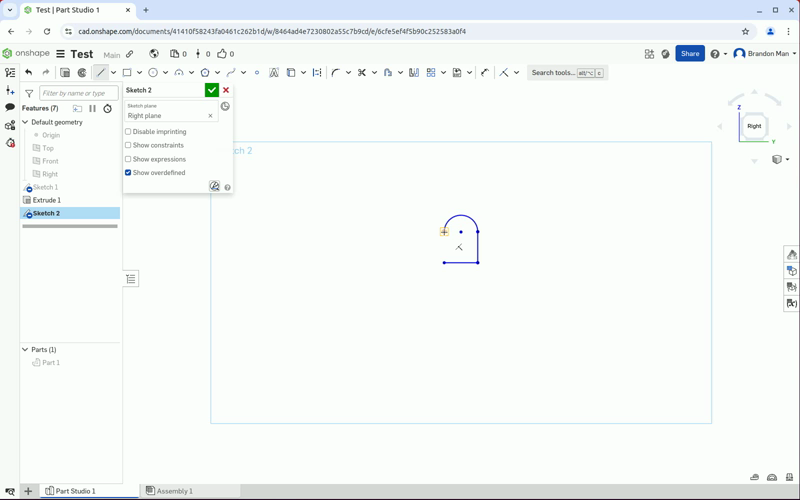
mouse_move(474, 231)
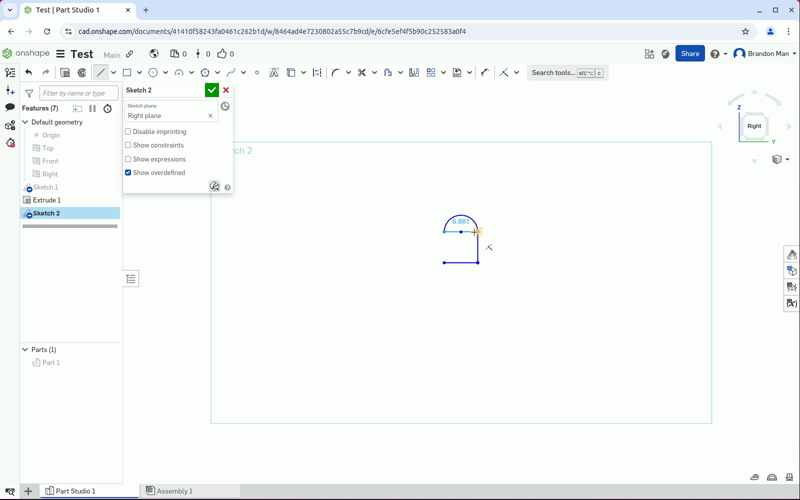
key_down(shift)
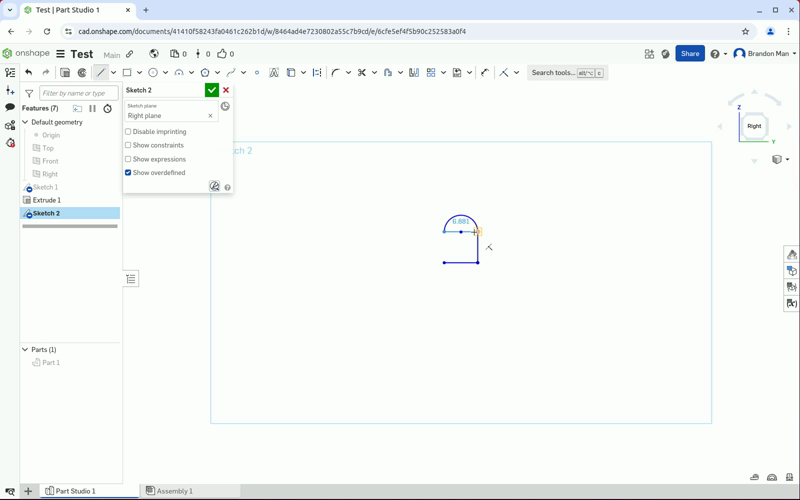
mouse_move(444, 262)
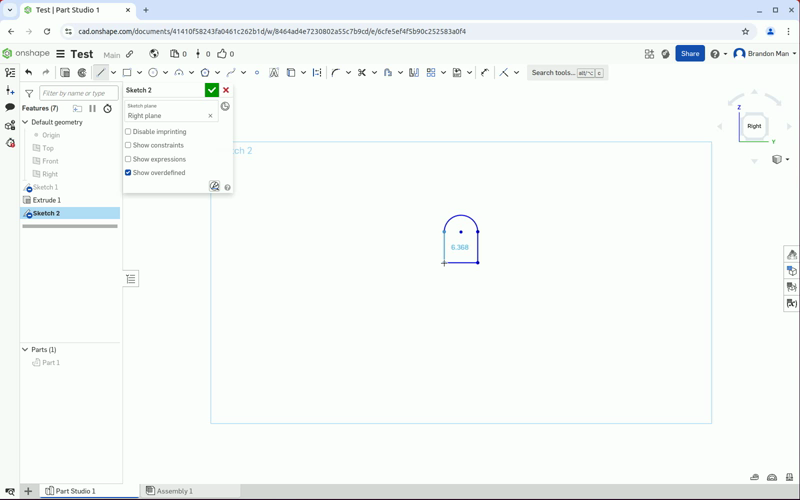
key_up(shift)
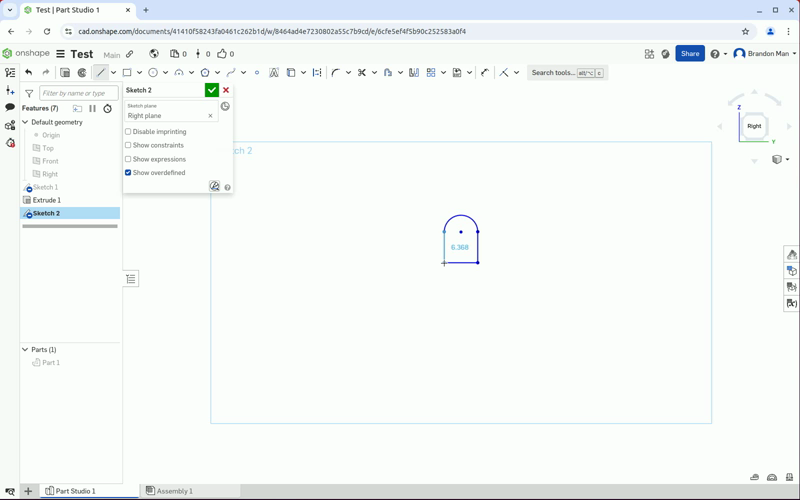
click(444, 262)
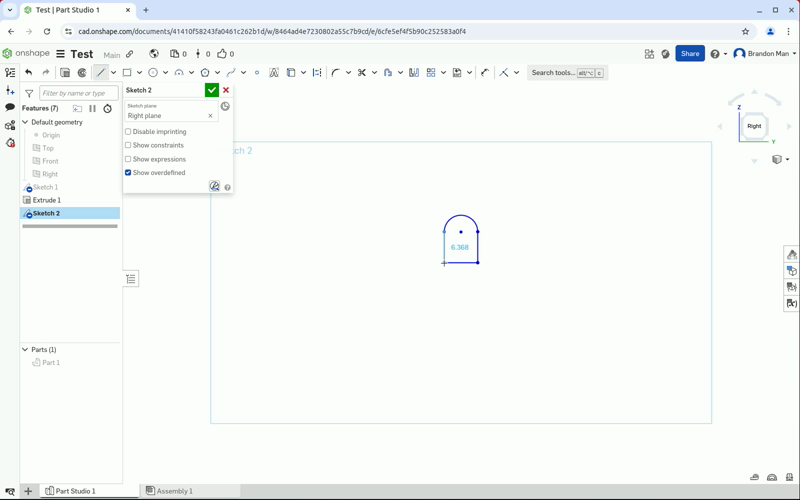
key(esc)
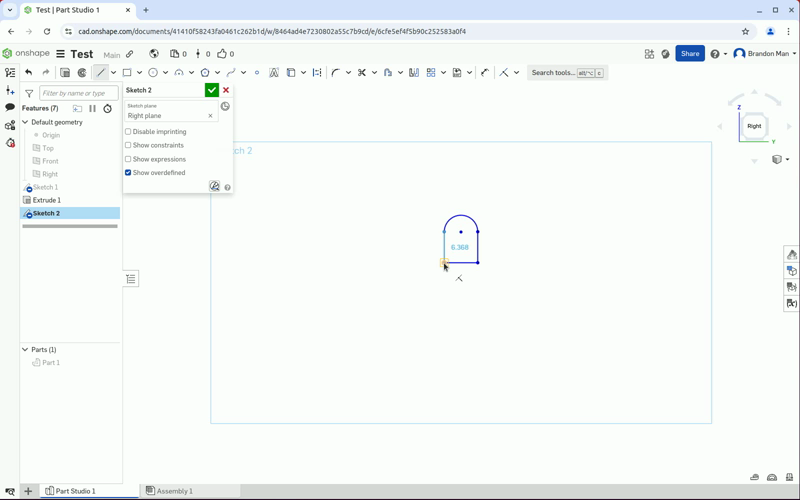
key(c)
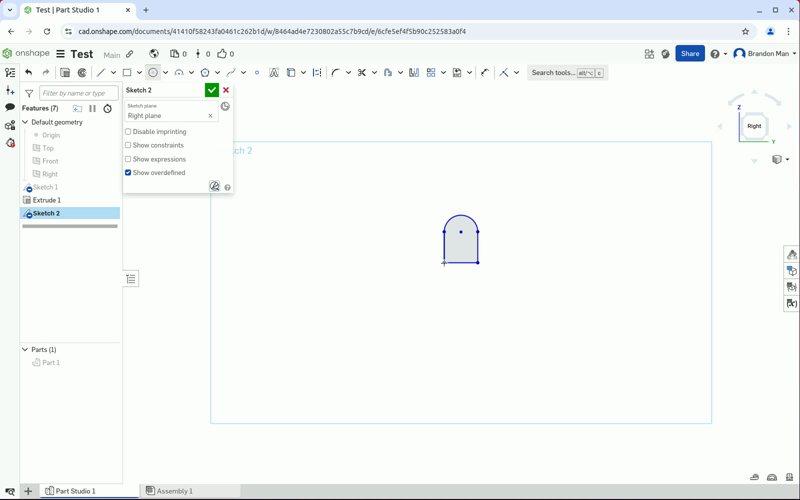
key_down(shift)
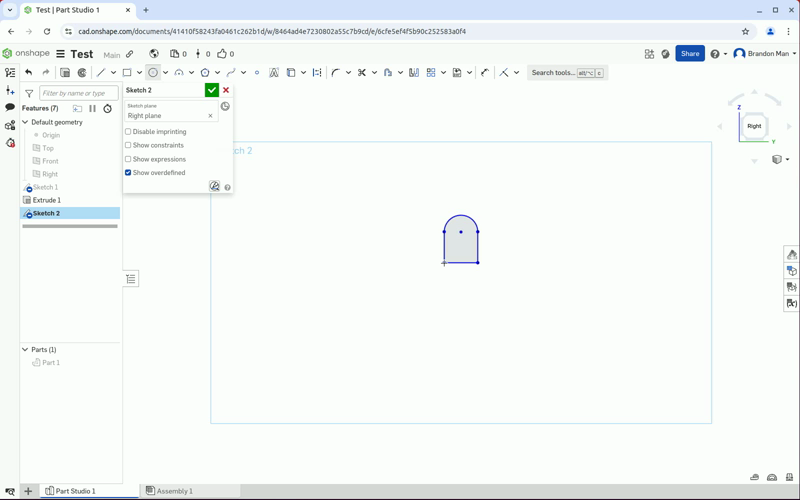
mouse_move(461, 231)
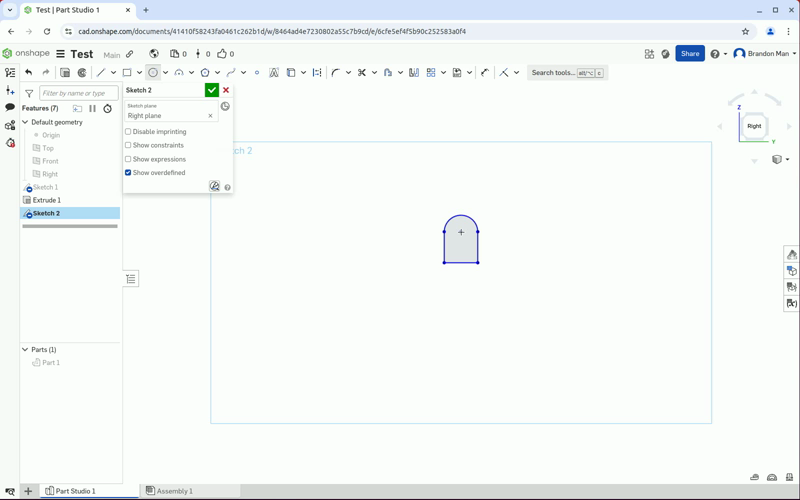
click(461, 231)
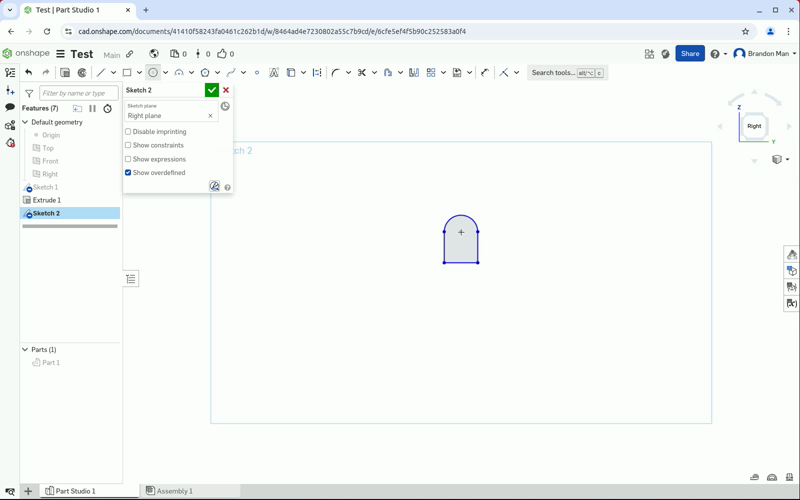
key_up(shift)
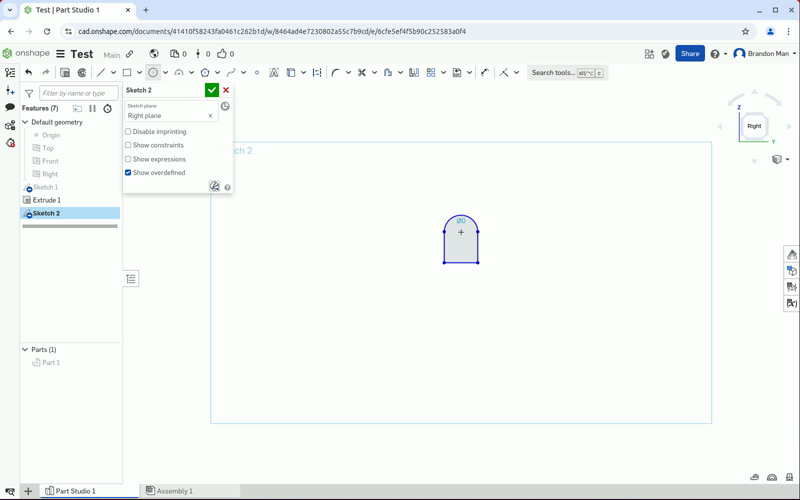
mouse_move(466, 231)
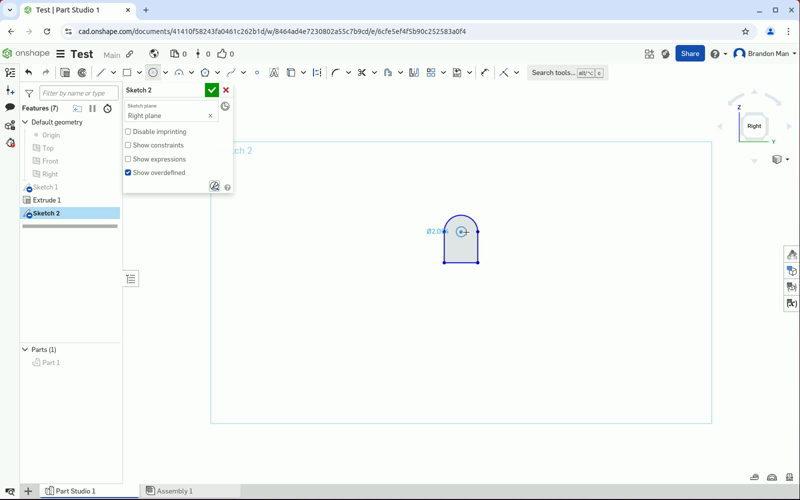
click(466, 231)
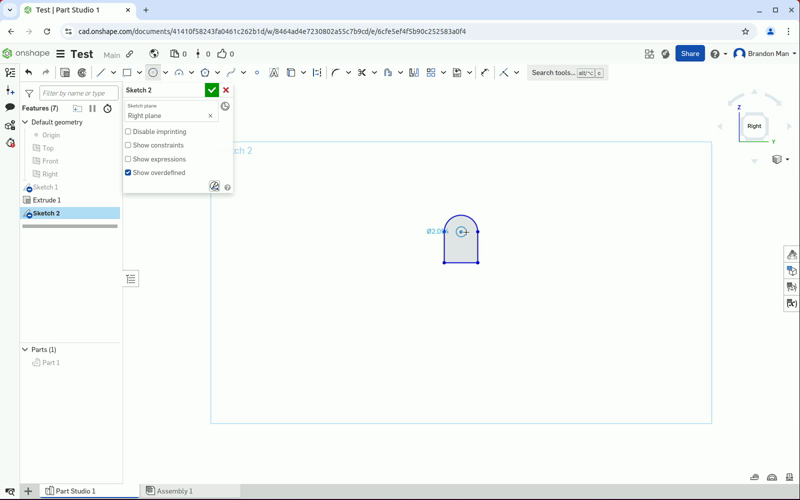
key(esc)
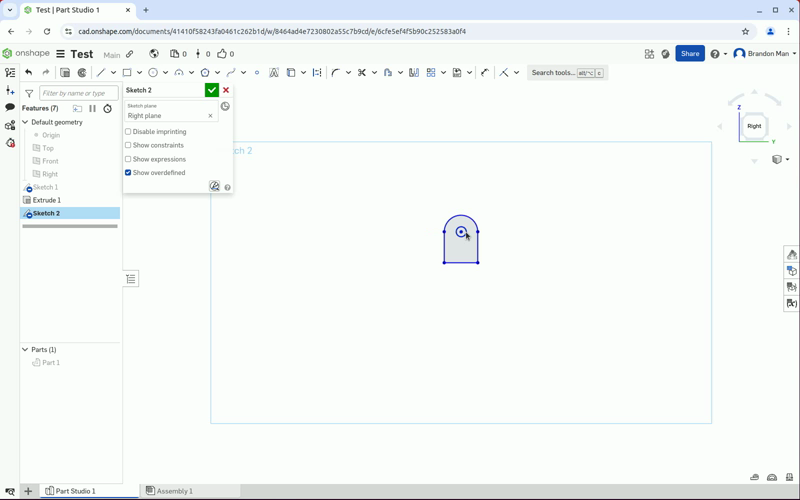
mouse_move(455, 249)
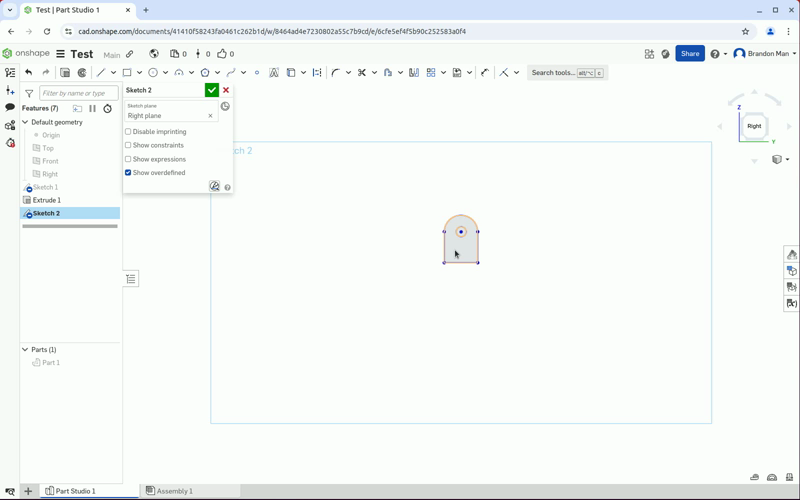
scroll(6)
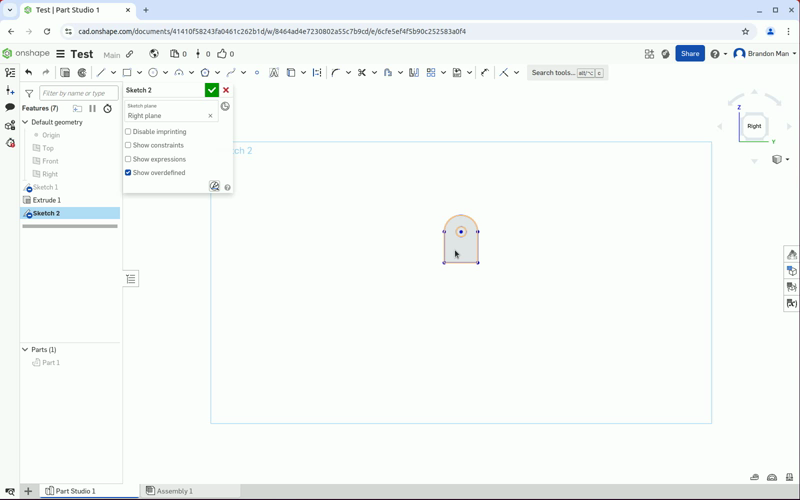
scroll(6)
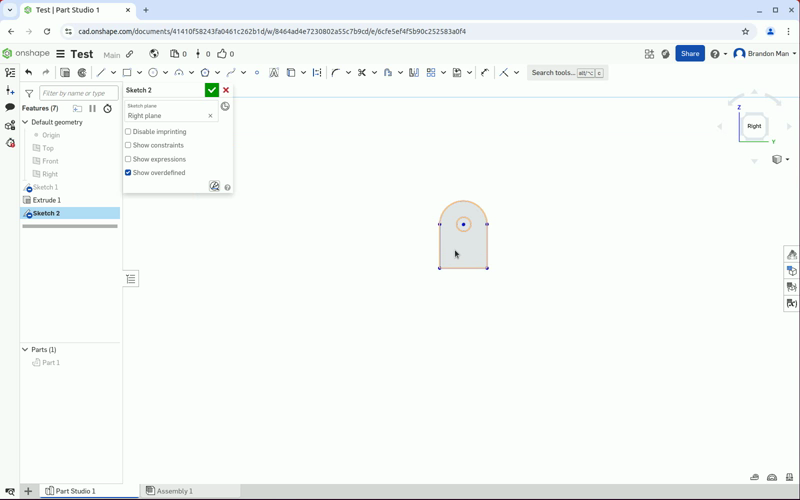
scroll(6)
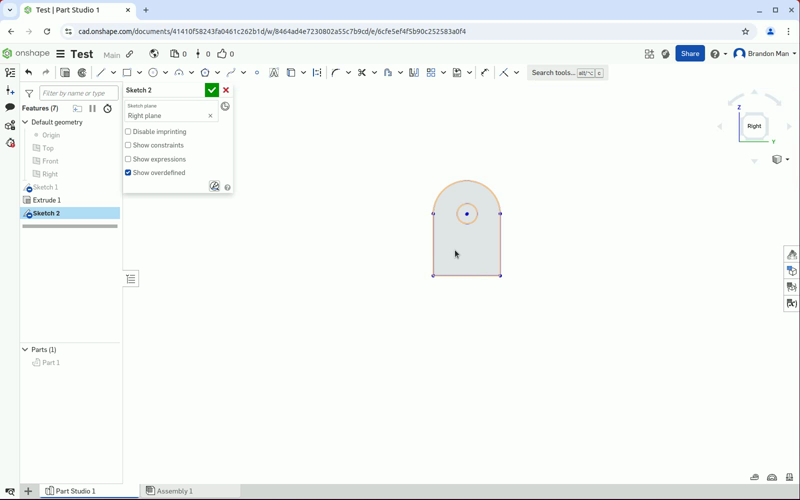
scroll(6)
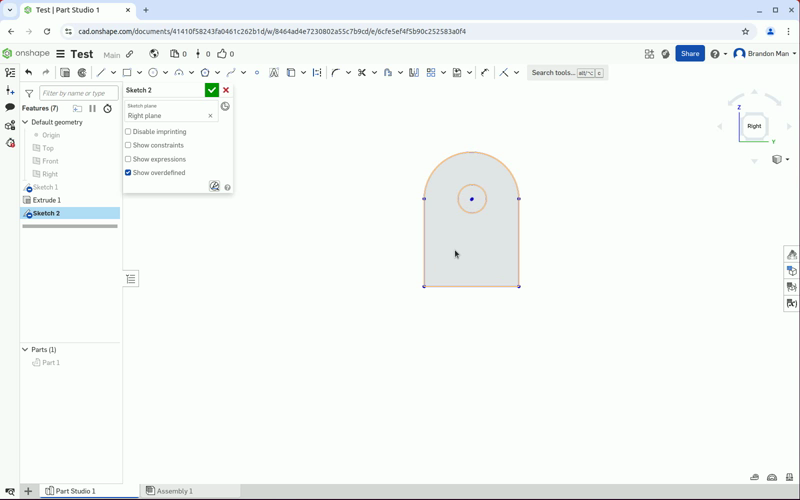
scroll(6)
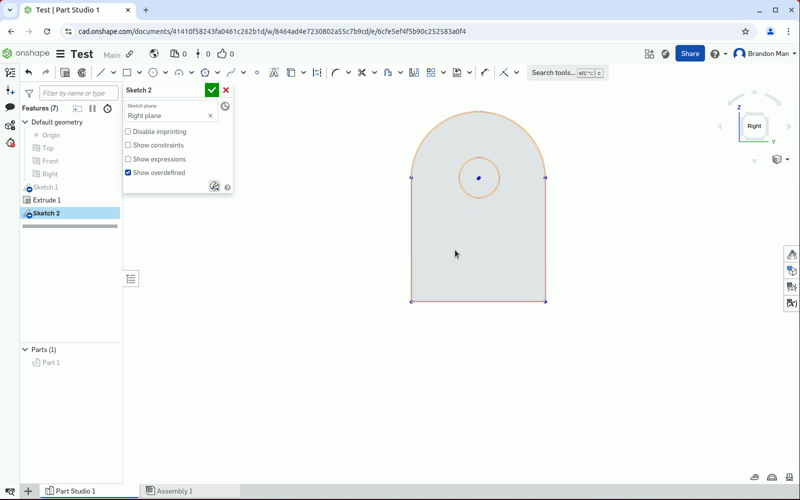
scroll(6)
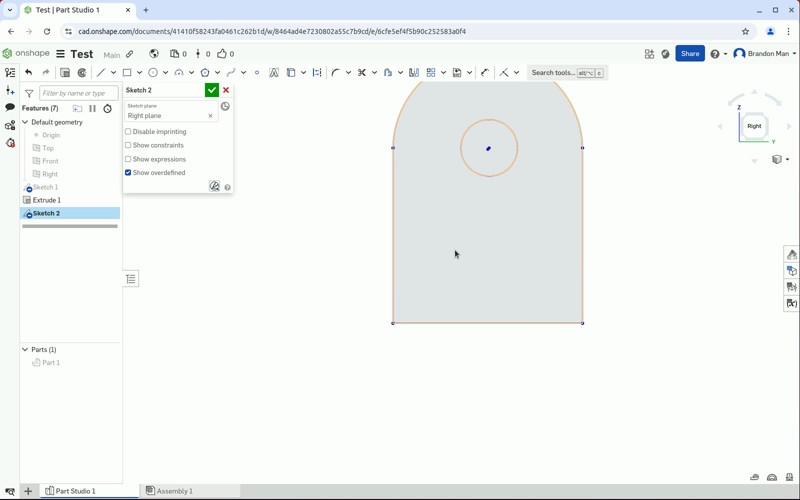
scroll(6)
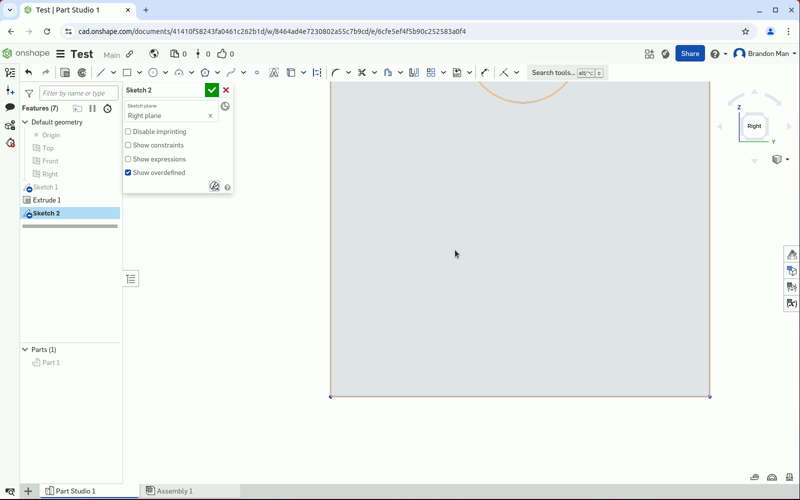
click(455, 249)
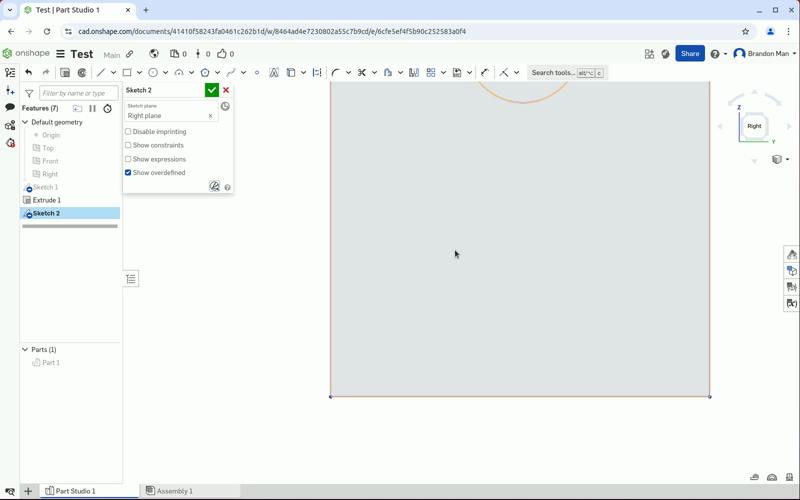
scroll(-6)
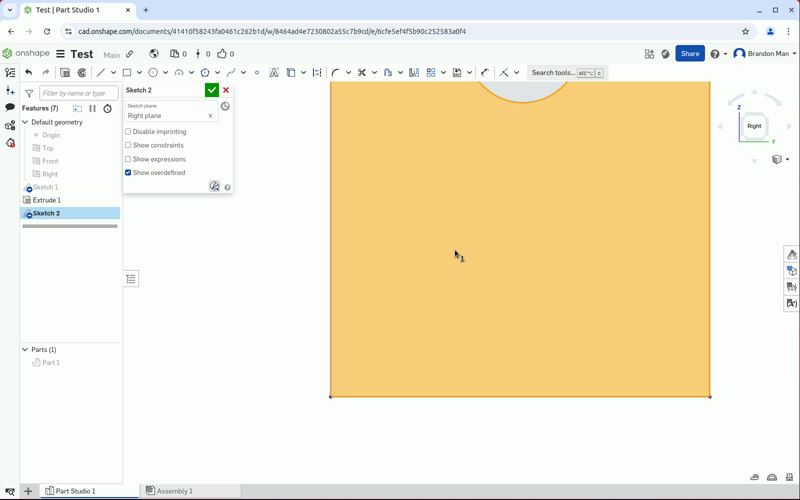
scroll(-6)
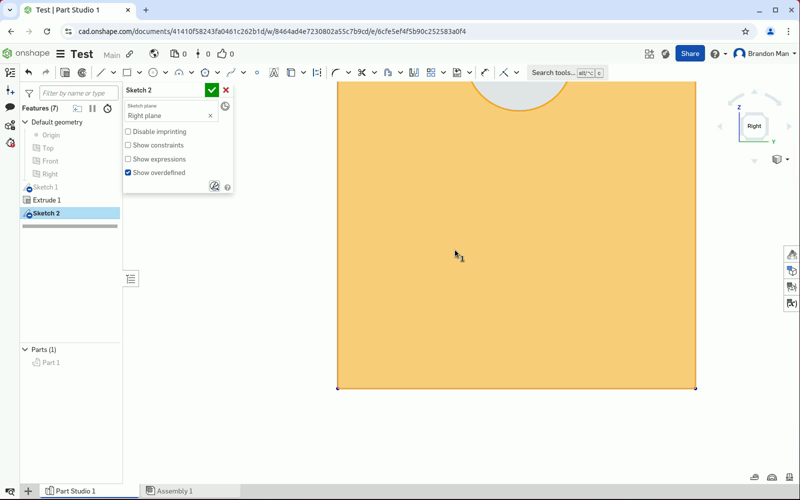
scroll(-6)
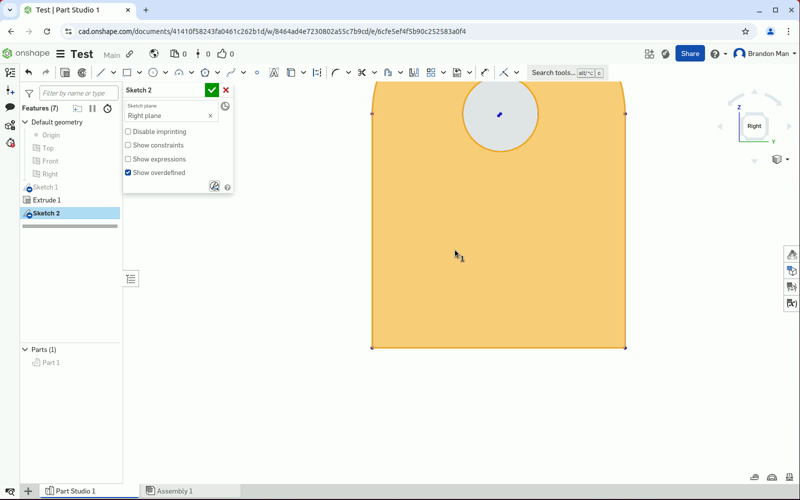
scroll(-6)
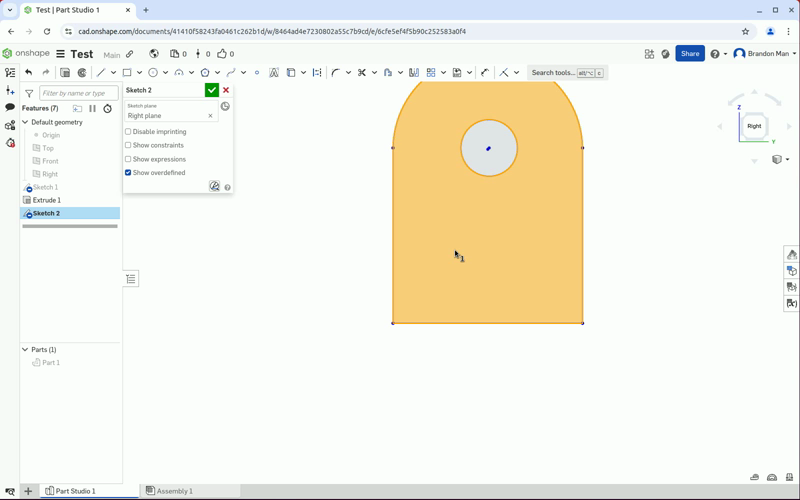
scroll(-6)
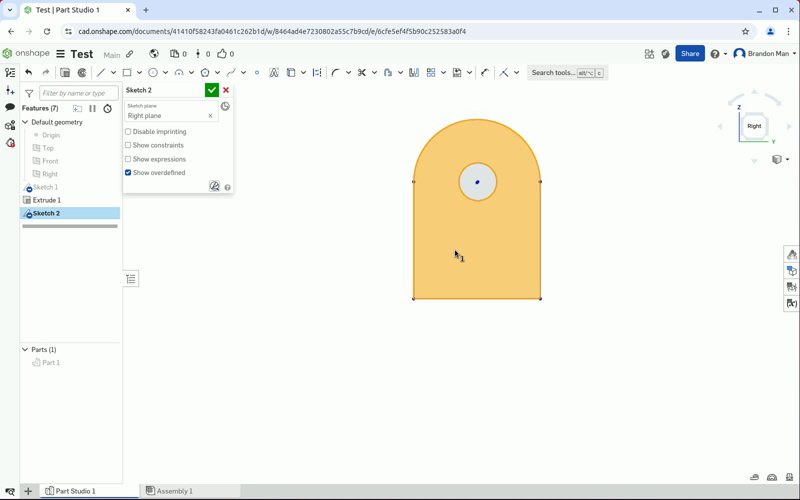
scroll(-6)
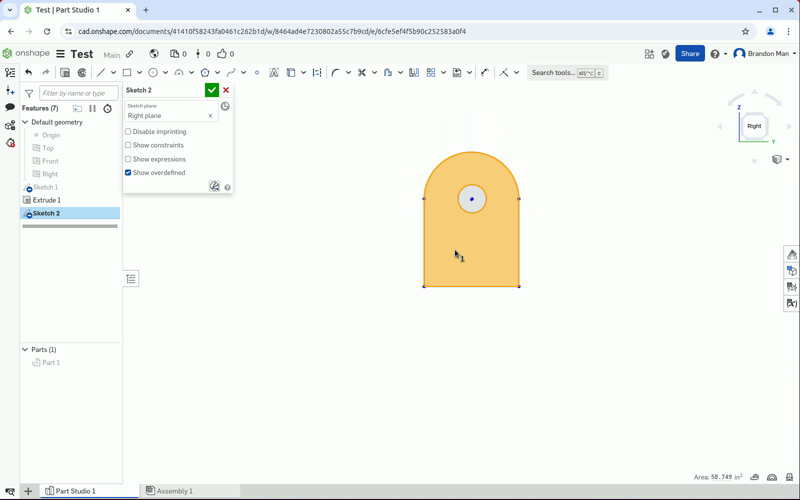
scroll(-6)
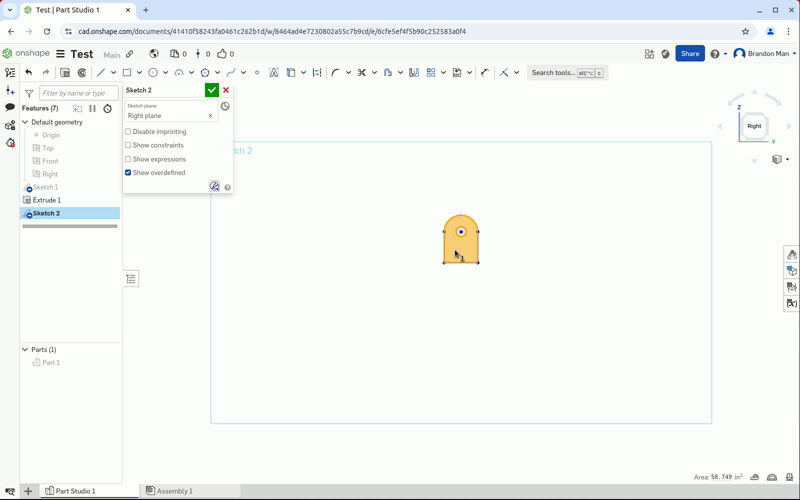
mouse_move(73, 352)
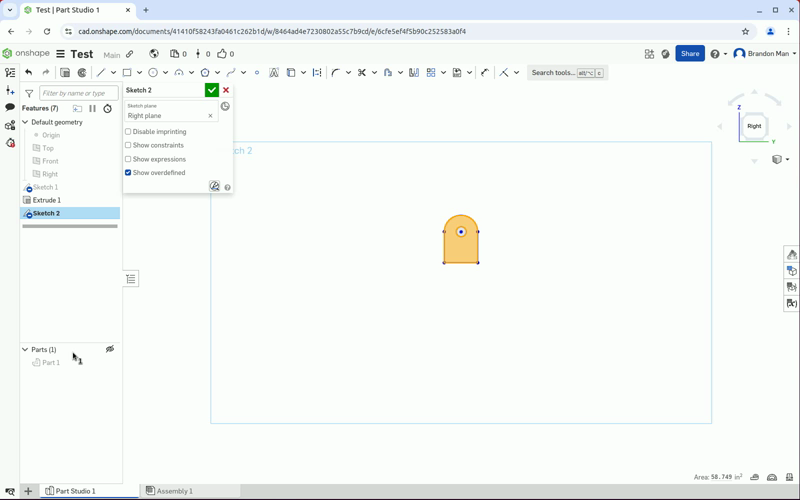
key(shift+y)
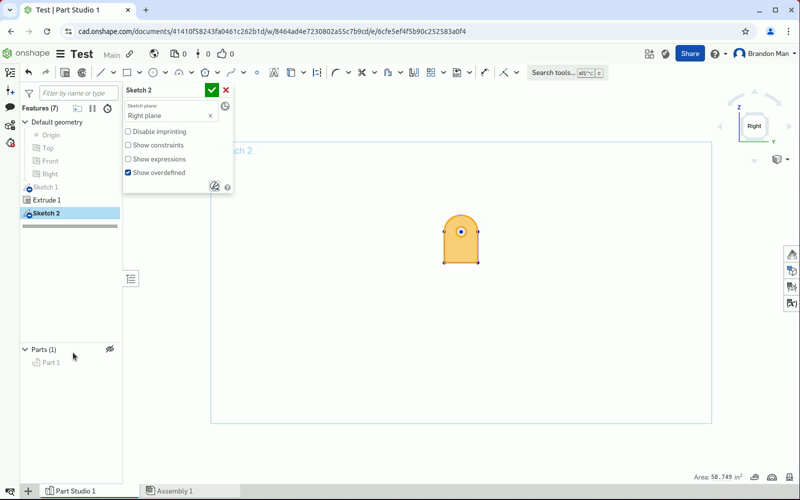
key(shift+e)
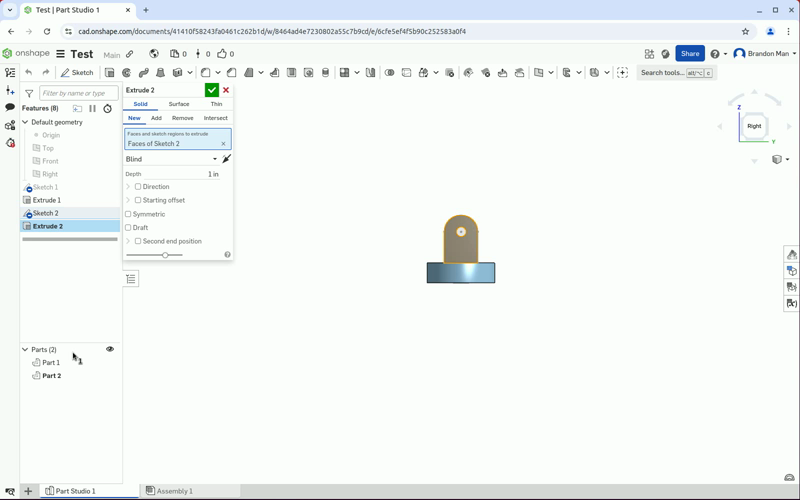
mouse_move(143, 106)
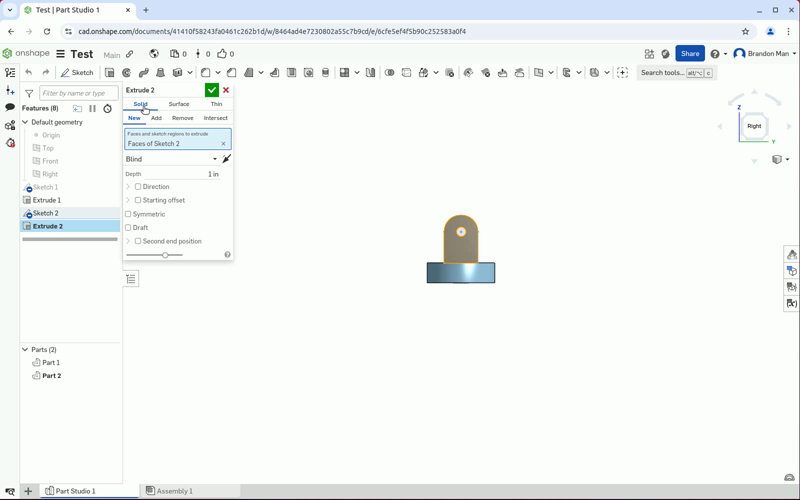
click(143, 106)
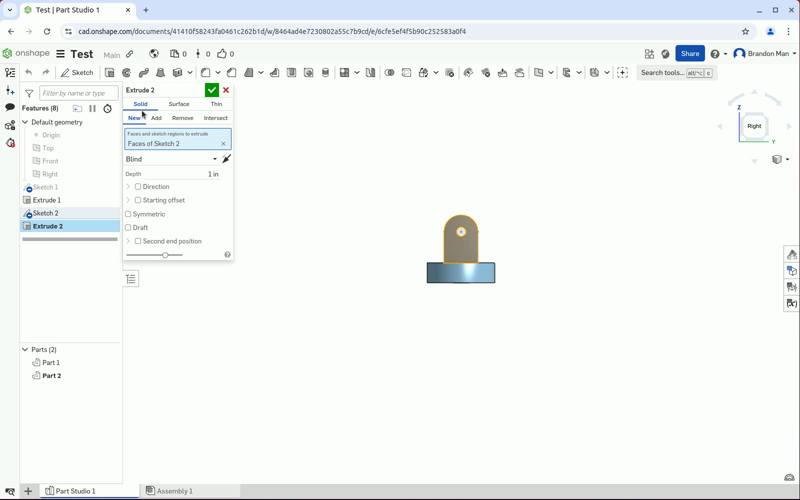
mouse_move(137, 120)
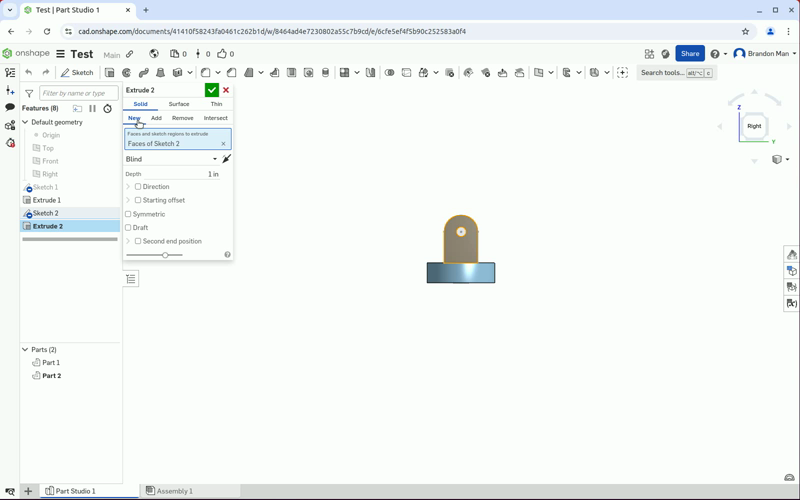
click(137, 120)
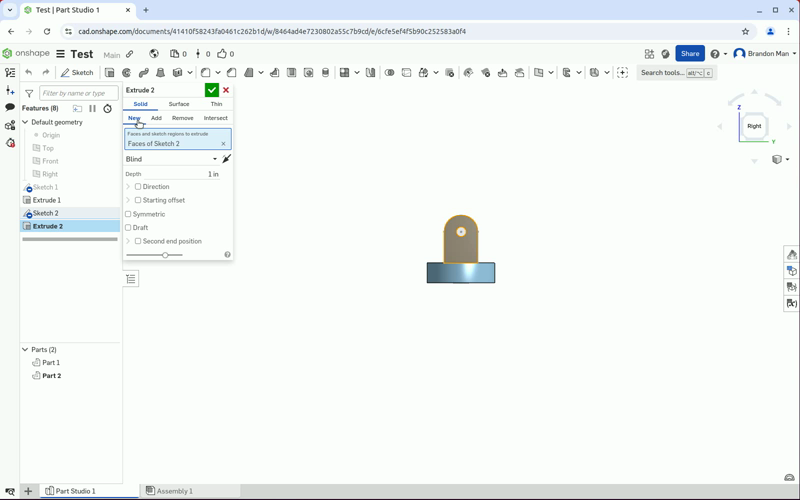
key(tab, 4)
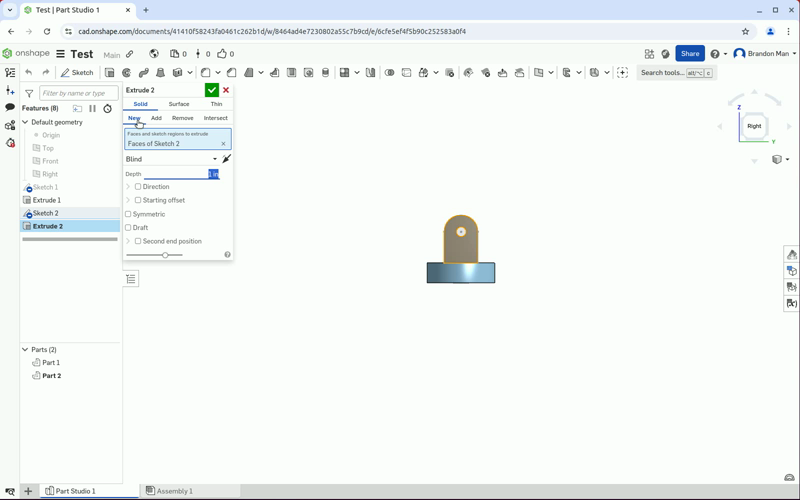
text(-14.442)
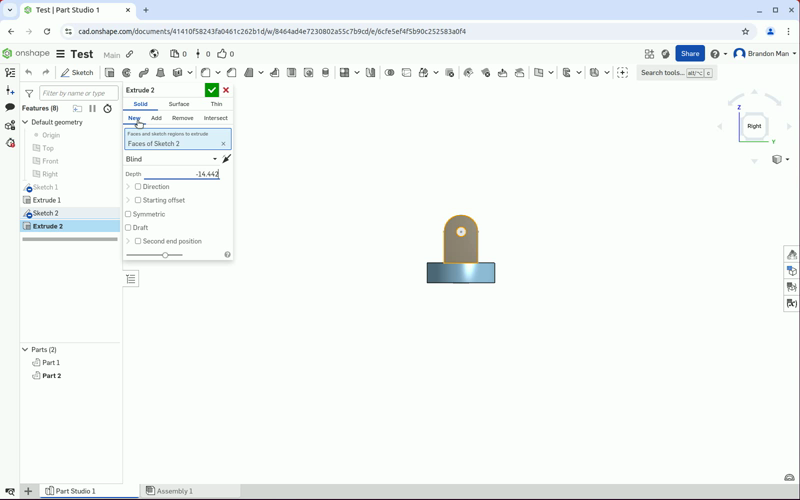
key(tab, 3)
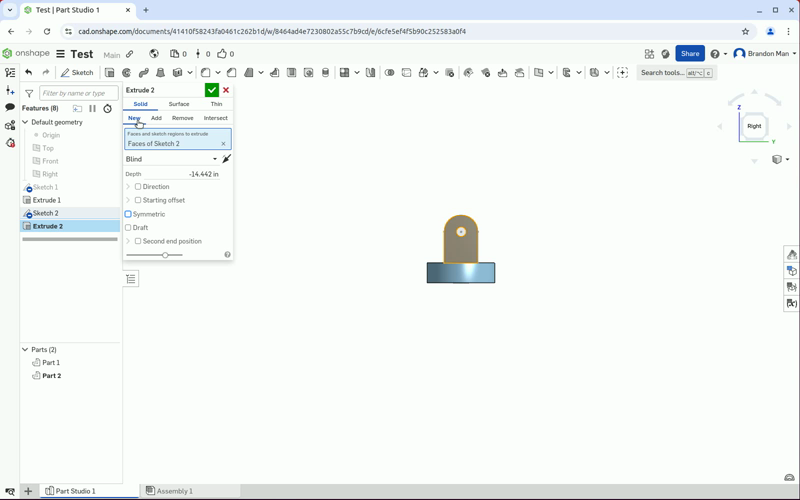
key(space)
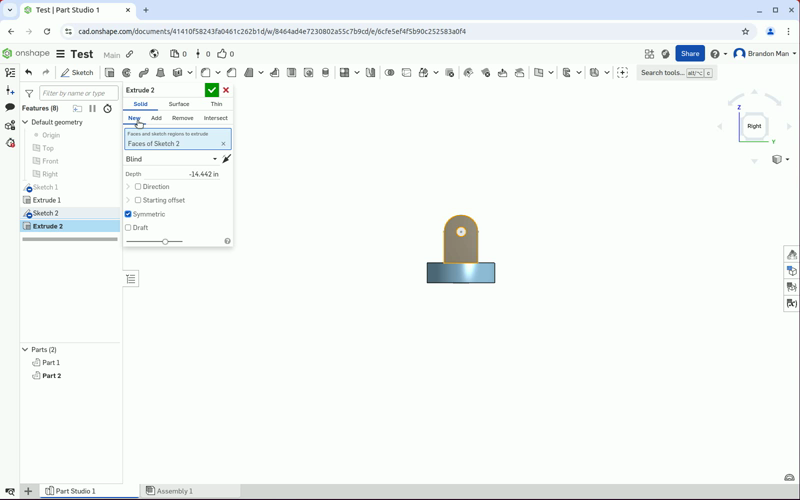
key(enter)
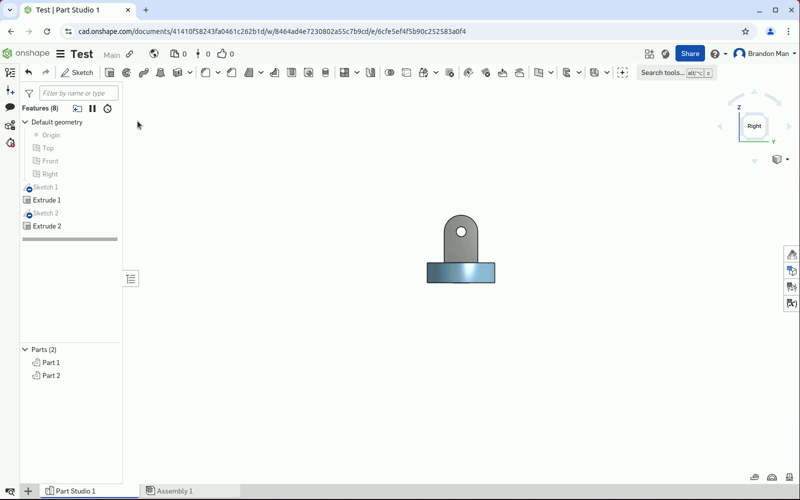
key(shift+h)
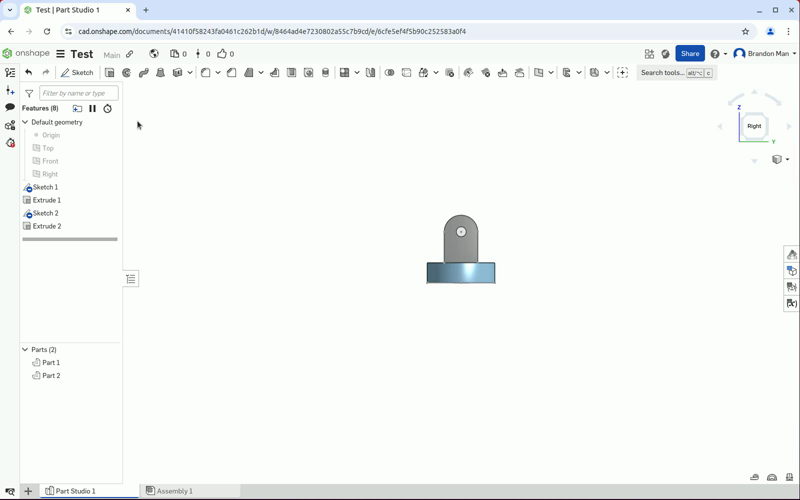
key(shift+h)
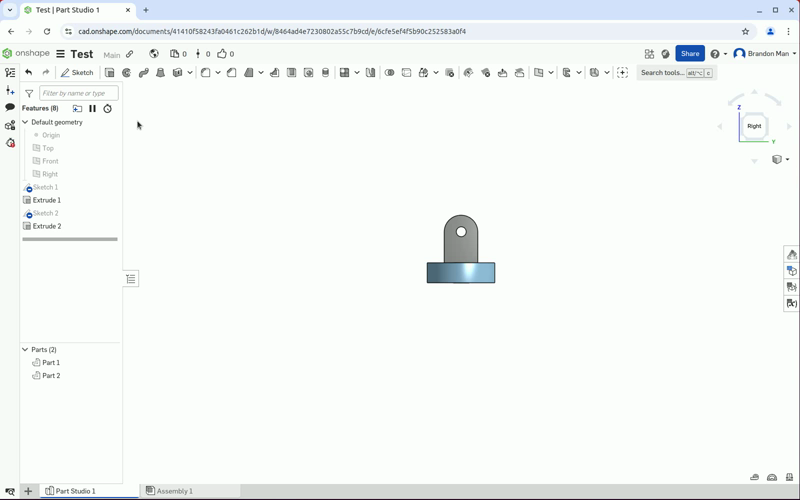
mouse_move(73, 189)
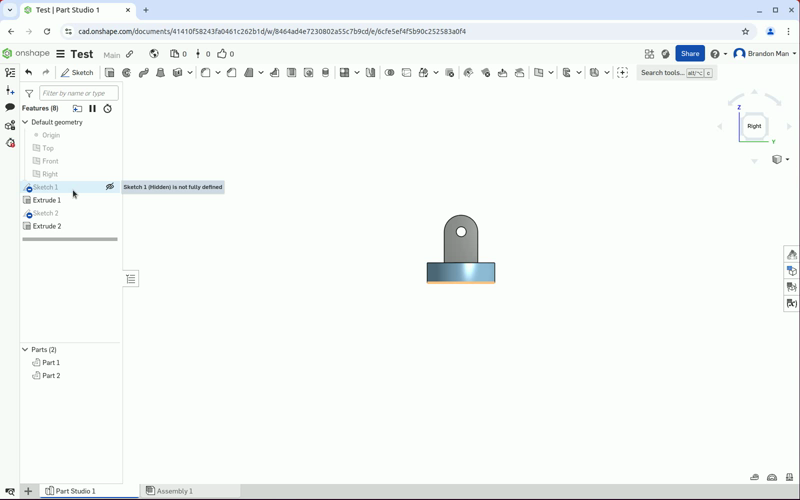
click(73, 189)
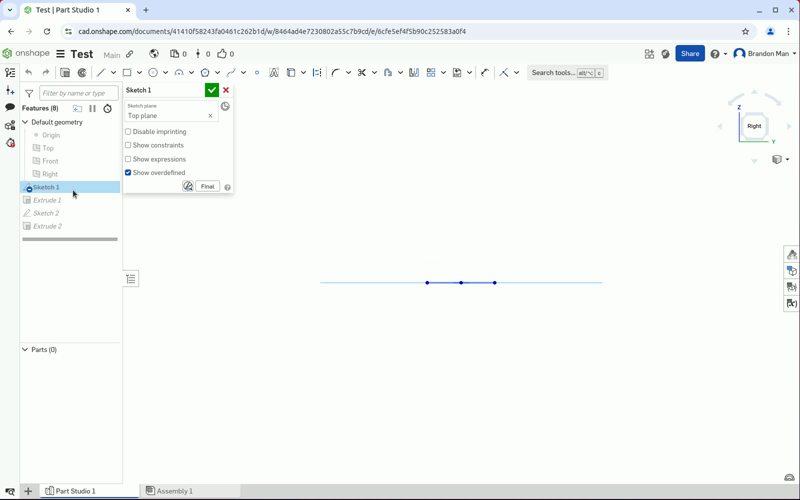
mouse_move(229, 92)
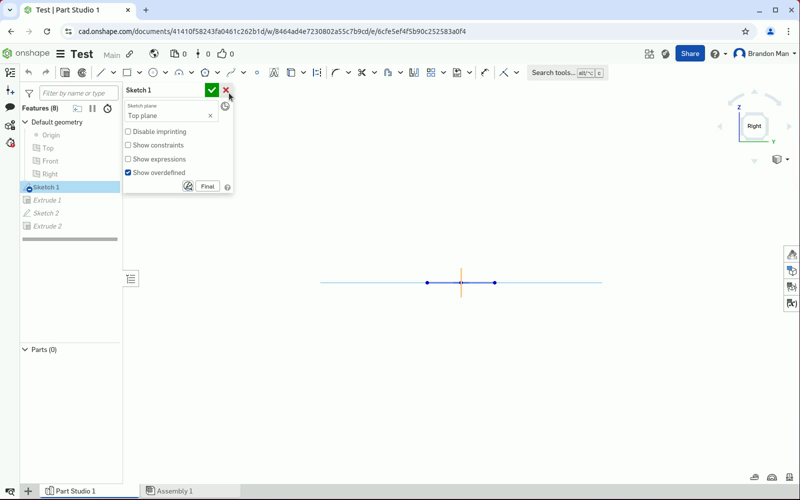
click(229, 92)
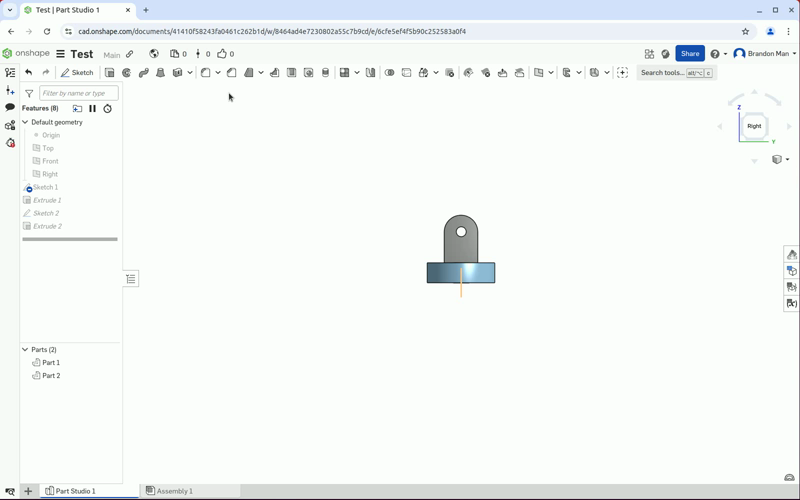
mouse_move(73, 352)
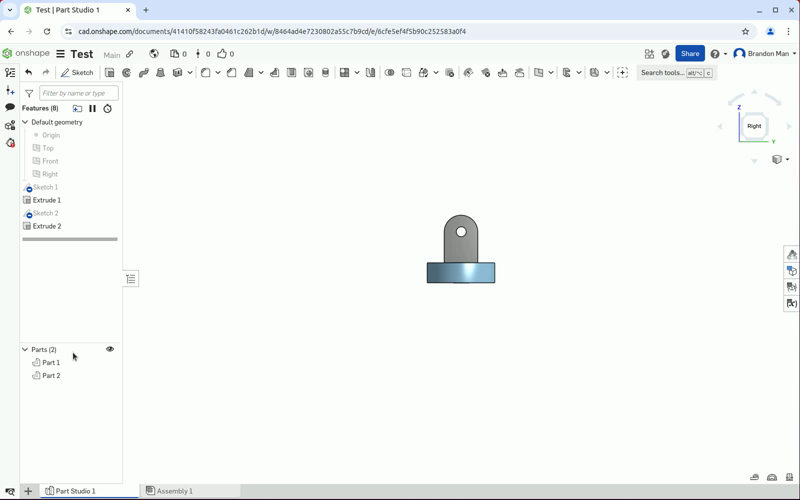
key(y)
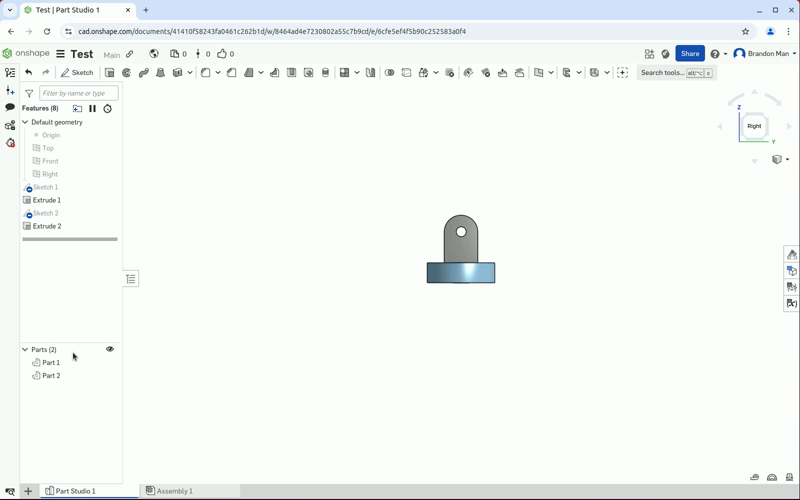
key(shift+p)
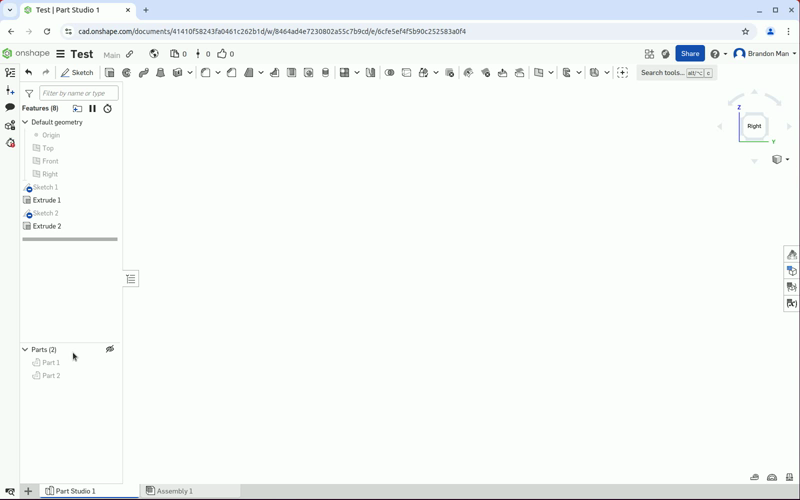
key(space)
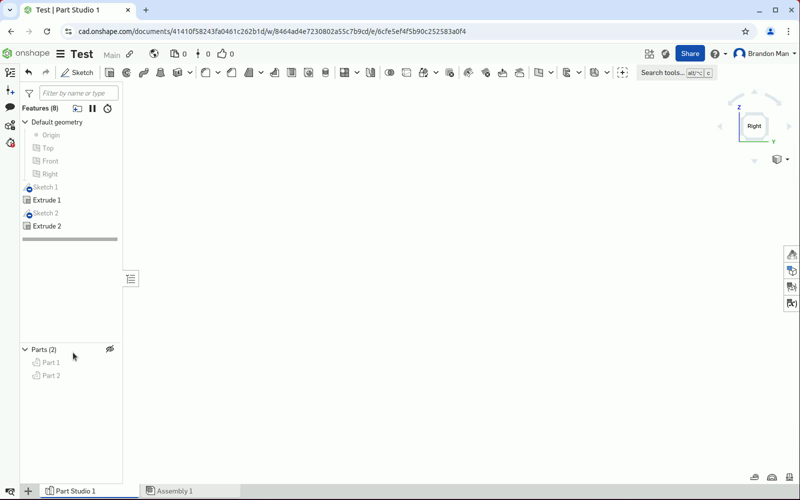
key_down(shift)
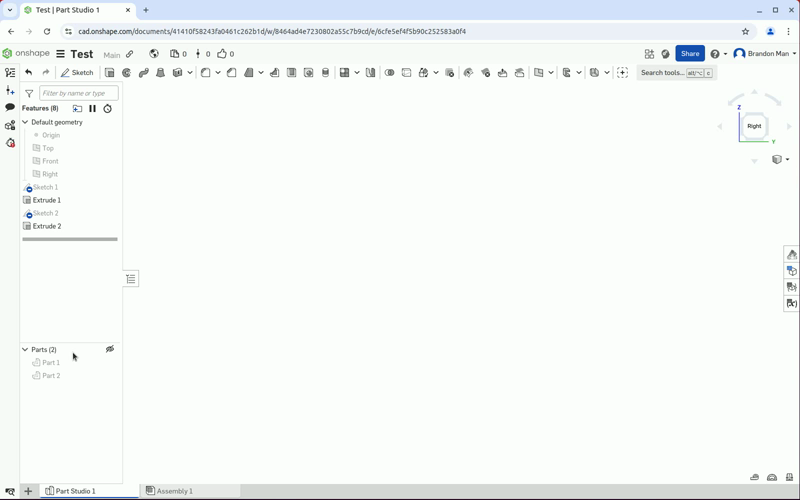
key(right)
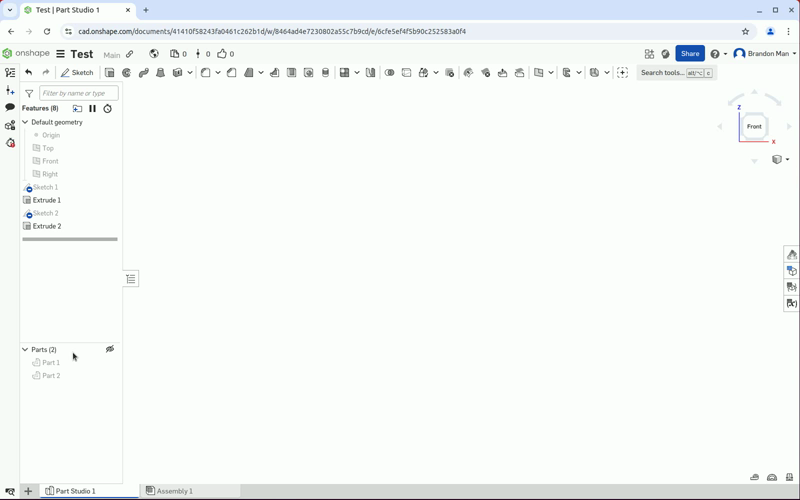
key_up(shift)
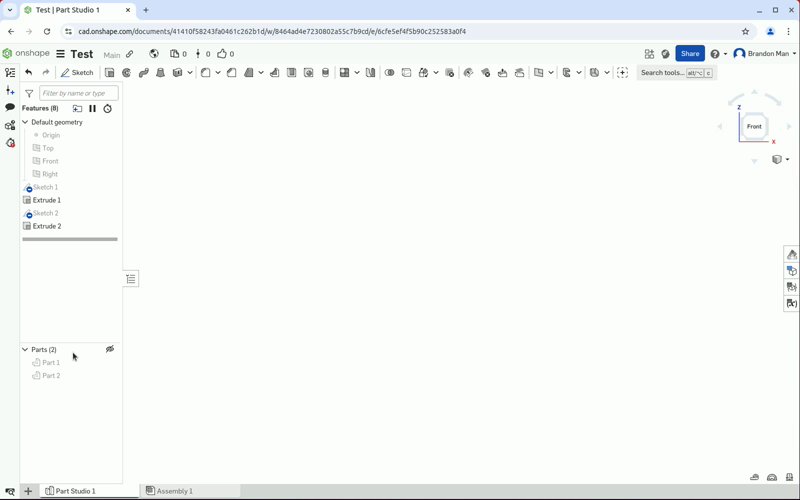
mouse_move(73, 352)
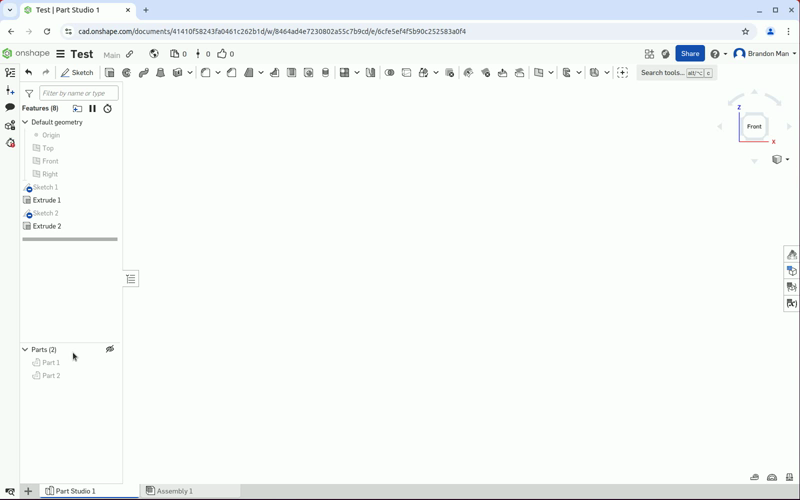
key(shift+y)
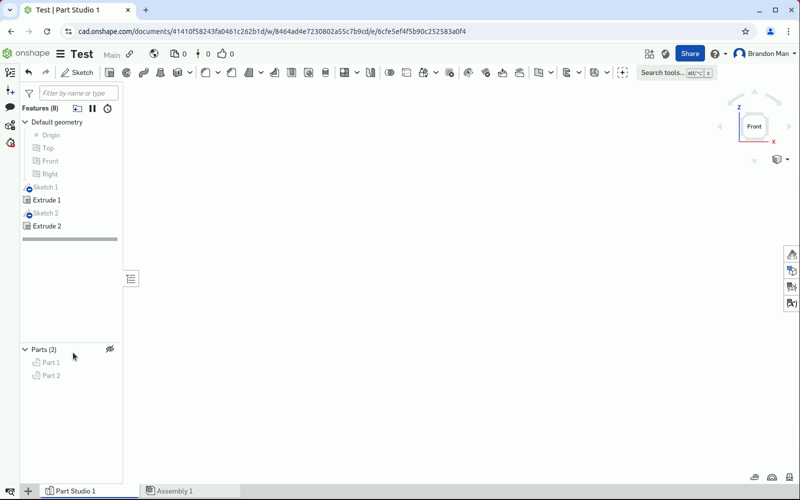
key(shift+s)
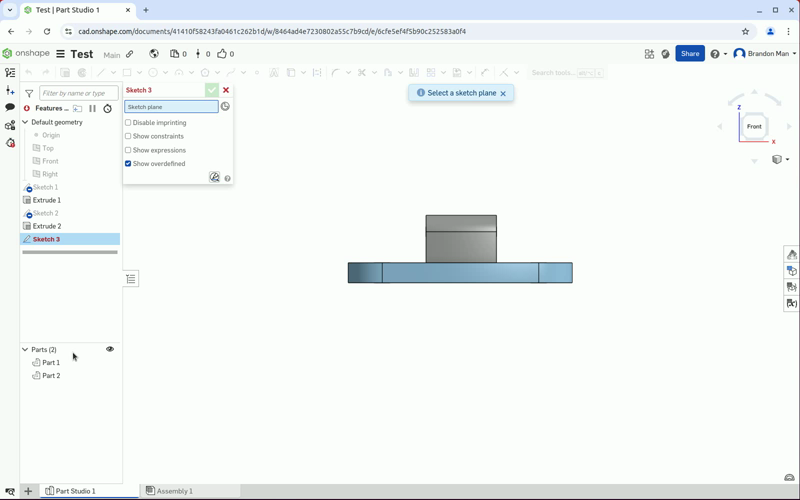
mouse_move(73, 163)
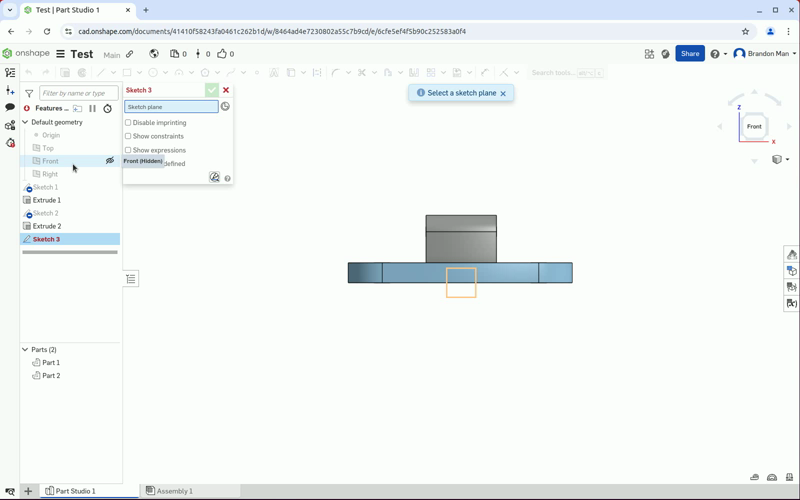
click(73, 163)
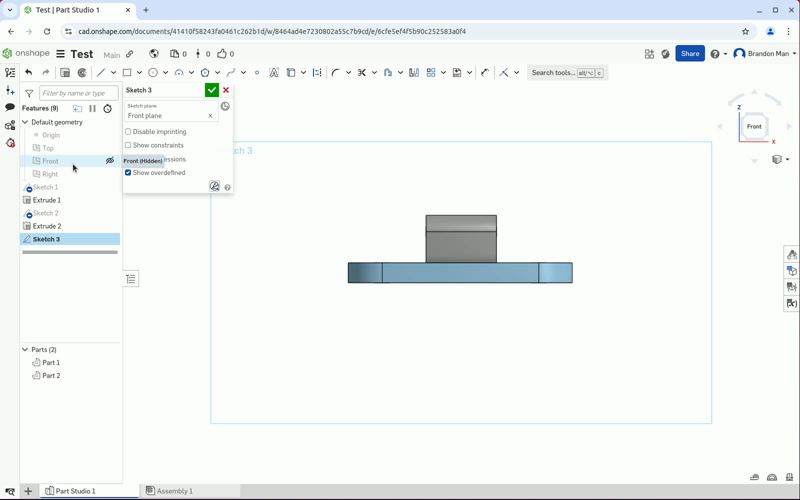
mouse_move(73, 352)
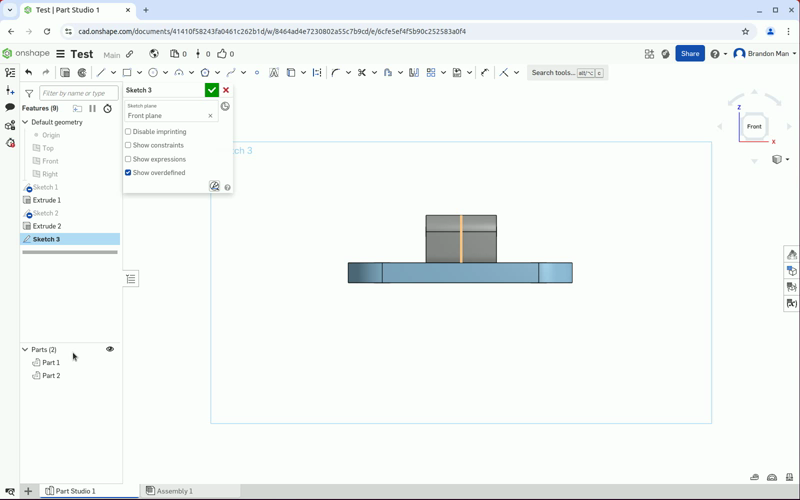
key(y)
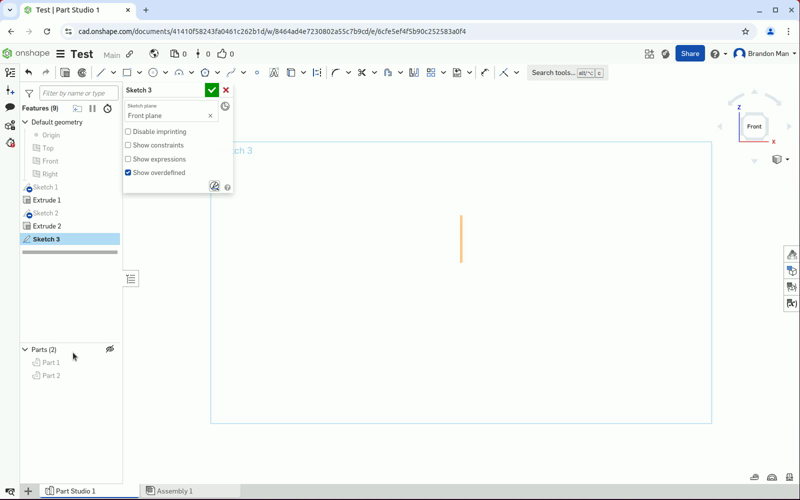
key(a)
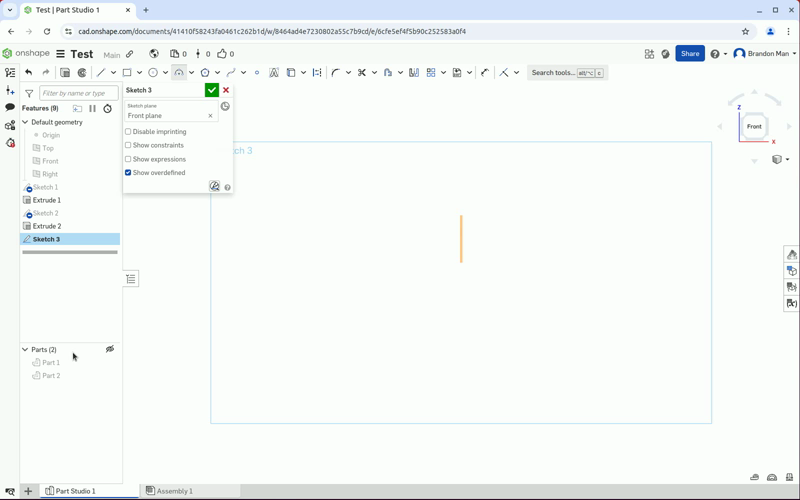
key_down(shift)
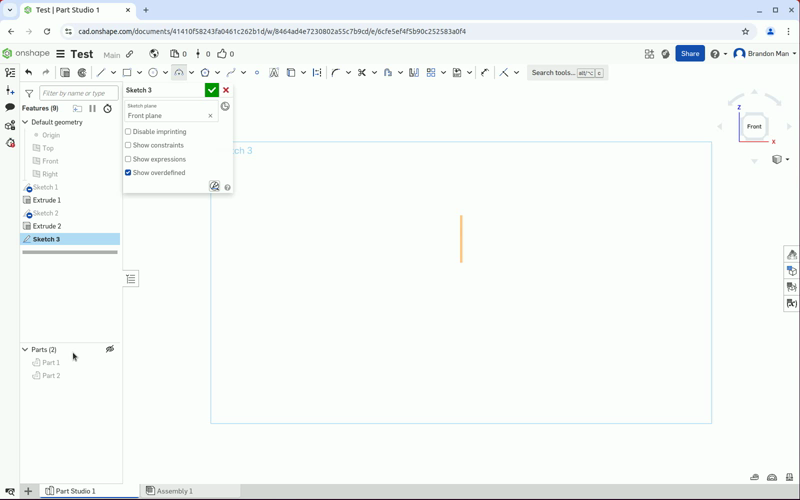
mouse_move(446, 251)
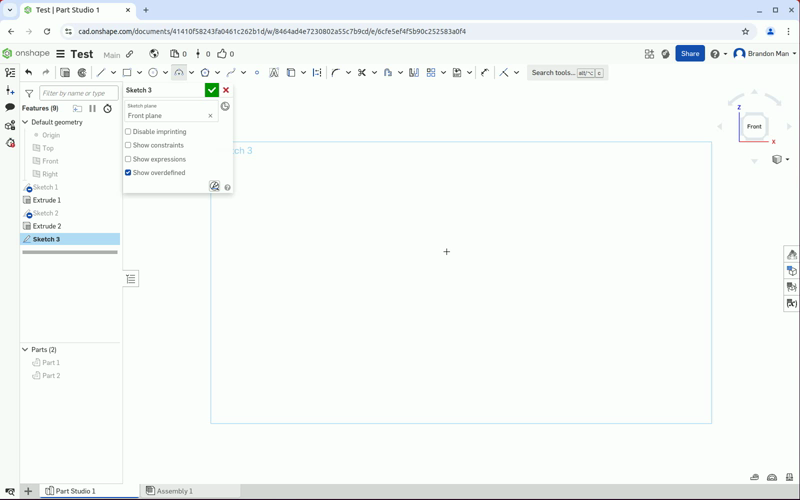
click(446, 251)
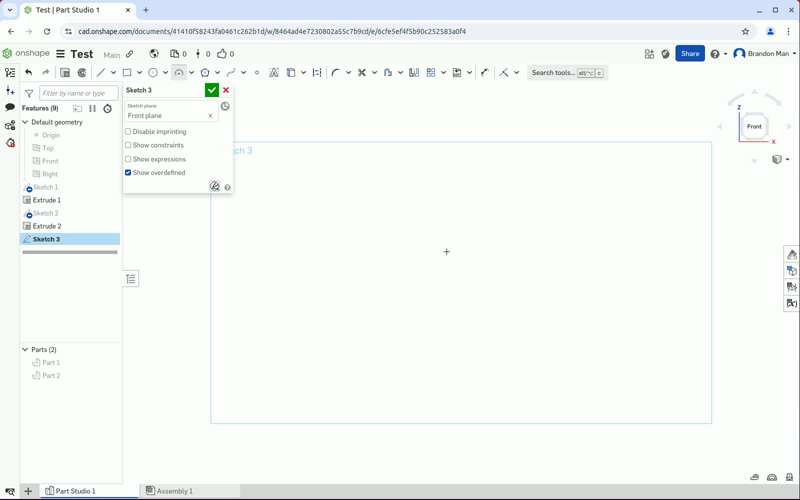
key_up(shift)
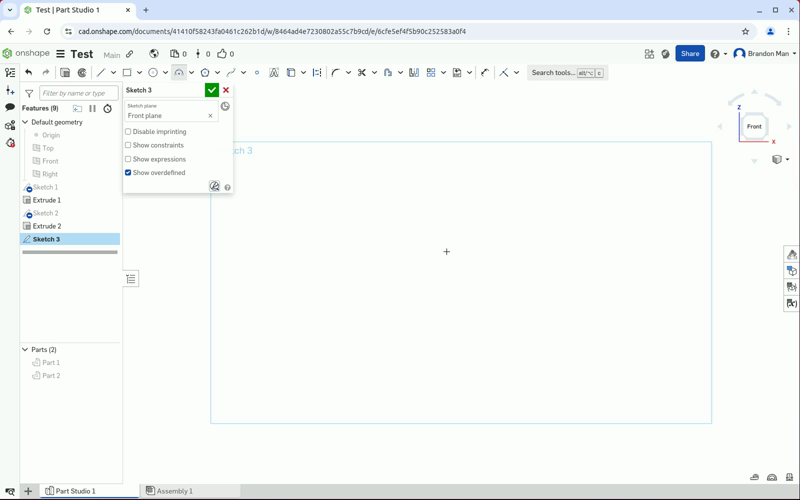
key_down(shift)
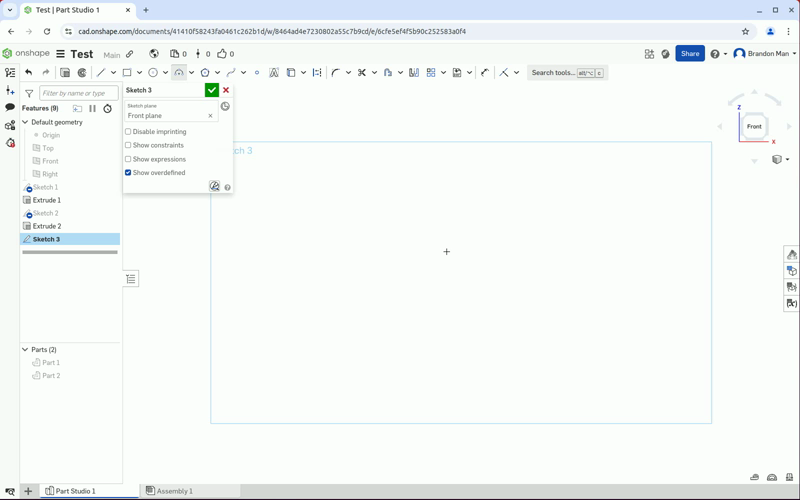
mouse_move(474, 251)
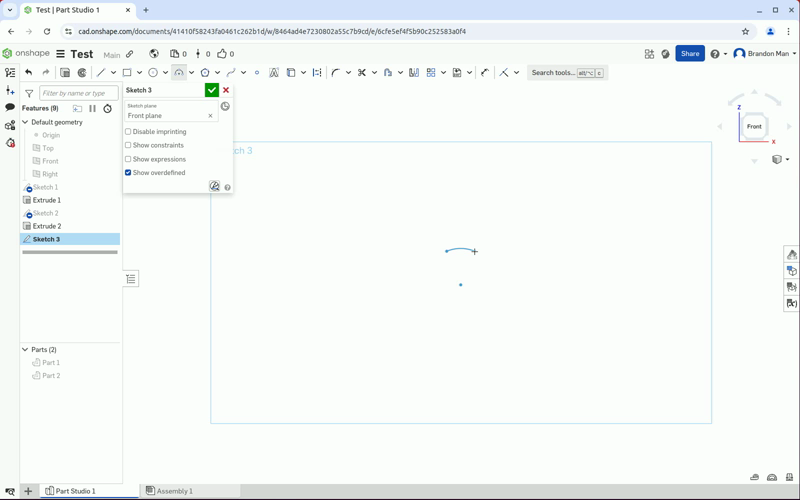
click(474, 251)
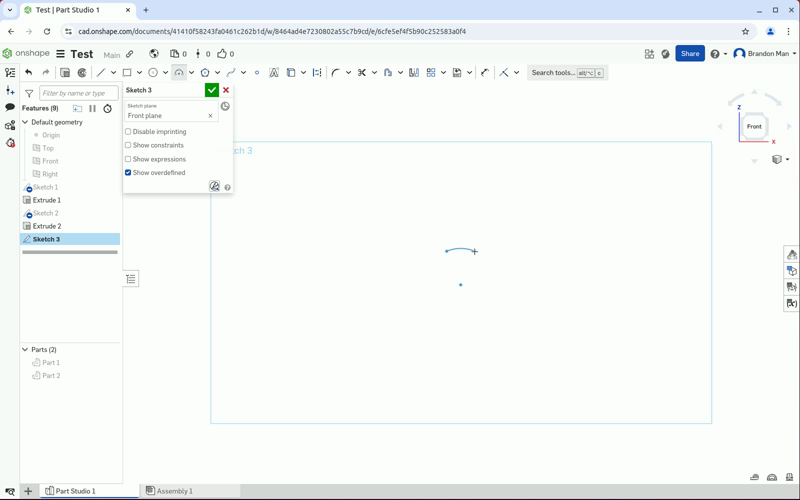
mouse_move(460, 258)
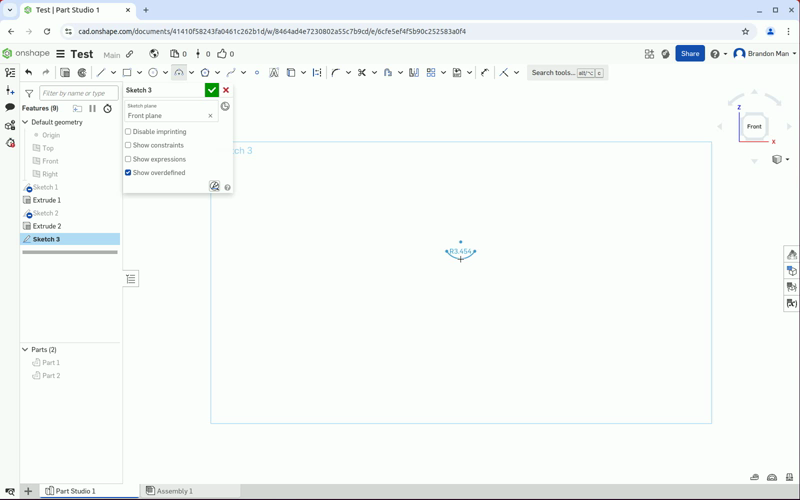
click(460, 258)
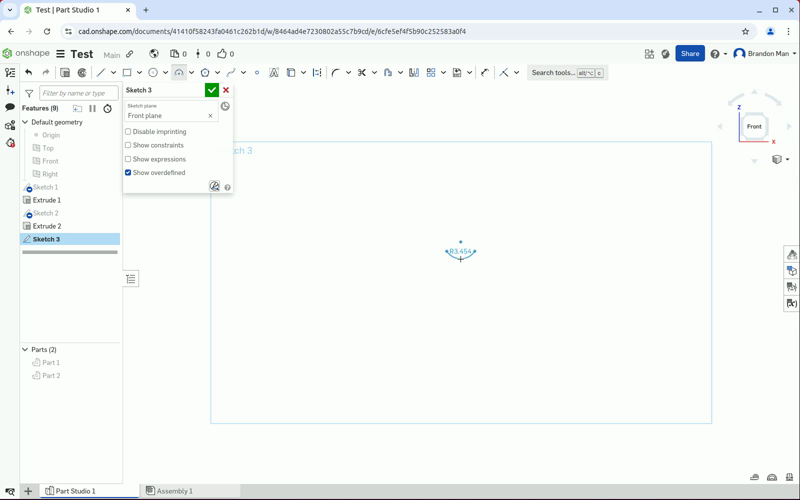
key_up(shift)
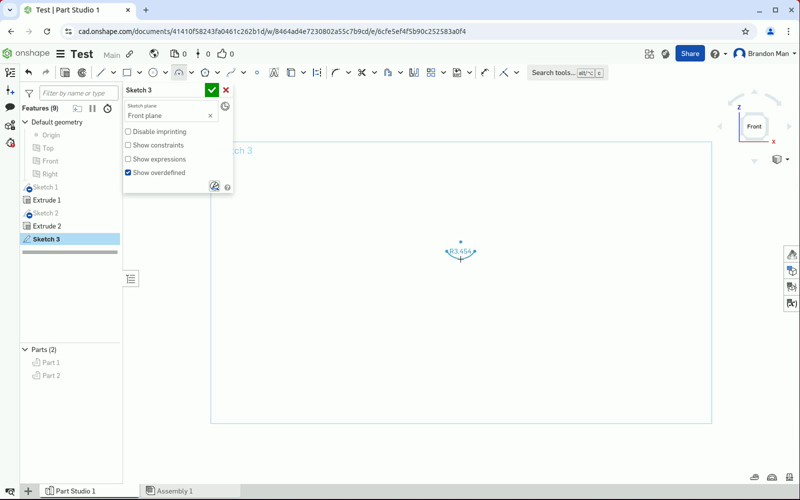
key(esc)
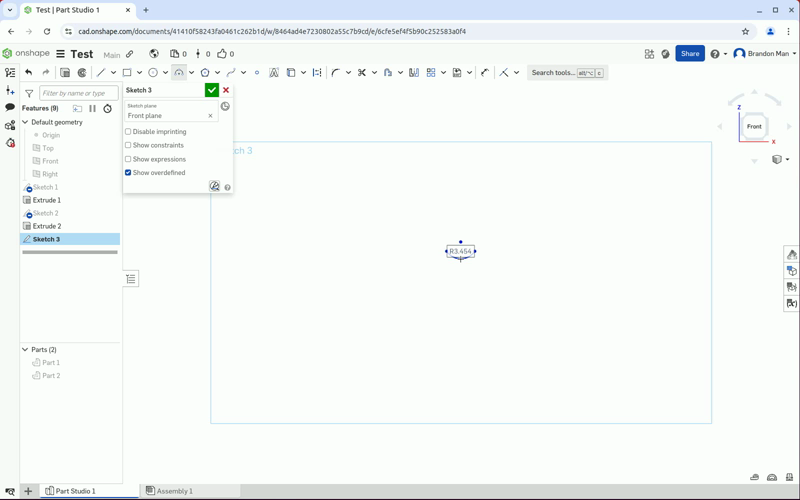
key(l)
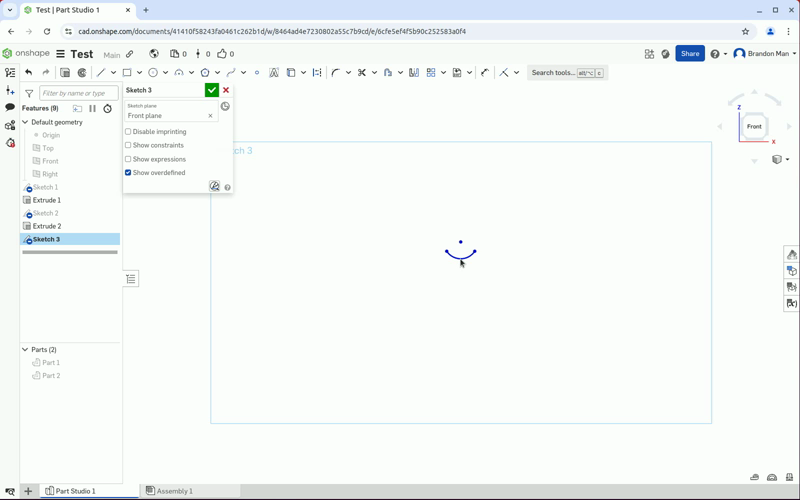
mouse_move(474, 251)
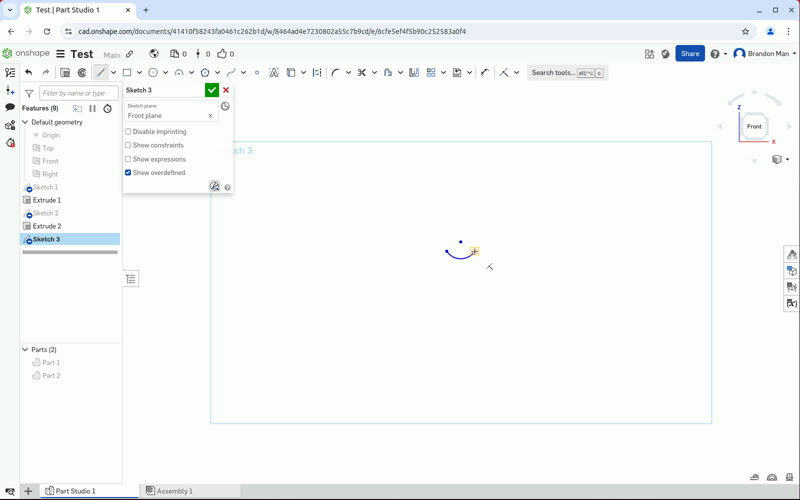
click(474, 251)
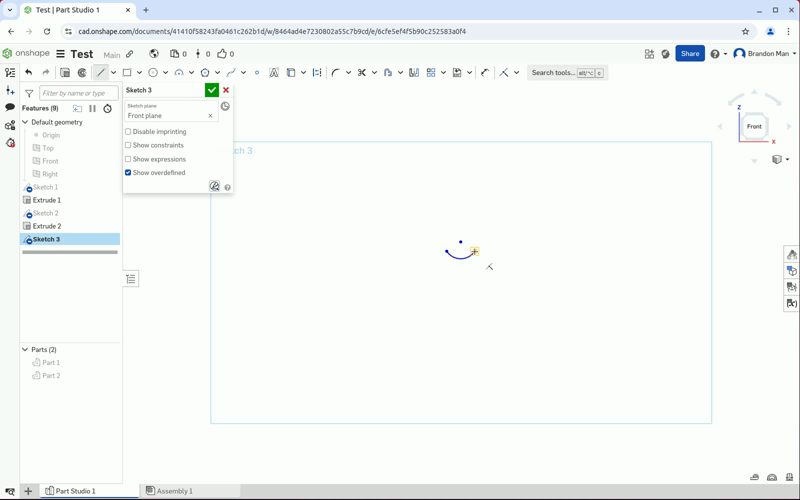
key_down(shift)
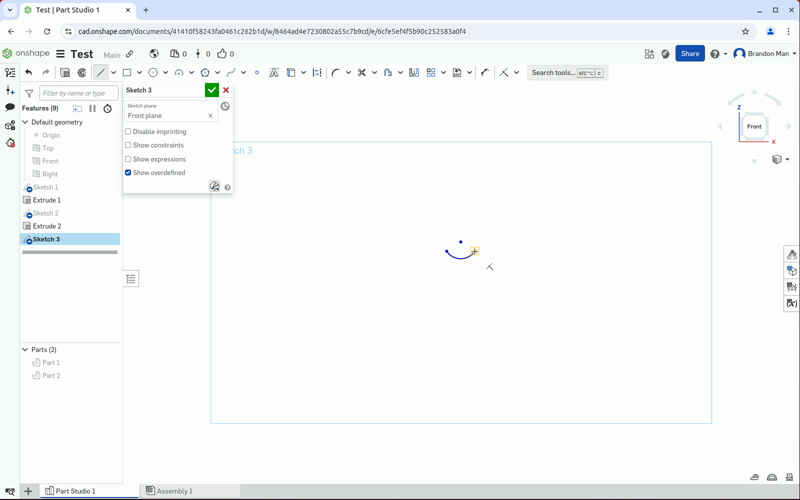
mouse_move(504, 251)
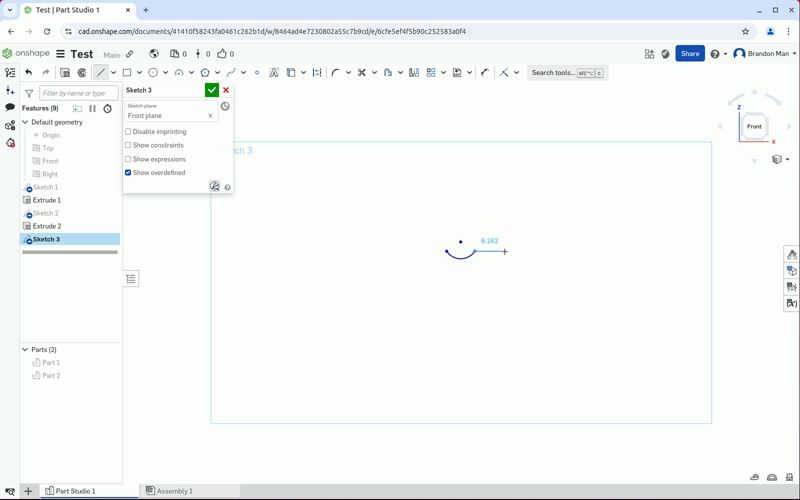
mouse_move(474, 214)
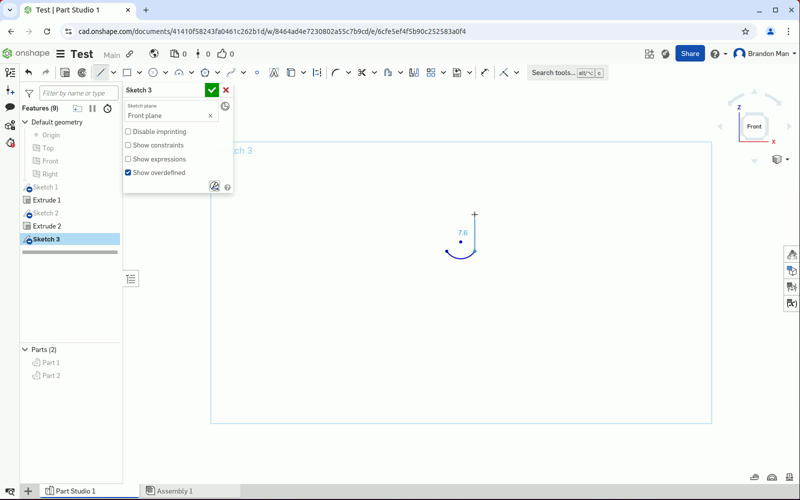
click(474, 214)
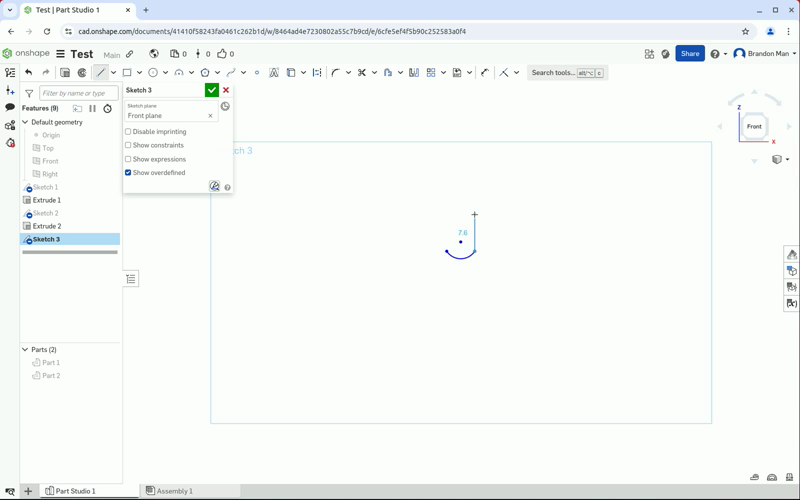
key_up(shift)
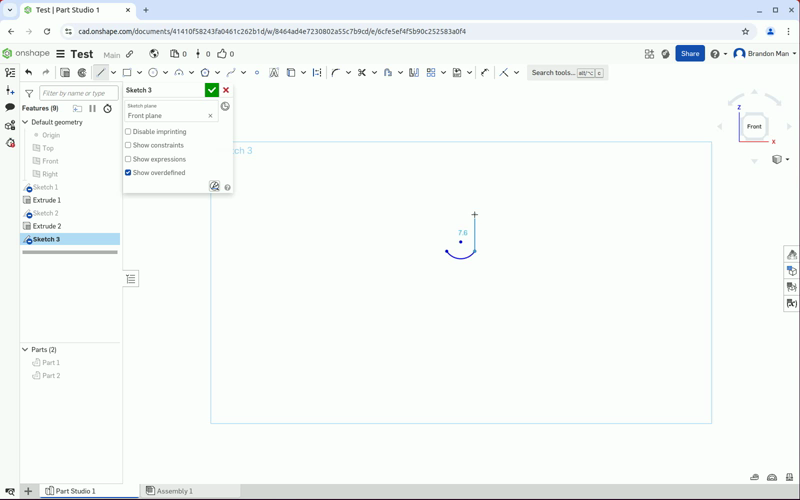
key_down(shift)
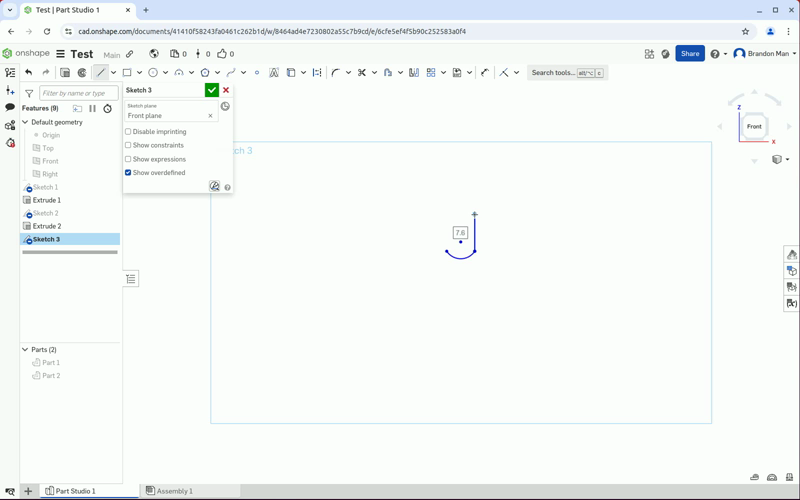
mouse_move(504, 214)
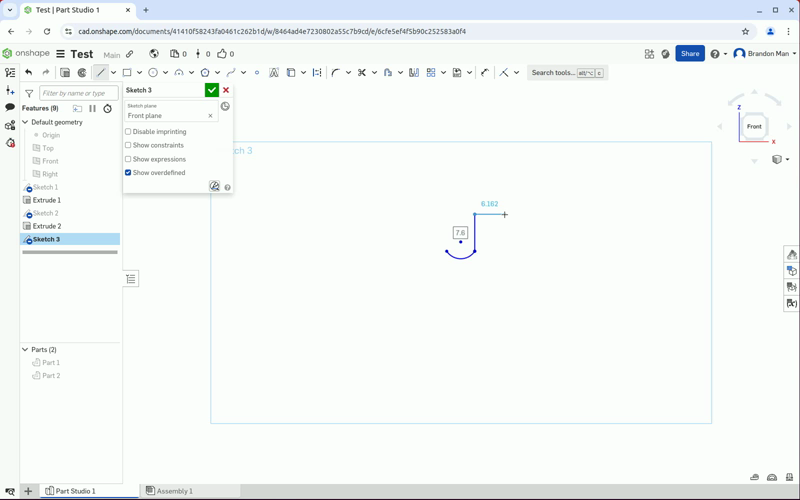
mouse_move(446, 214)
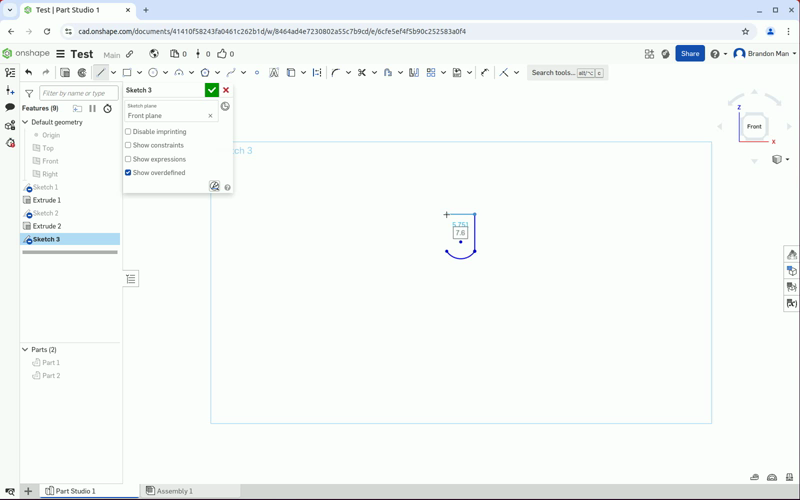
click(446, 214)
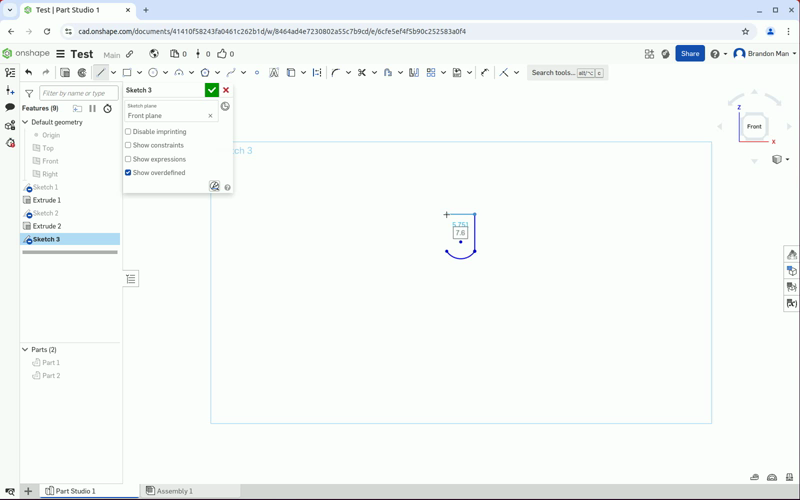
key_up(shift)
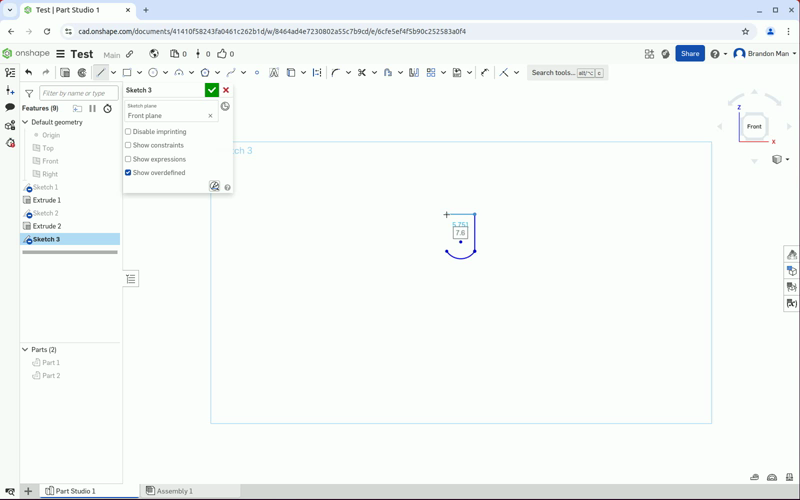
mouse_move(476, 214)
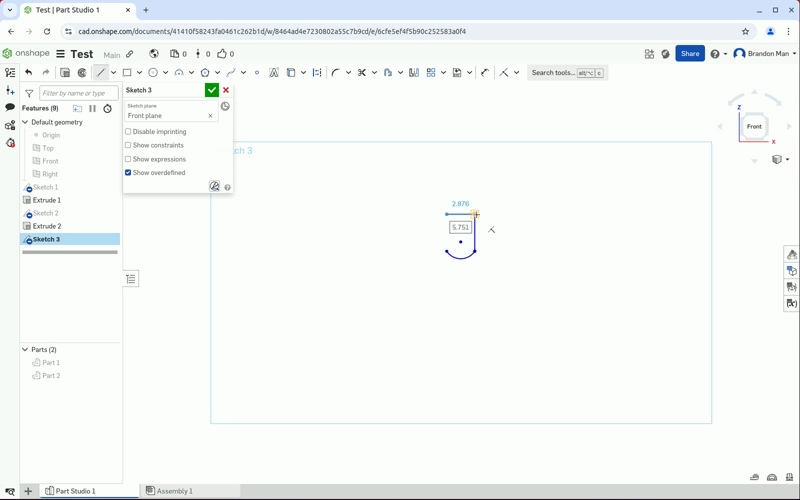
key_down(shift)
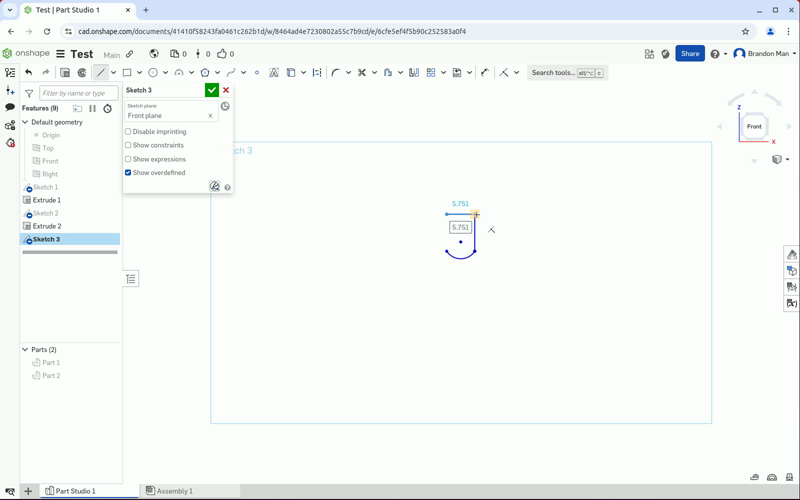
mouse_move(446, 251)
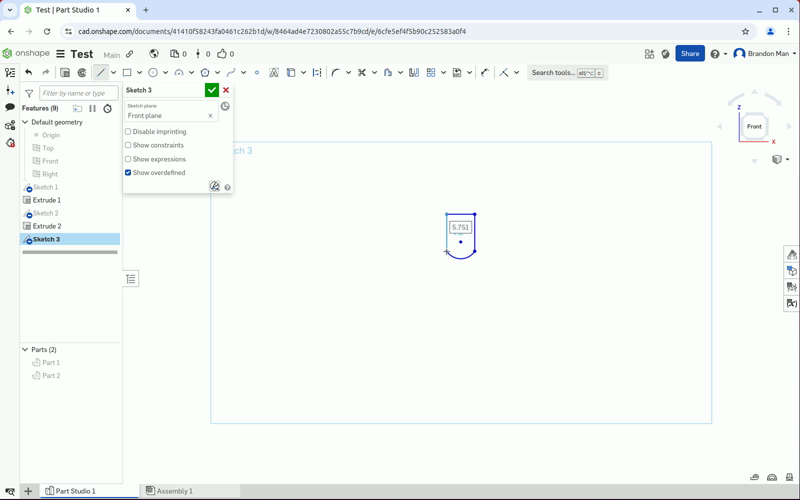
key_up(shift)
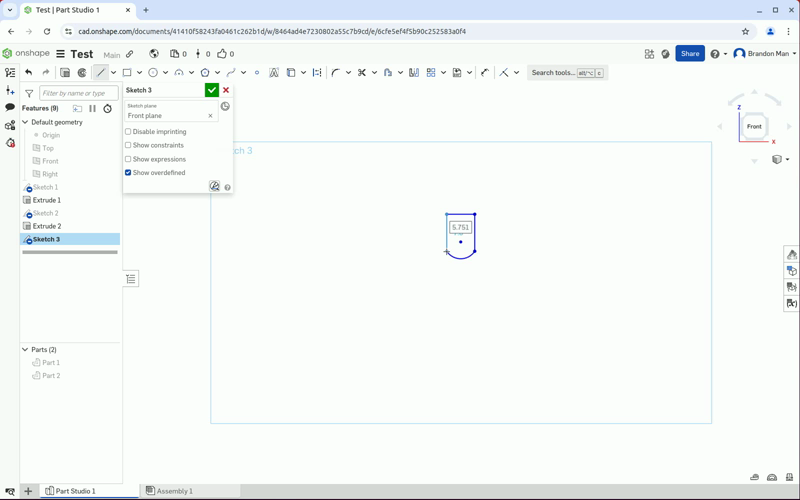
click(446, 251)
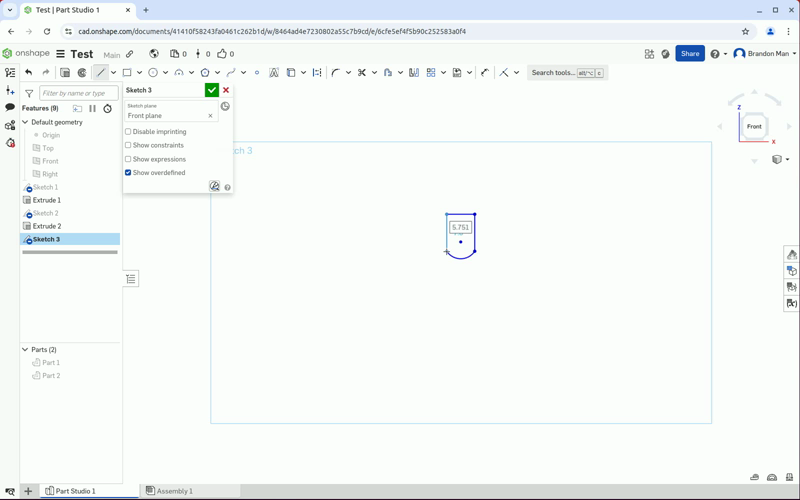
key(esc)
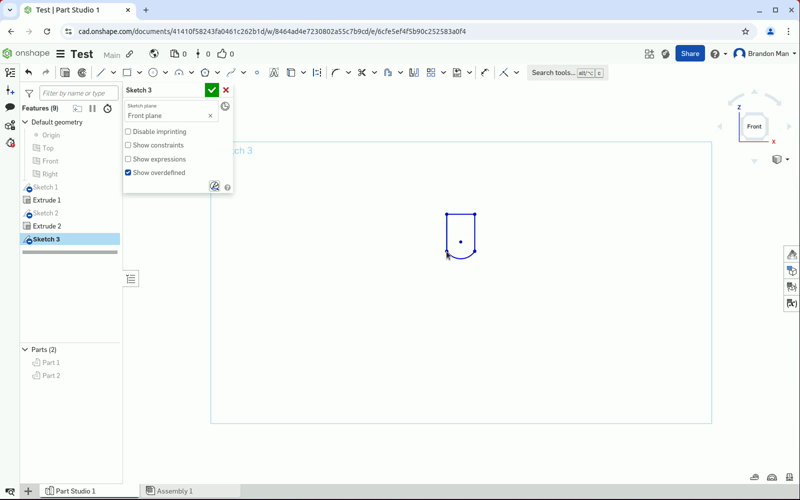
mouse_move(460, 221)
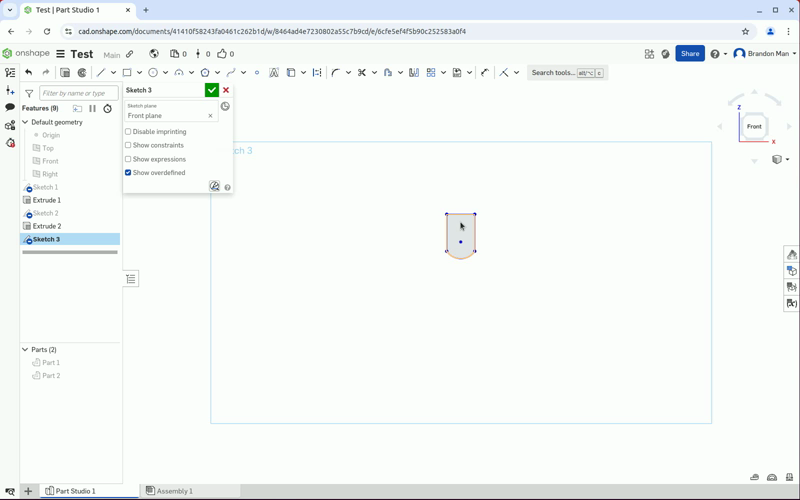
scroll(6)
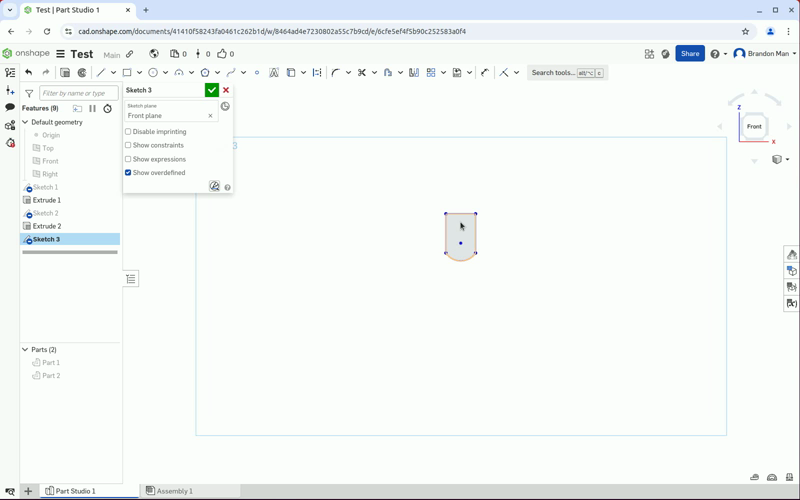
scroll(6)
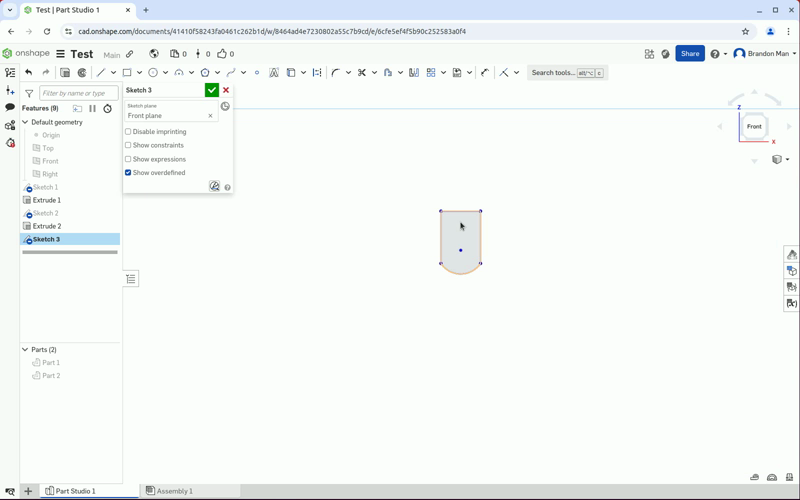
scroll(6)
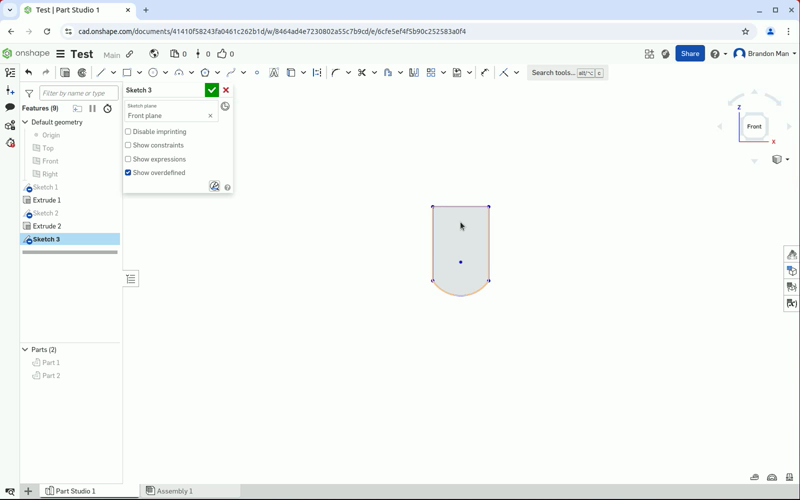
scroll(6)
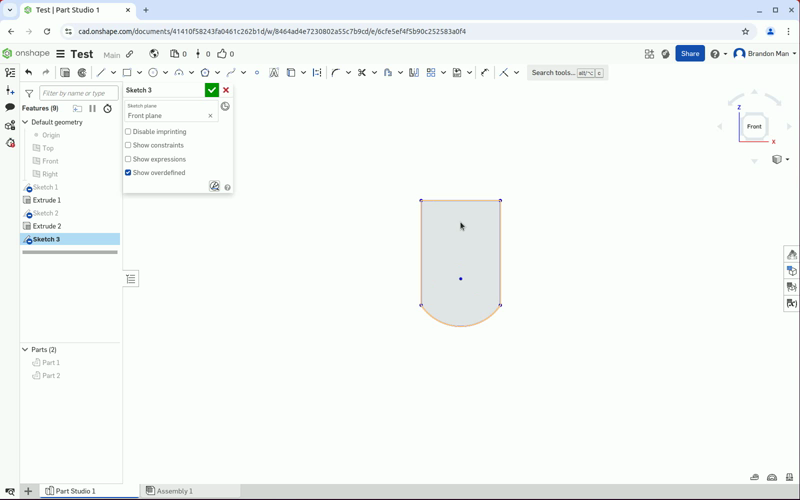
scroll(6)
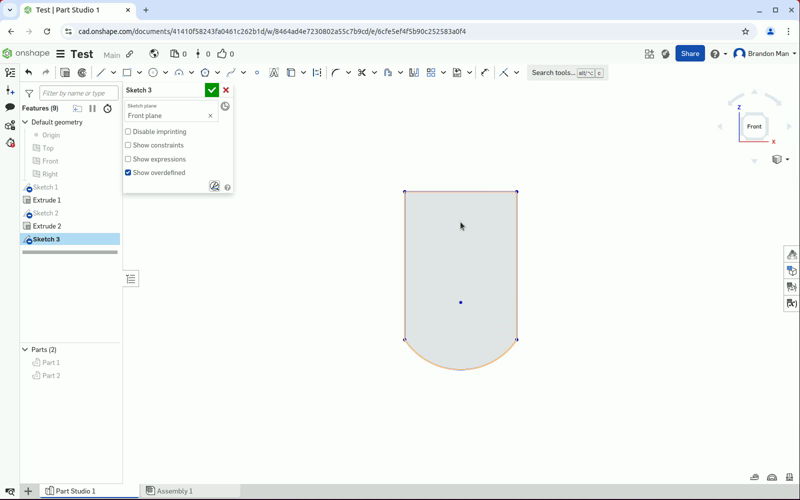
scroll(6)
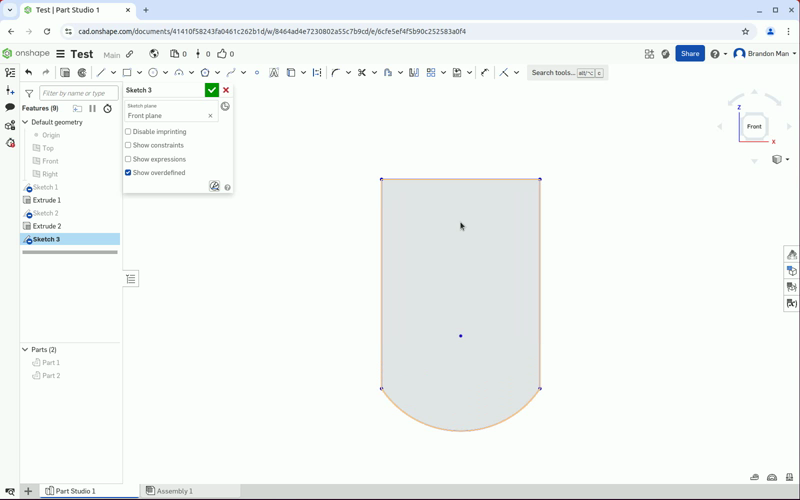
scroll(6)
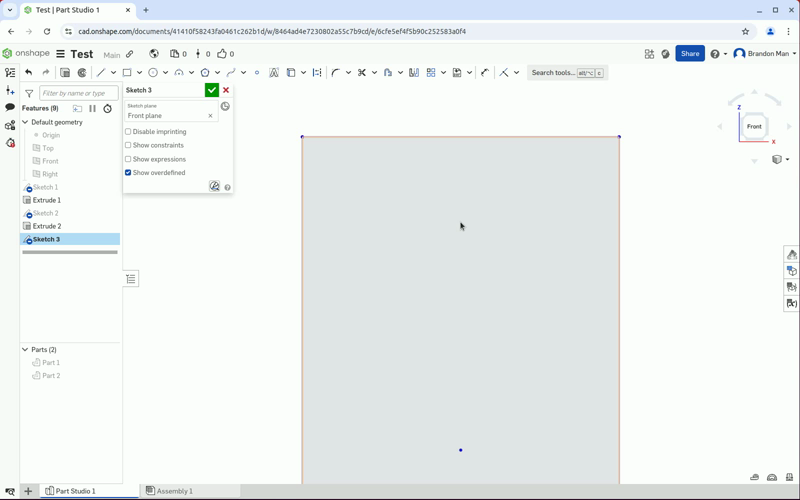
click(460, 221)
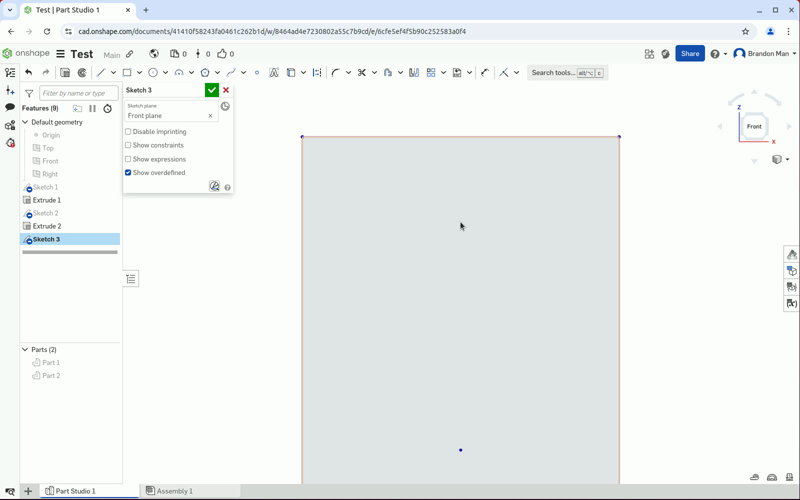
scroll(-6)
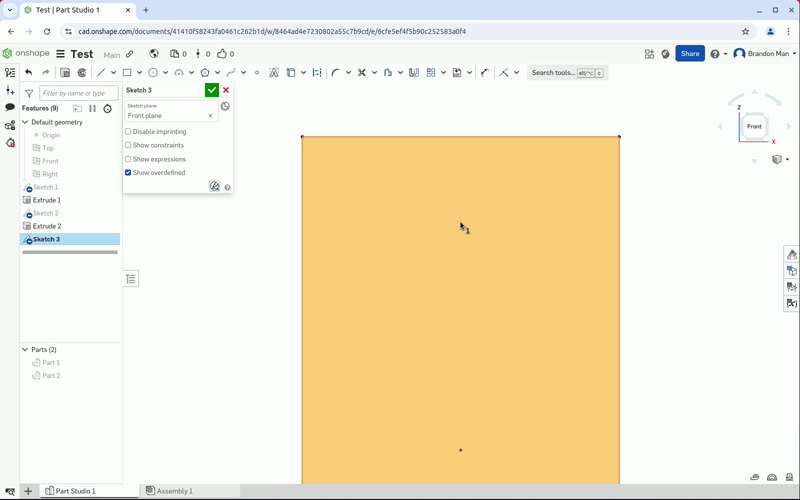
scroll(-6)
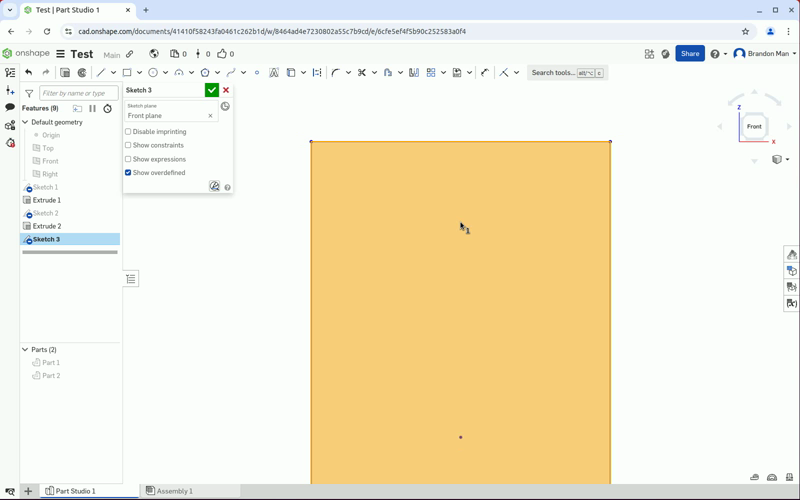
scroll(-6)
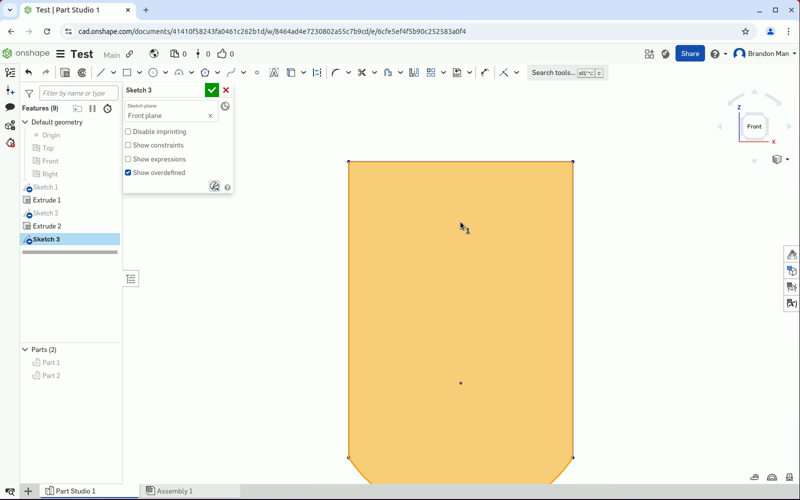
scroll(-6)
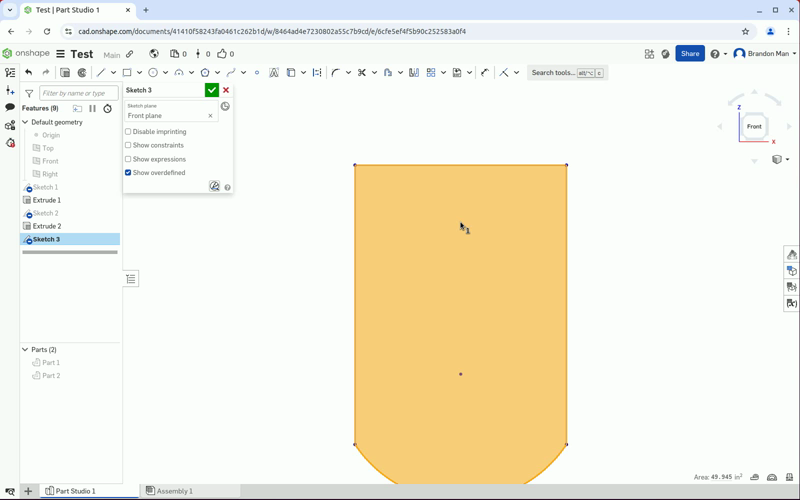
scroll(-6)
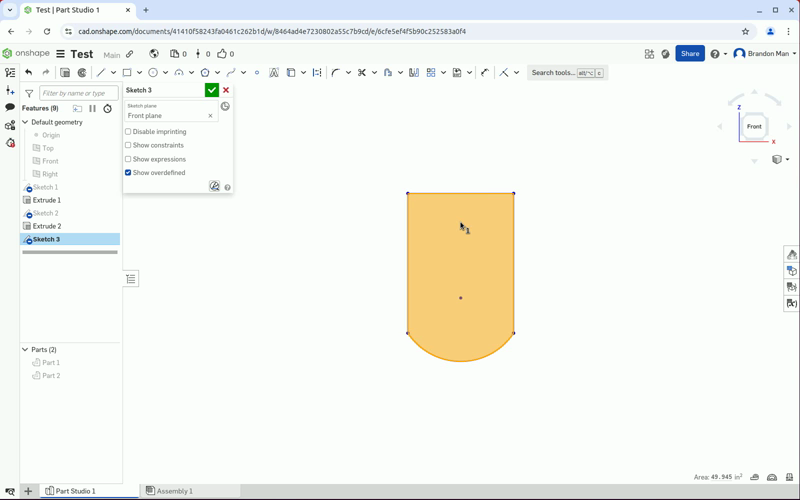
scroll(-6)
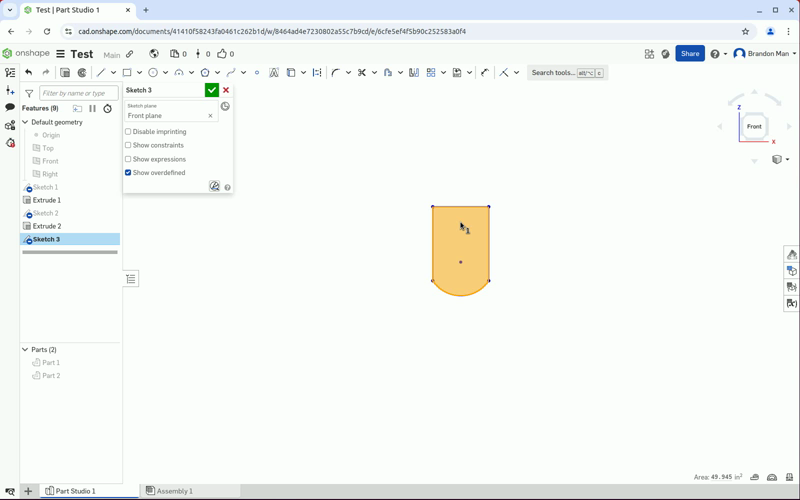
scroll(-6)
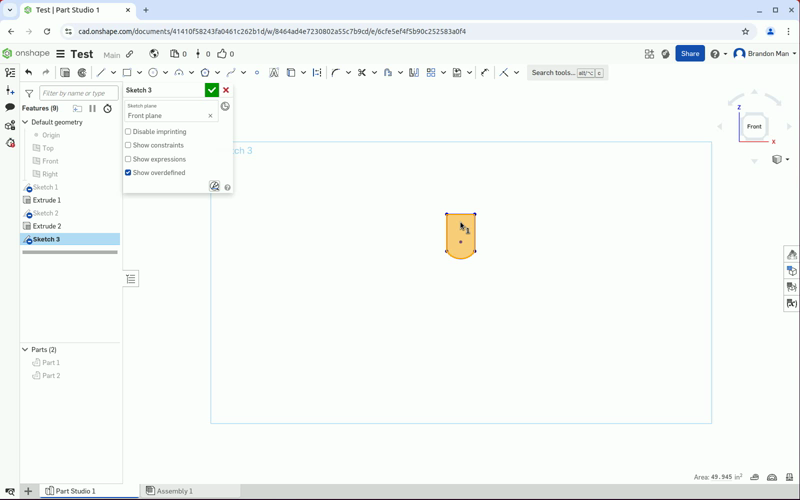
mouse_move(73, 352)
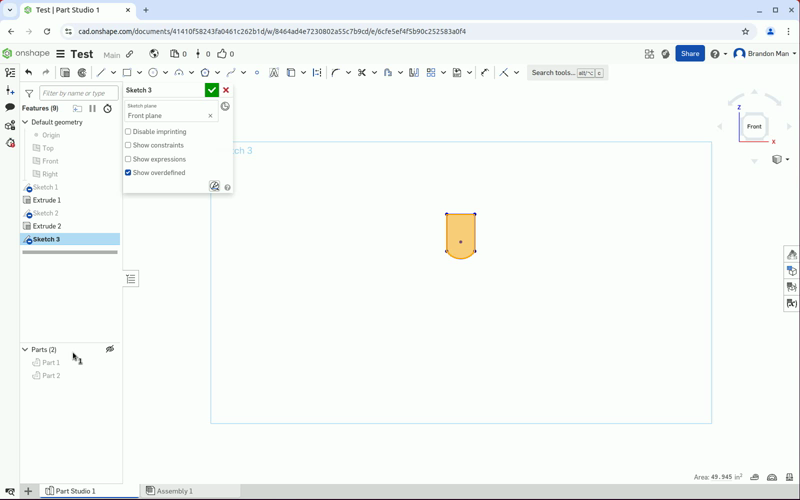
key(shift+y)
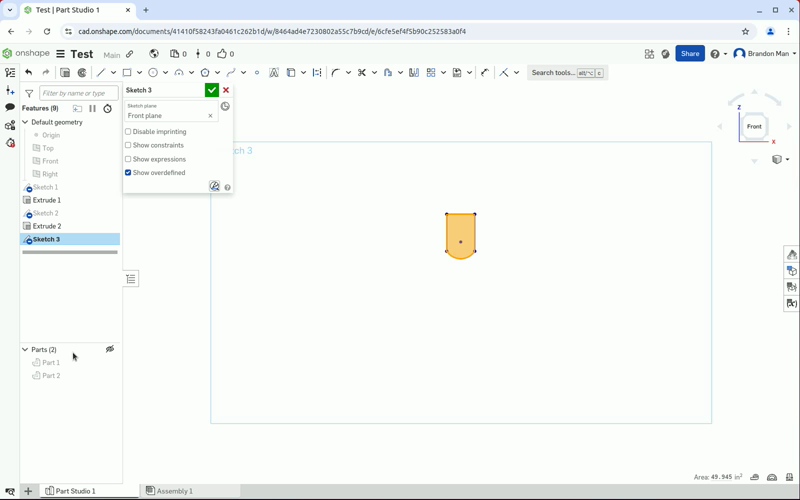
key(shift+e)
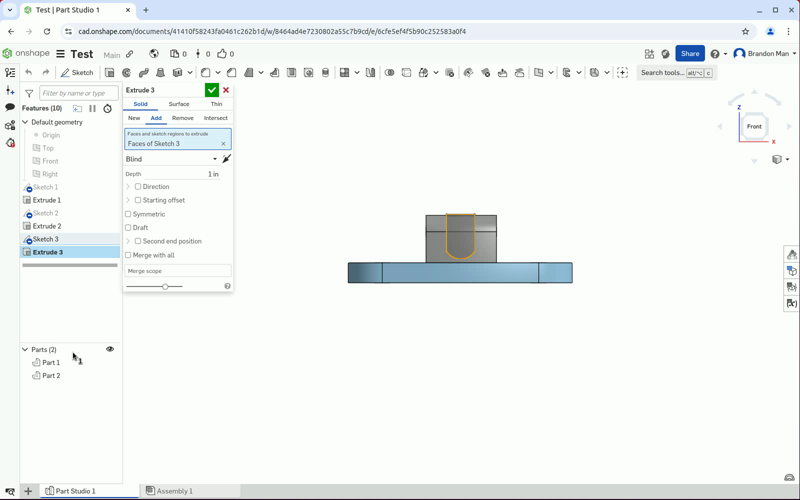
mouse_move(143, 106)
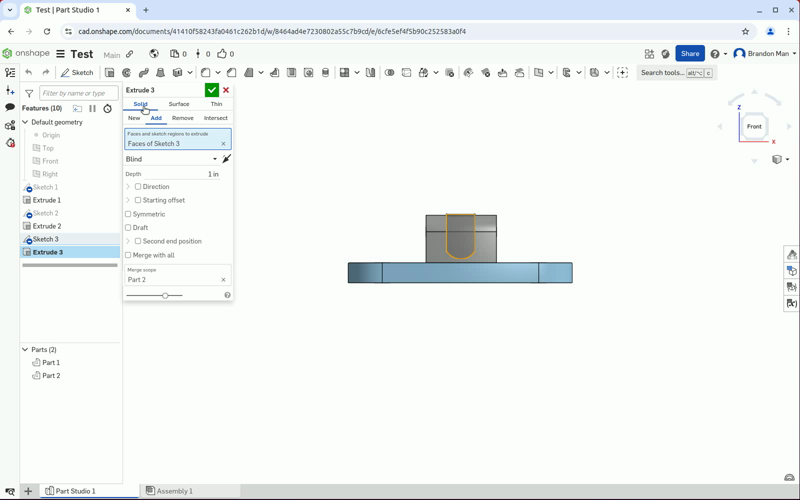
click(143, 106)
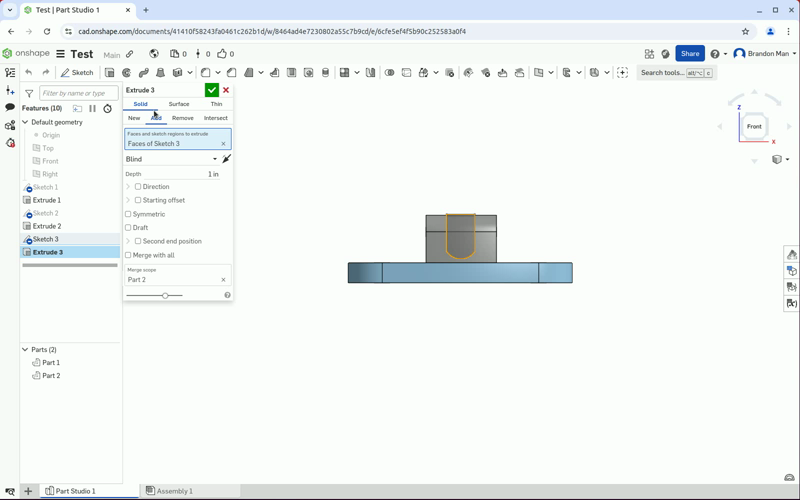
mouse_move(186, 120)
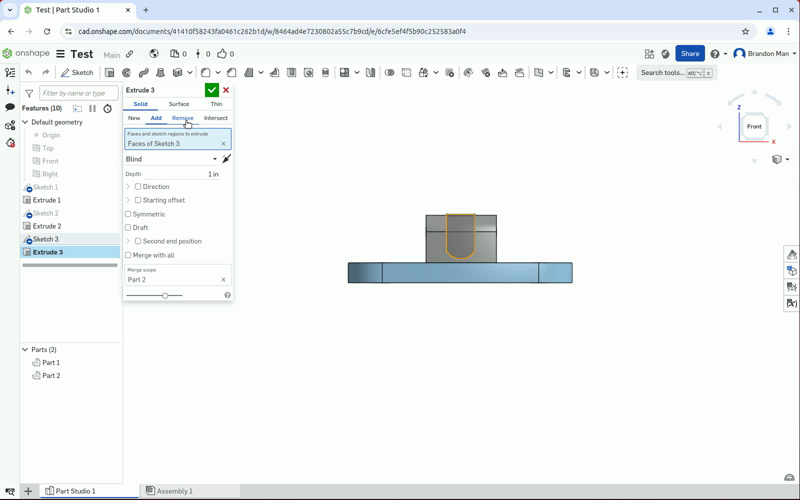
click(186, 120)
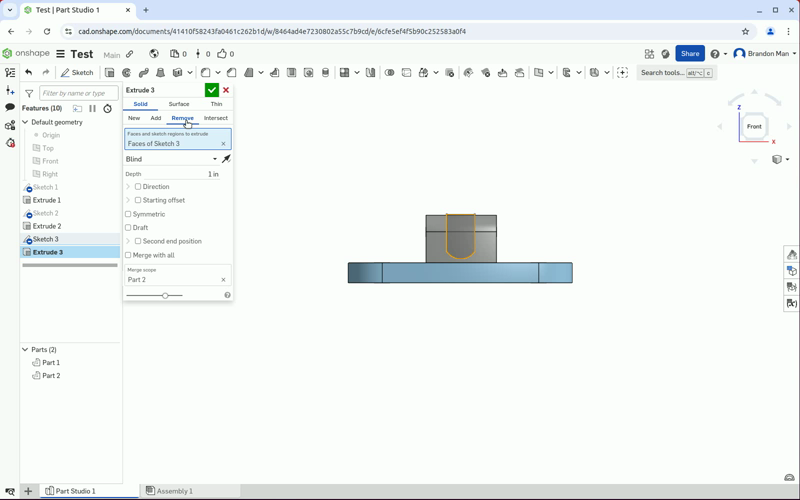
key(tab, 4)
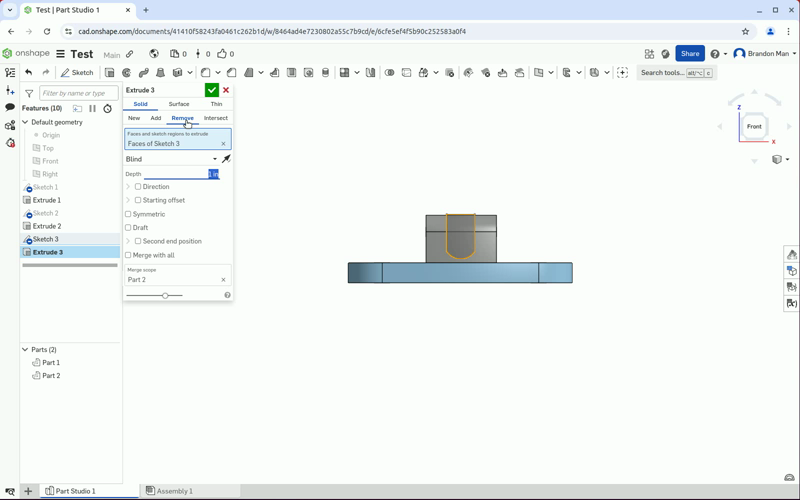
text(12.516)
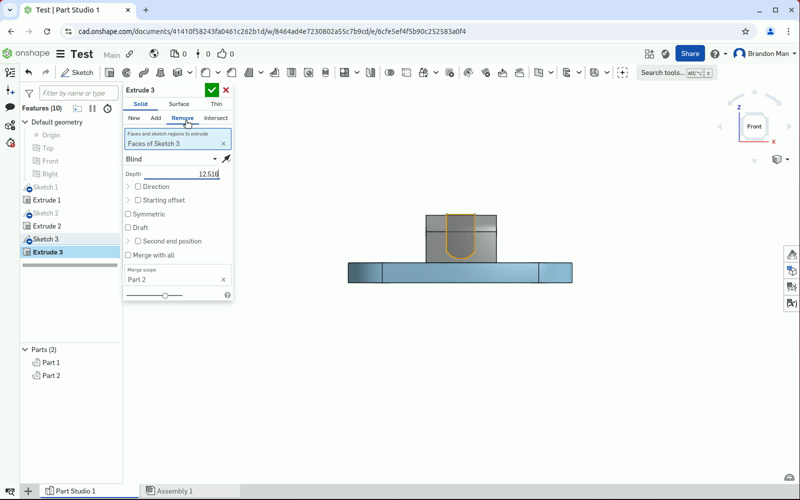
key(tab, 3)
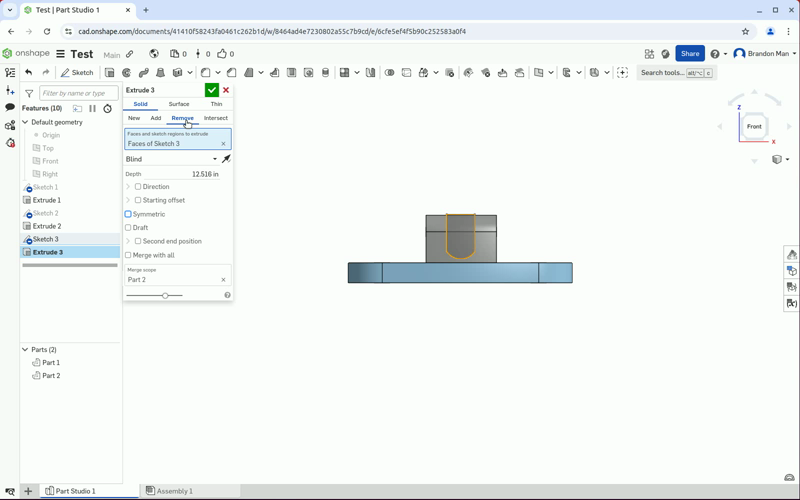
key(space)
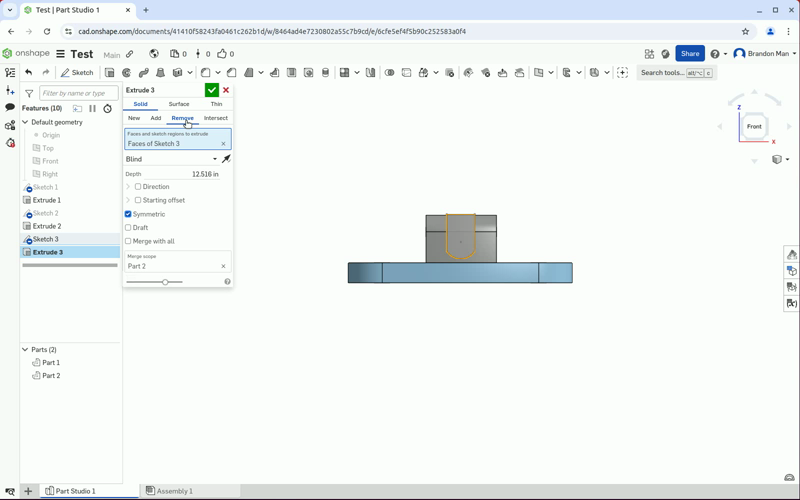
key(tab, 2)
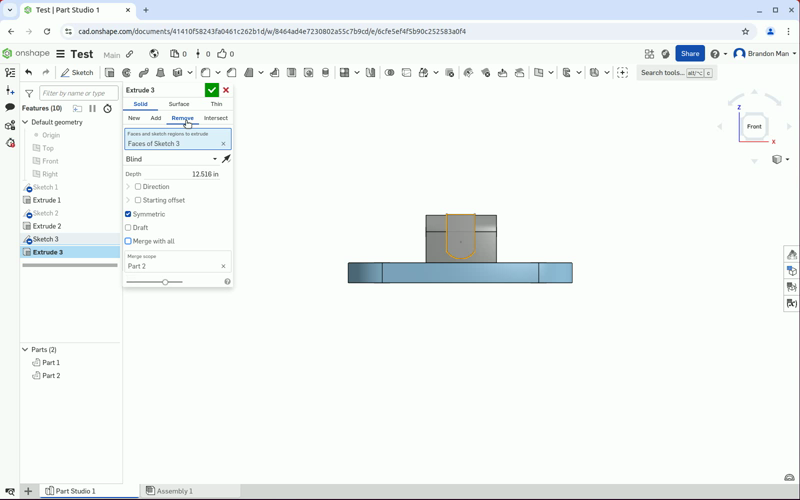
key(space)
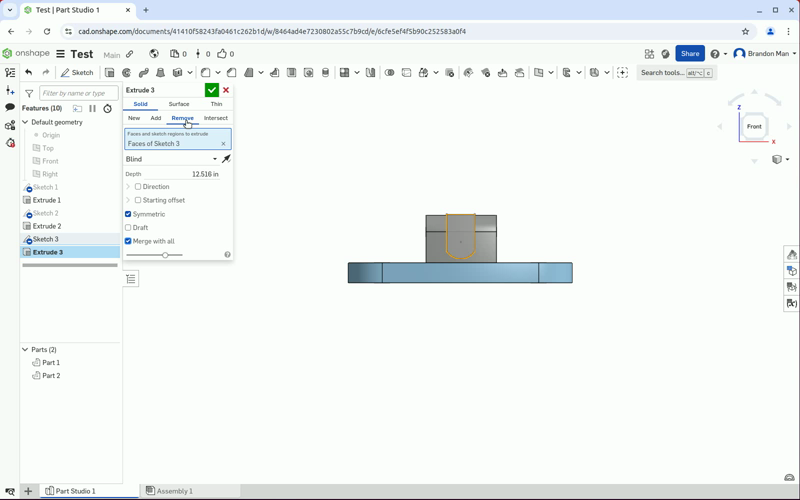
key(enter)
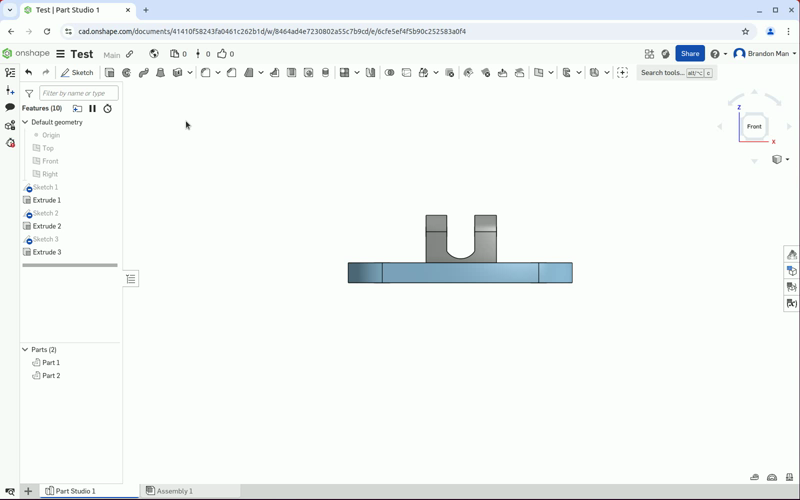
key(shift+h)
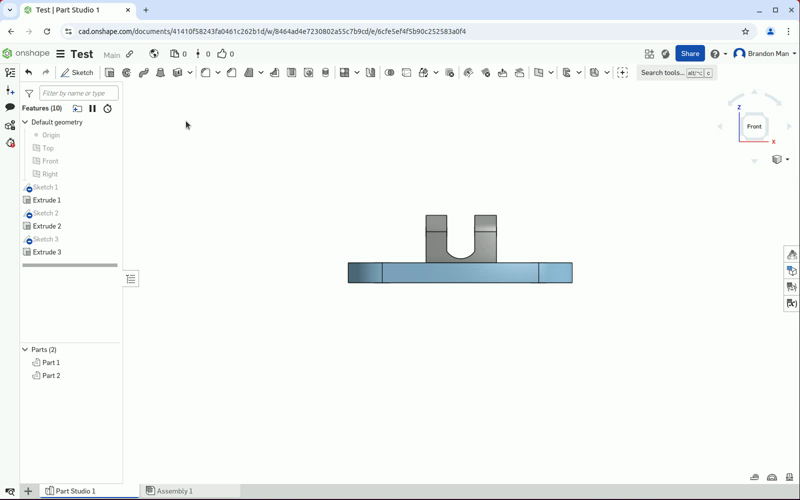
key(shift+h)
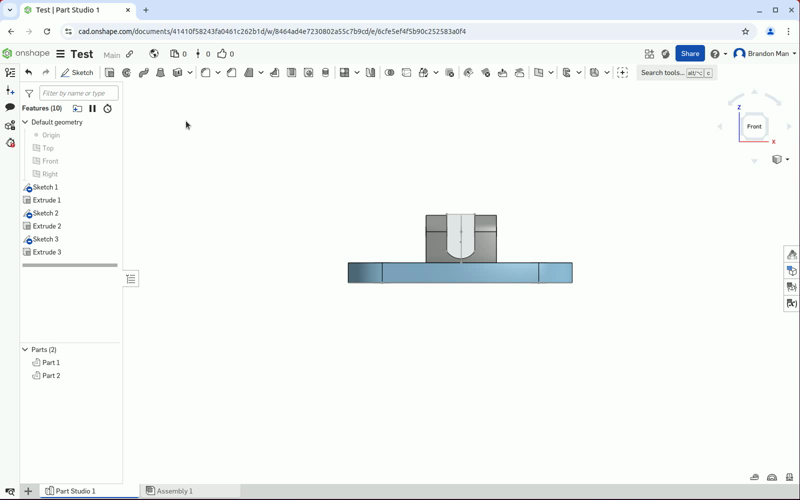
key(shift+7)
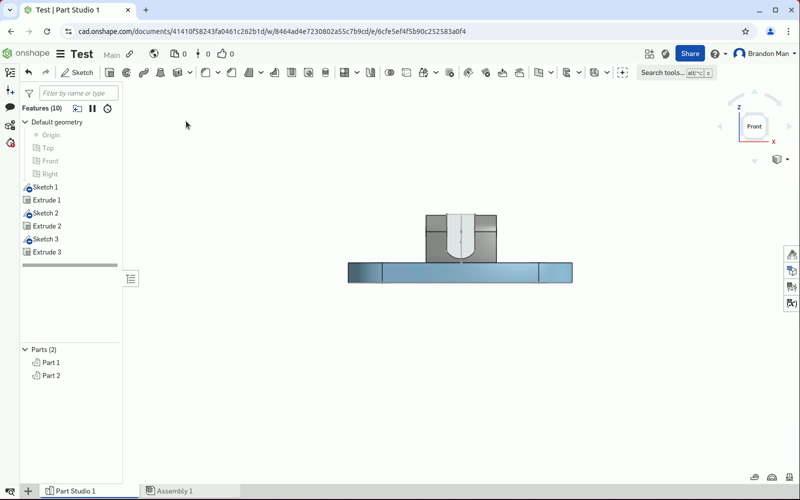
key(left, 2)
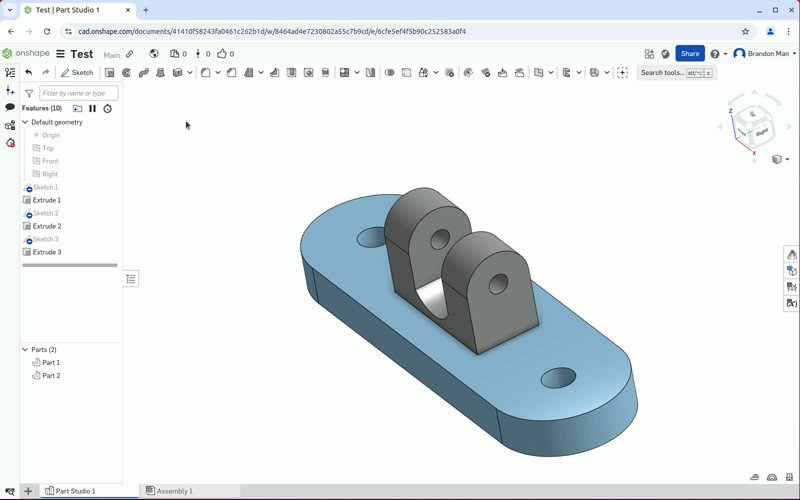
key(down, 2)
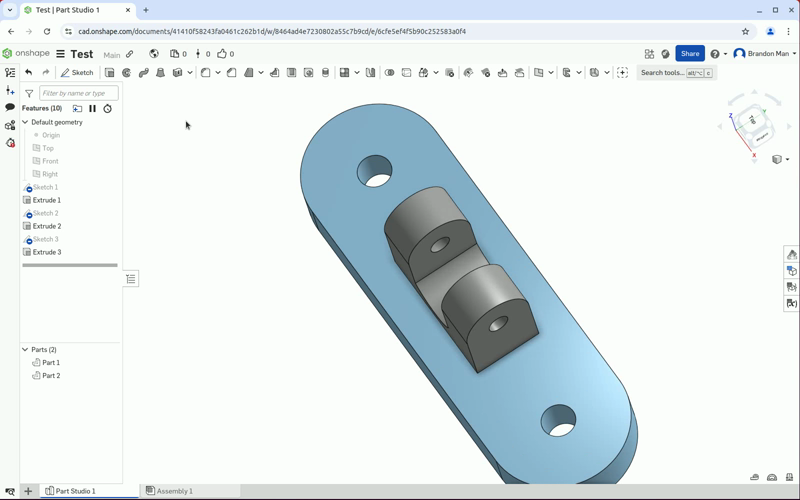
key(up, 2)
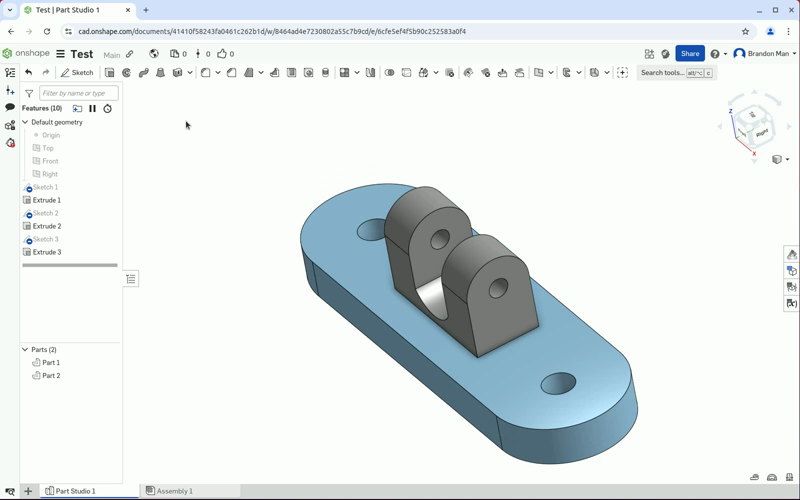
key(right, 2)
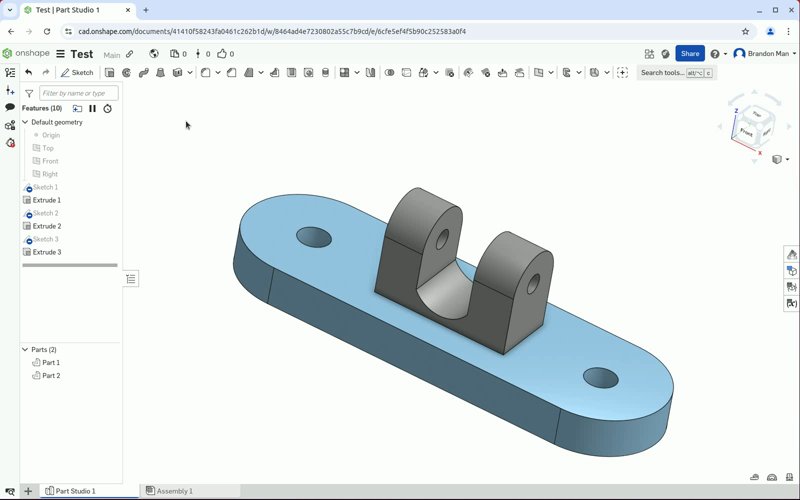
mouse_move(73, 189)
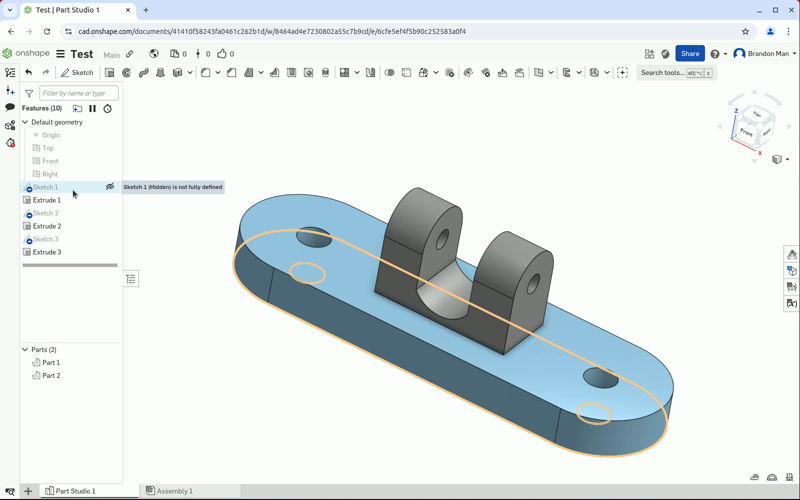
click(73, 189)